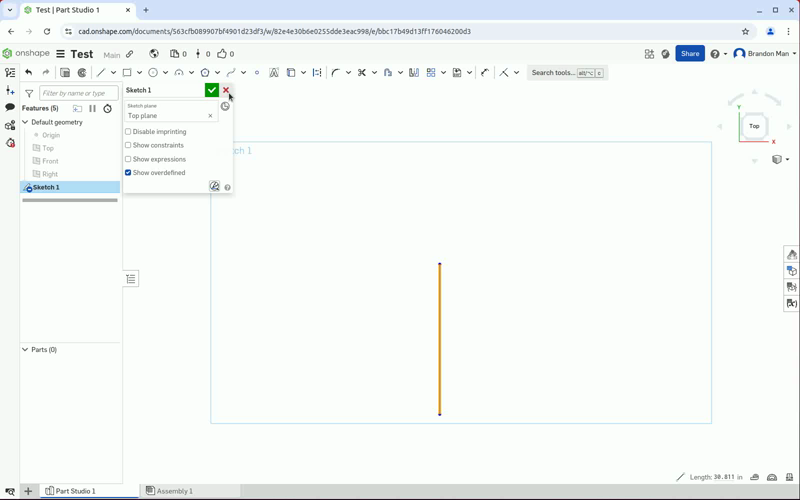
key(shift+h)
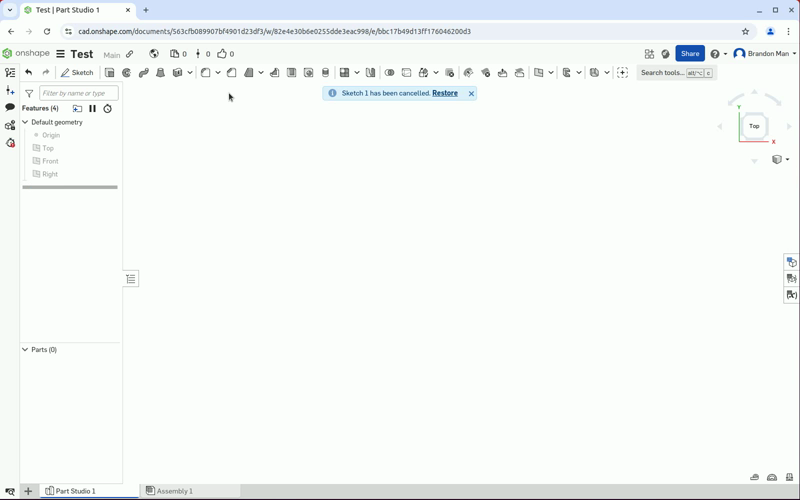
mouse_move(73, 352)
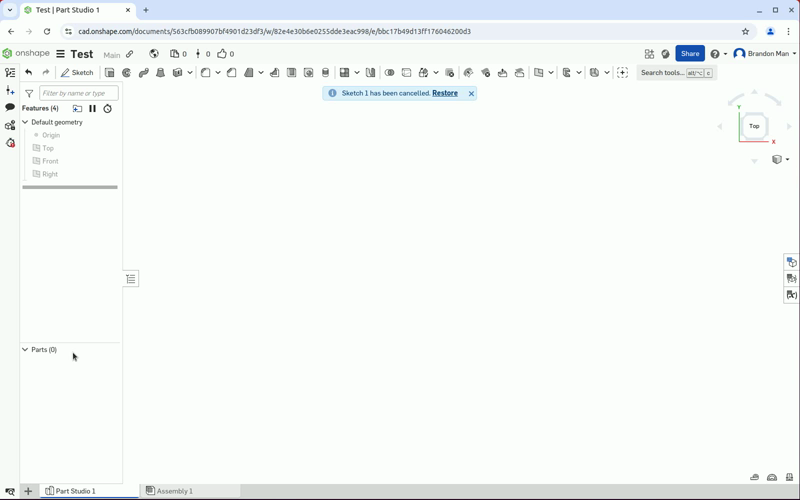
key(y)
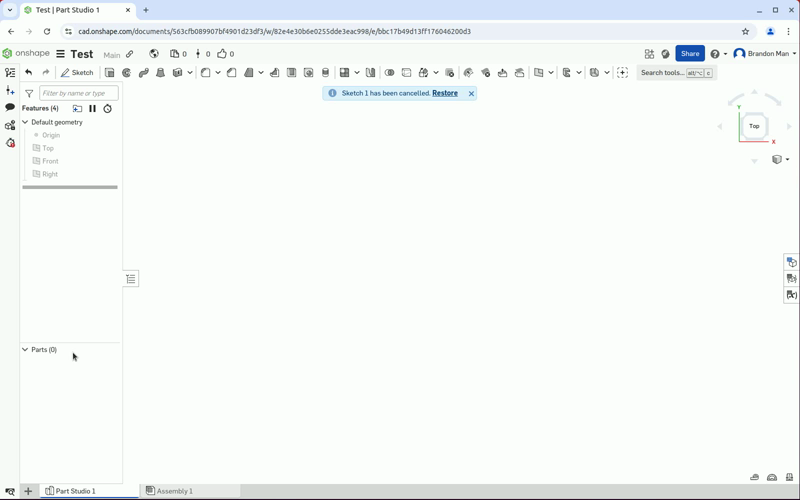
key(shift+p)
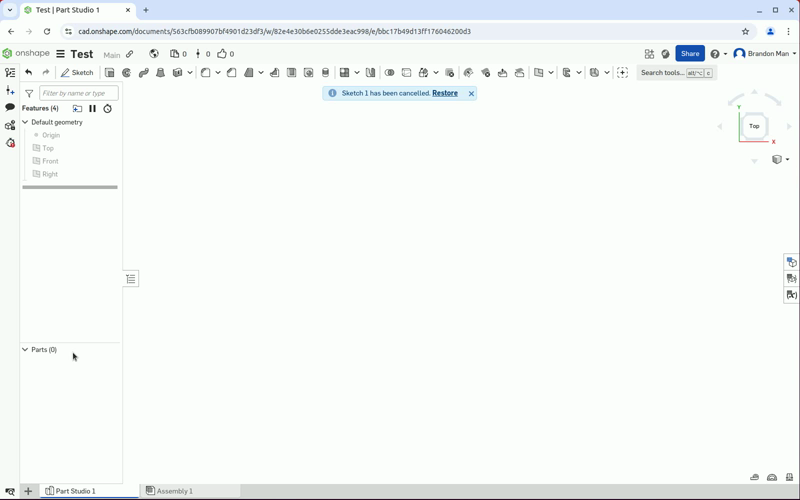
key(space)
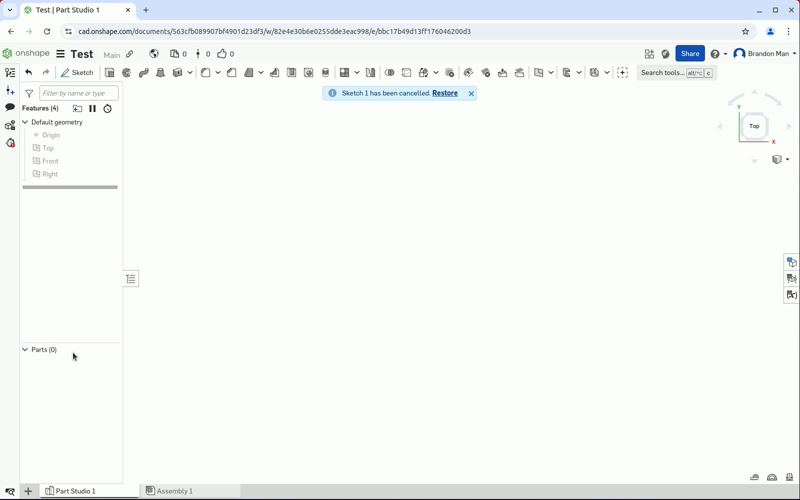
key_down(shift)
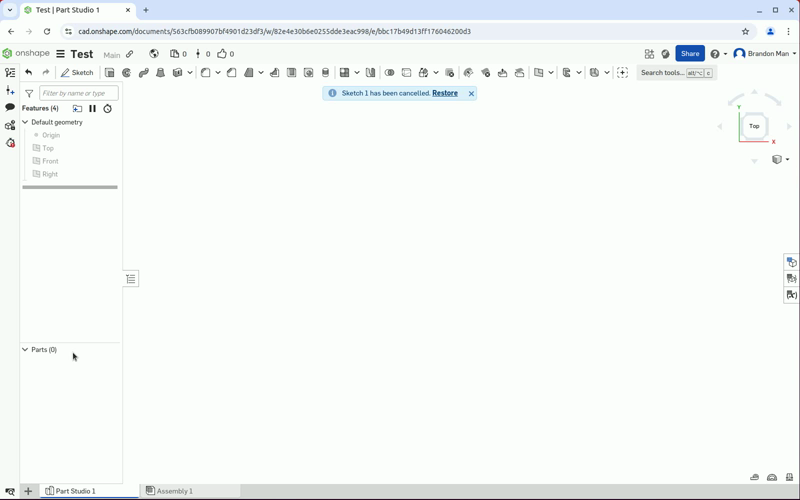
key(up)
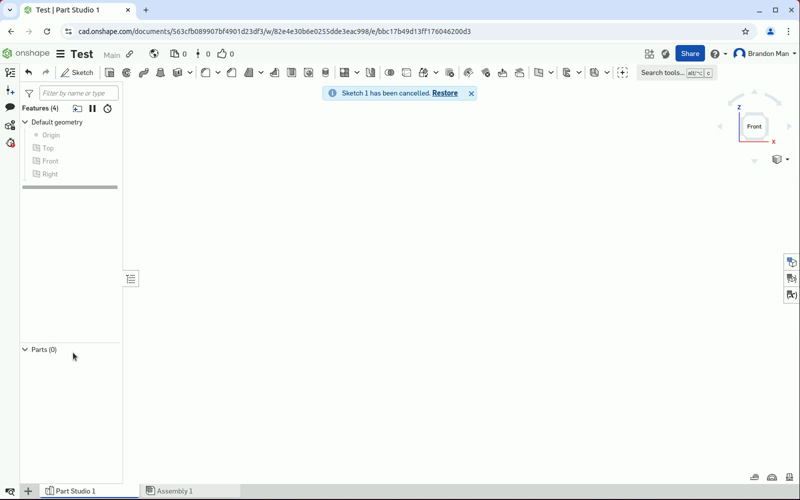
key_up(shift)
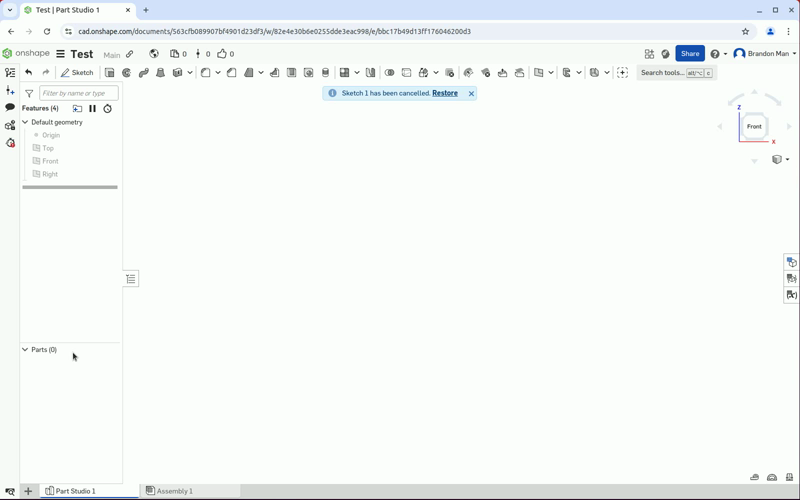
mouse_move(73, 352)
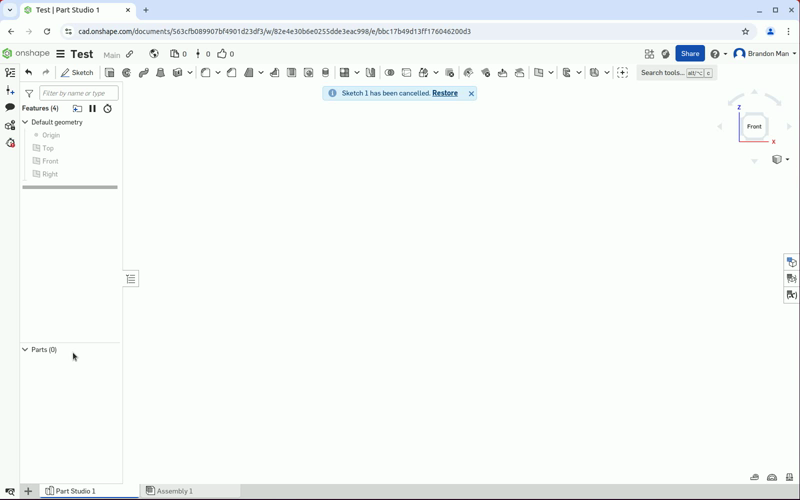
key(shift+y)
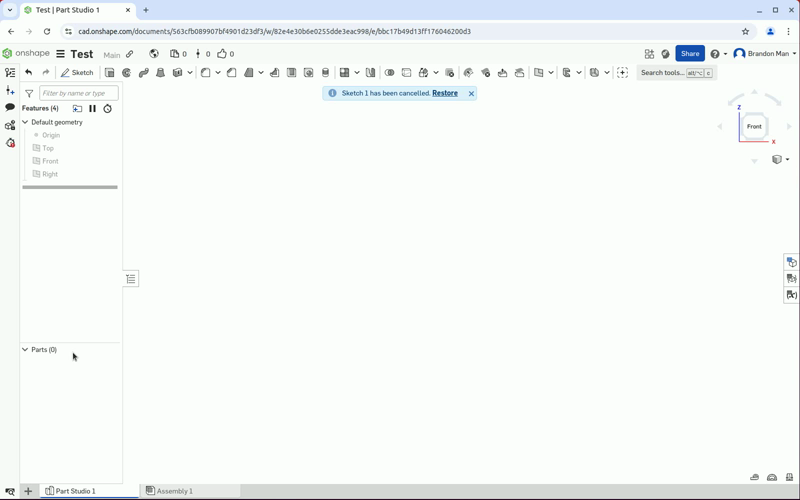
key(shift+s)
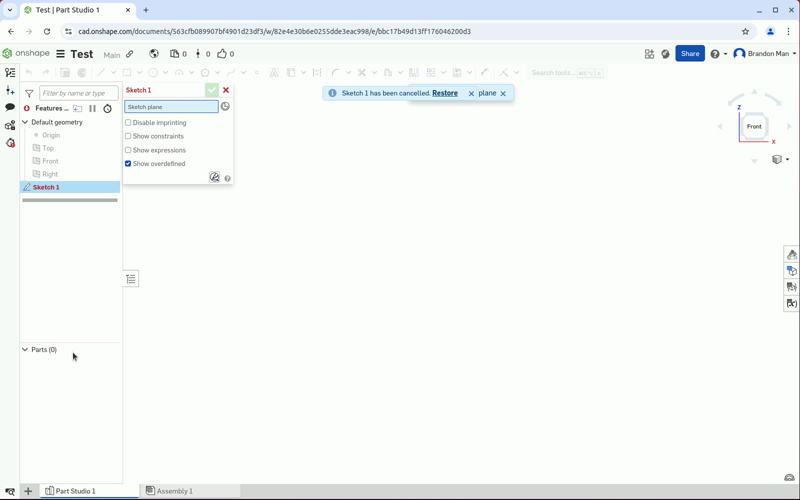
mouse_move(73, 163)
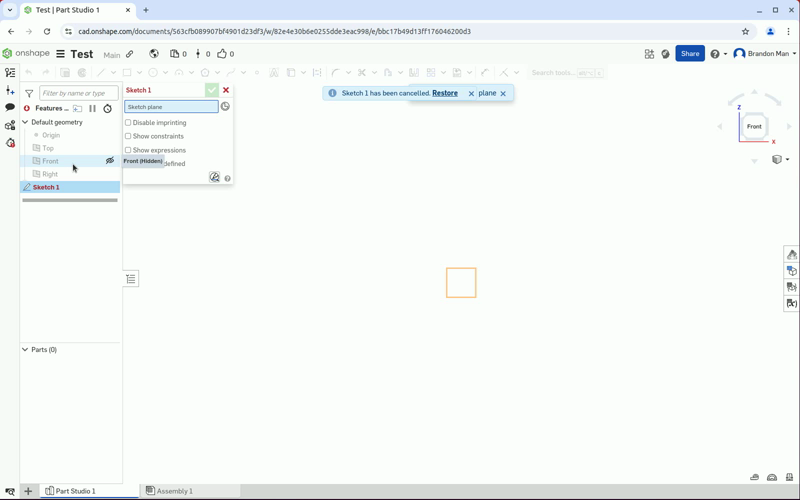
click(73, 163)
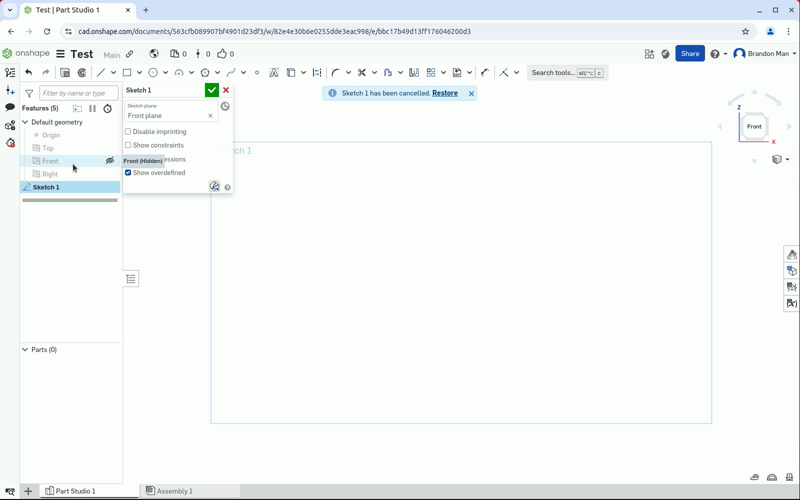
mouse_move(73, 352)
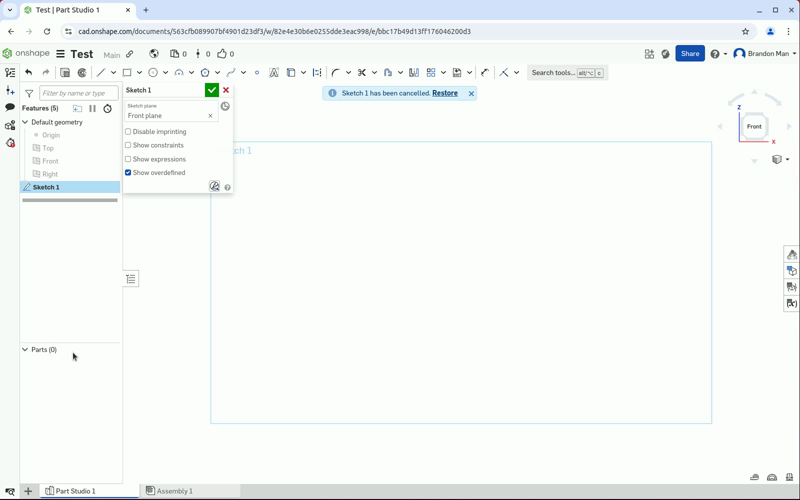
key(y)
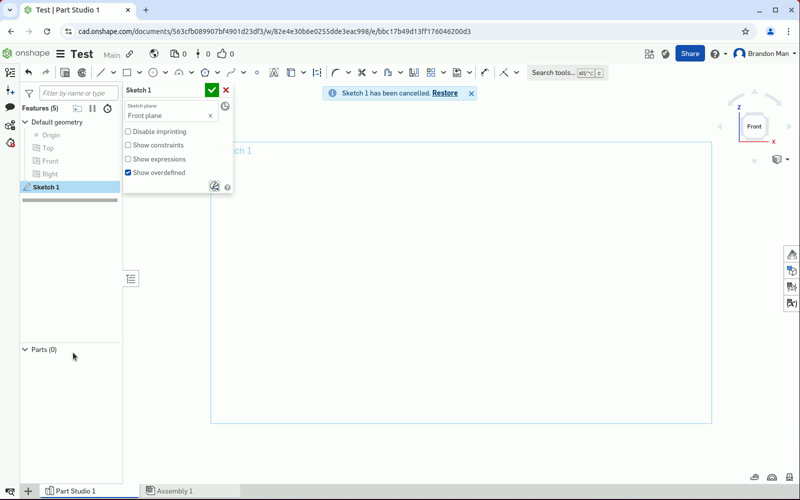
key(l)
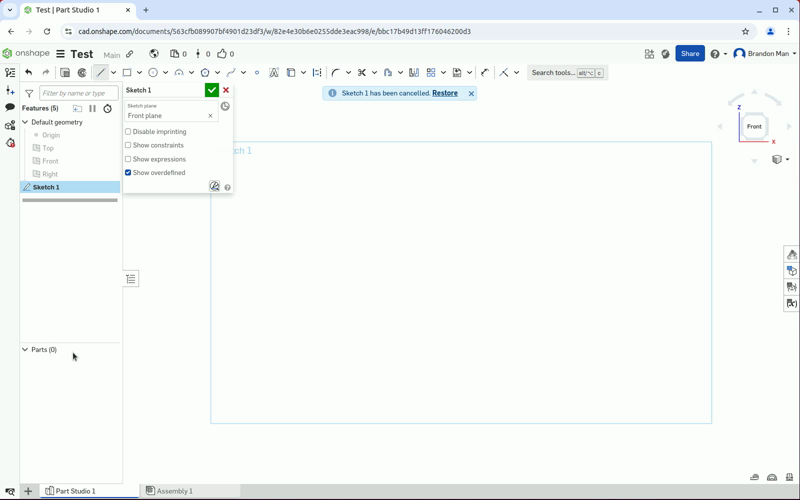
key_down(shift)
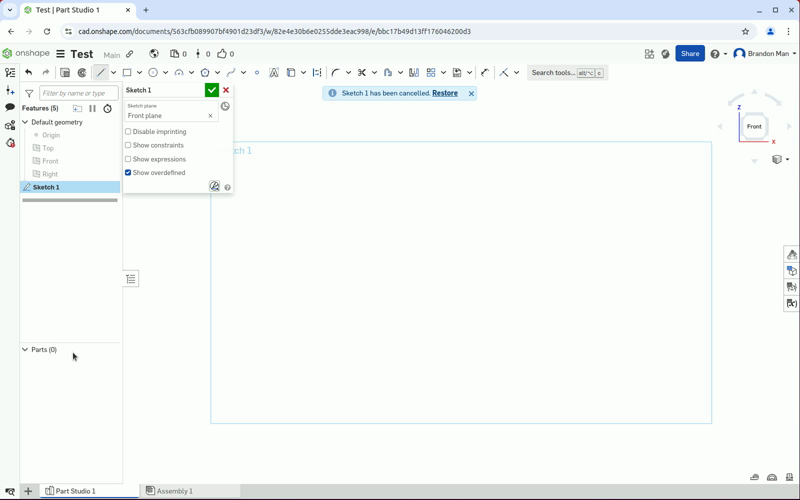
mouse_move(399, 184)
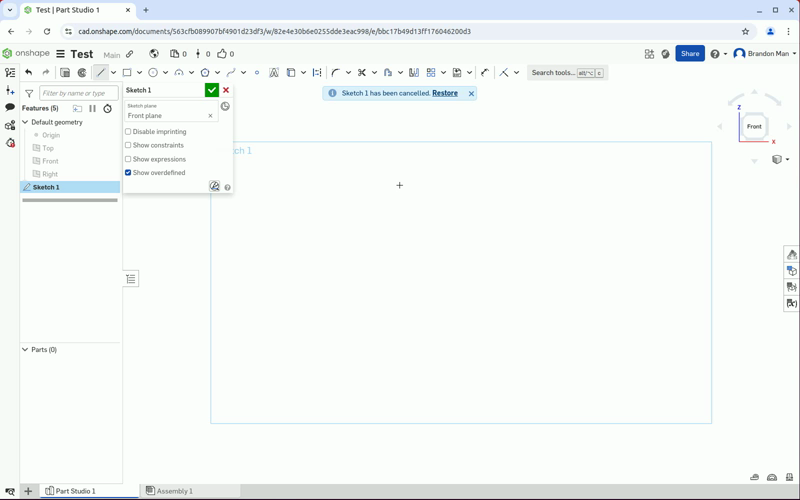
click(399, 184)
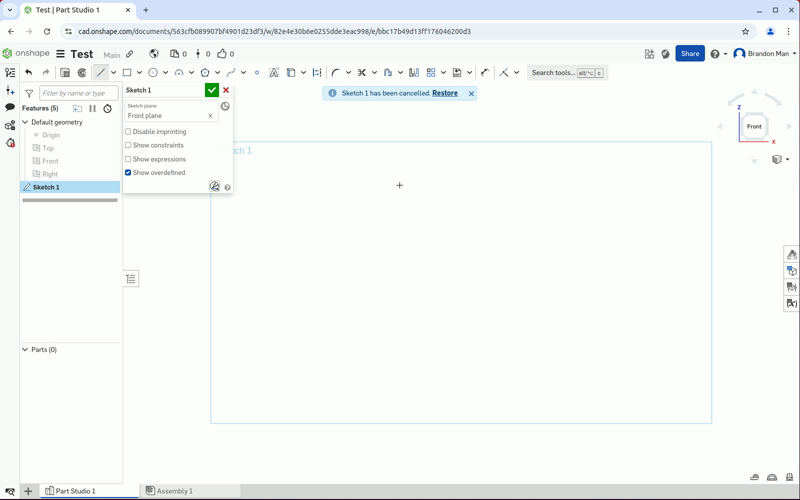
key_up(shift)
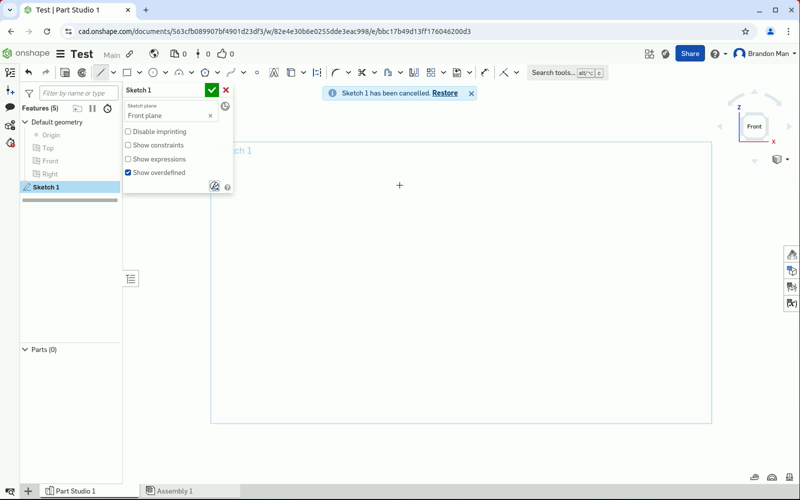
key_down(shift)
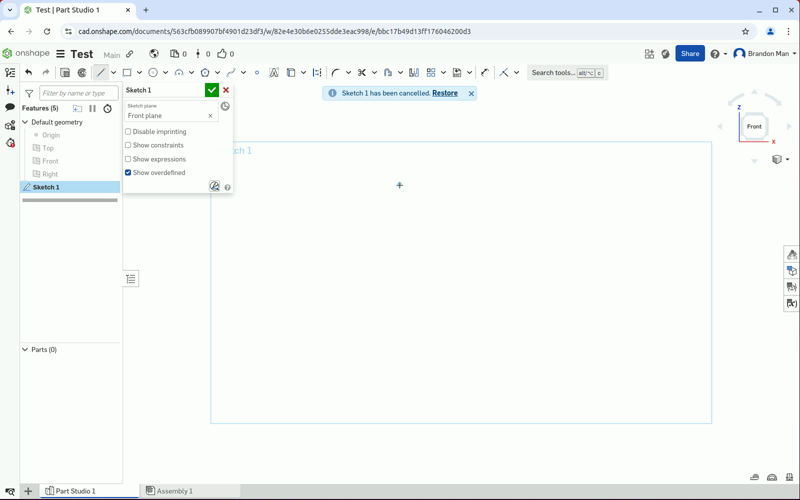
mouse_move(460, 302)
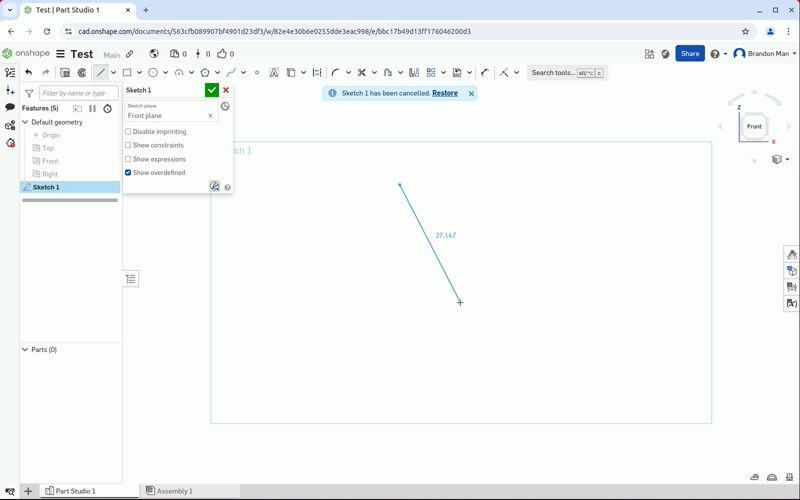
click(460, 302)
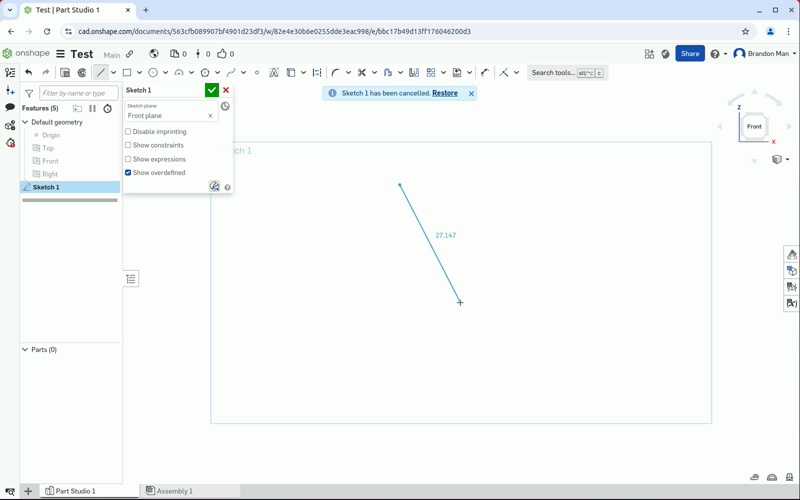
key_up(shift)
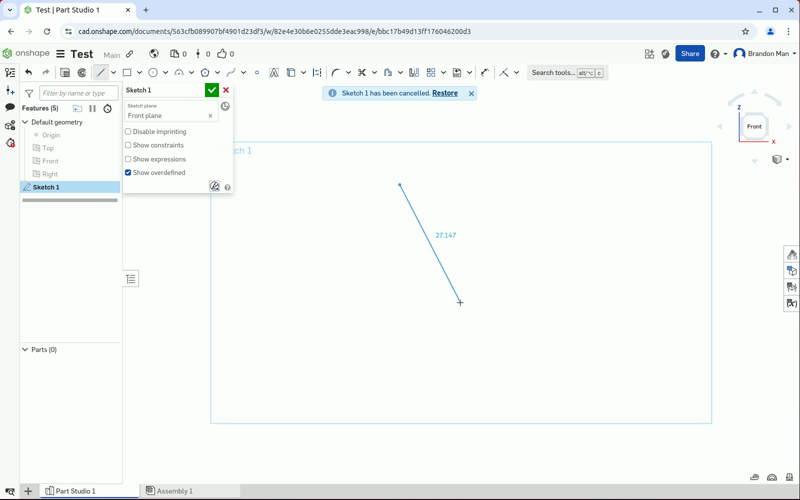
key_down(shift)
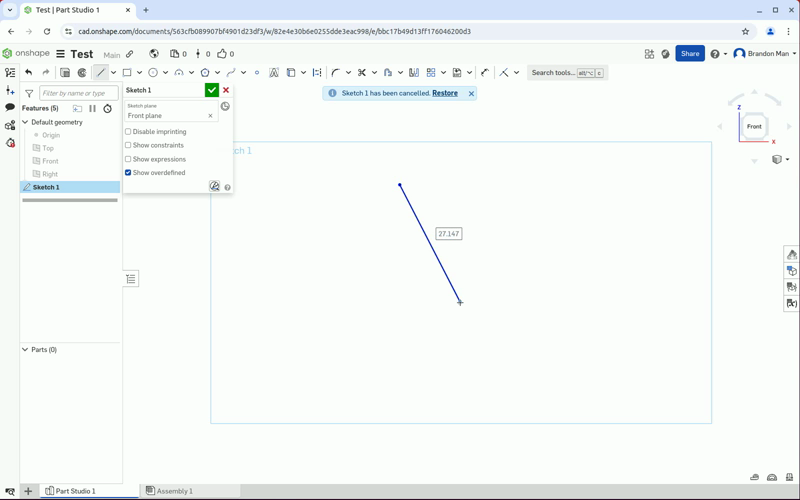
mouse_move(520, 184)
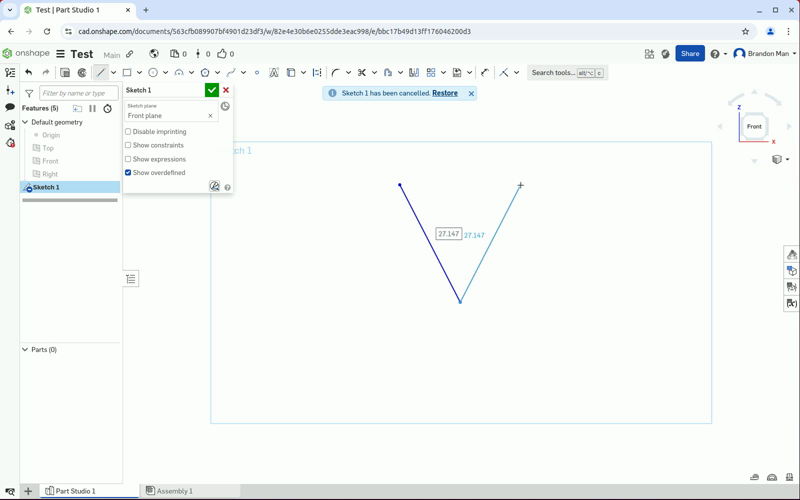
click(520, 184)
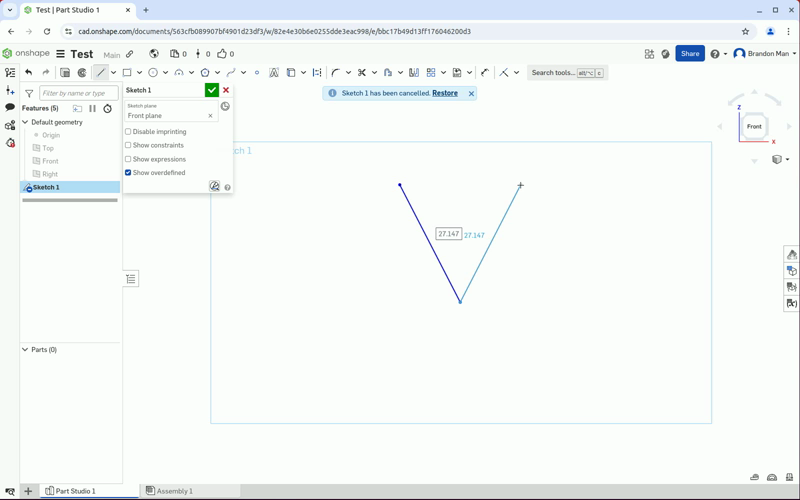
key_up(shift)
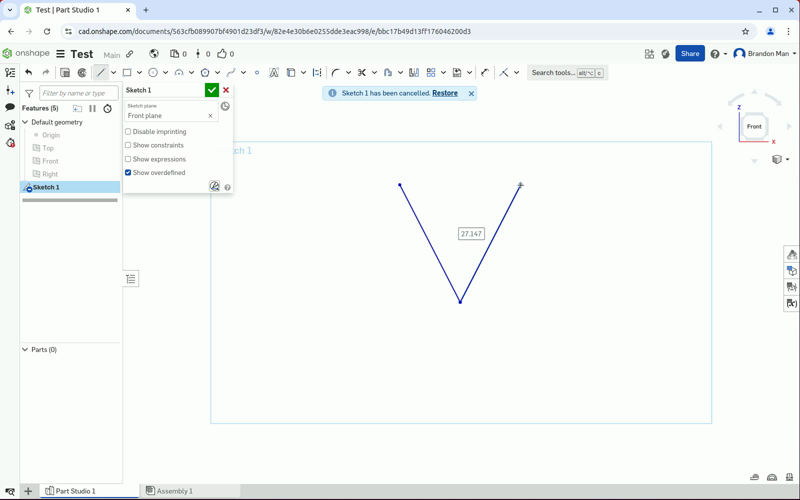
key(esc)
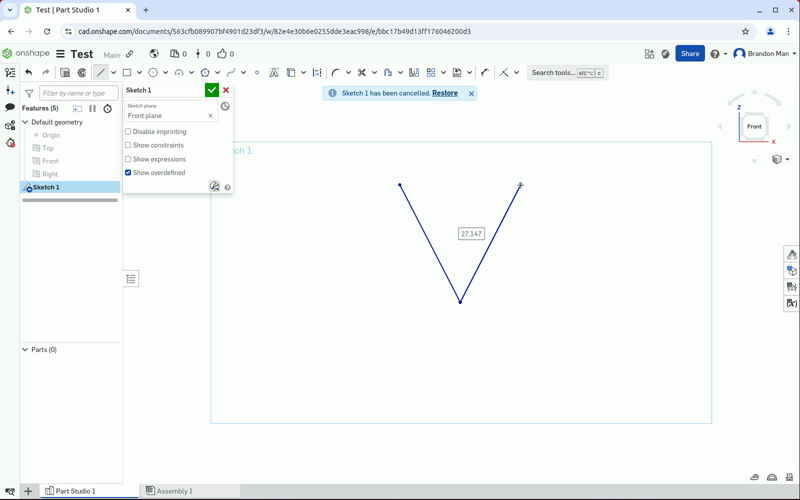
key(a)
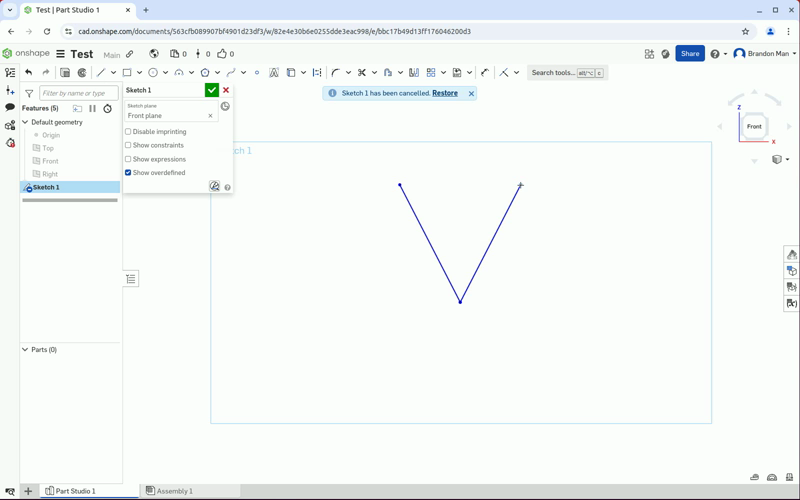
mouse_move(520, 184)
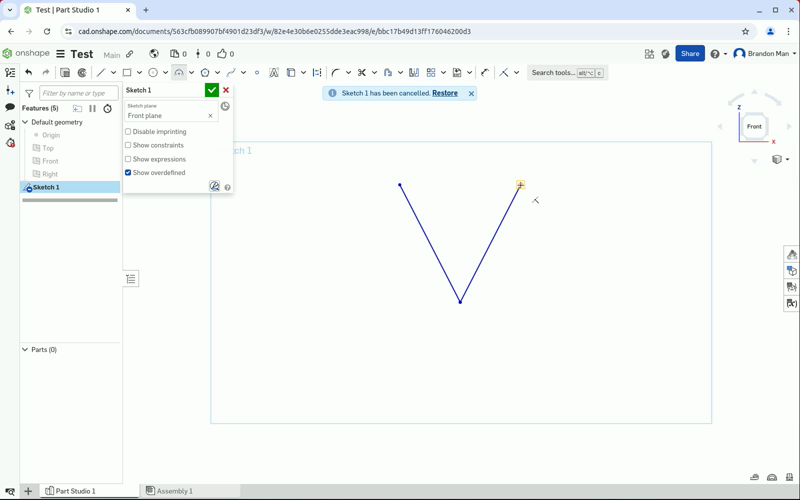
click(520, 184)
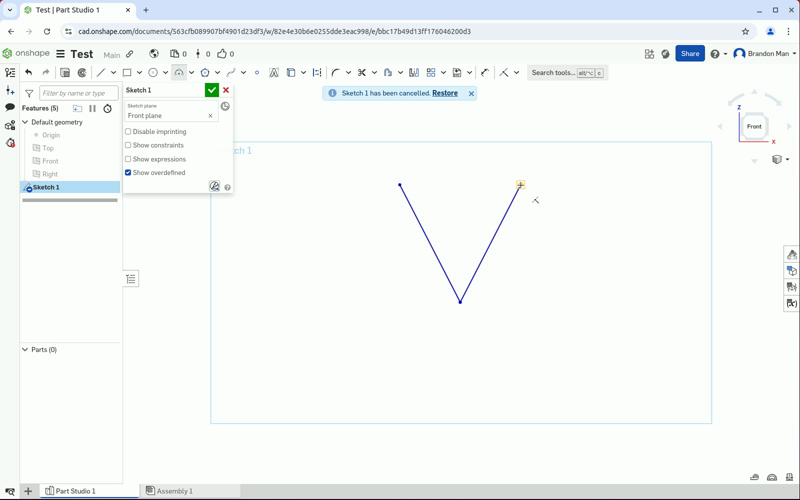
key_down(shift)
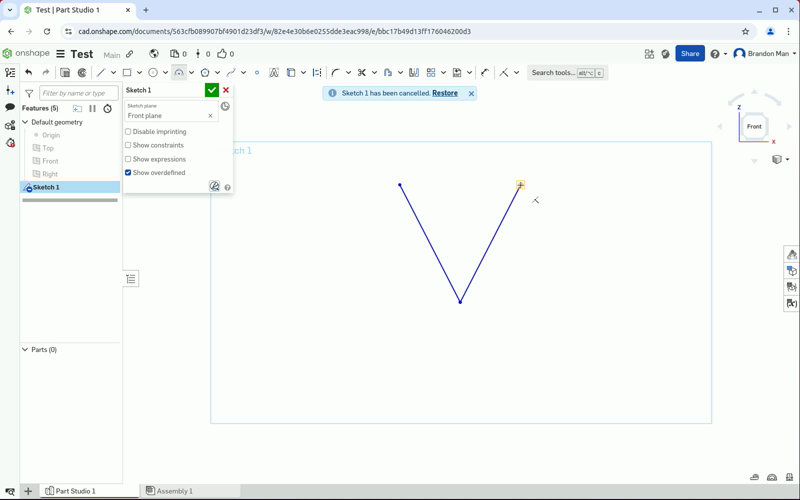
mouse_move(503, 174)
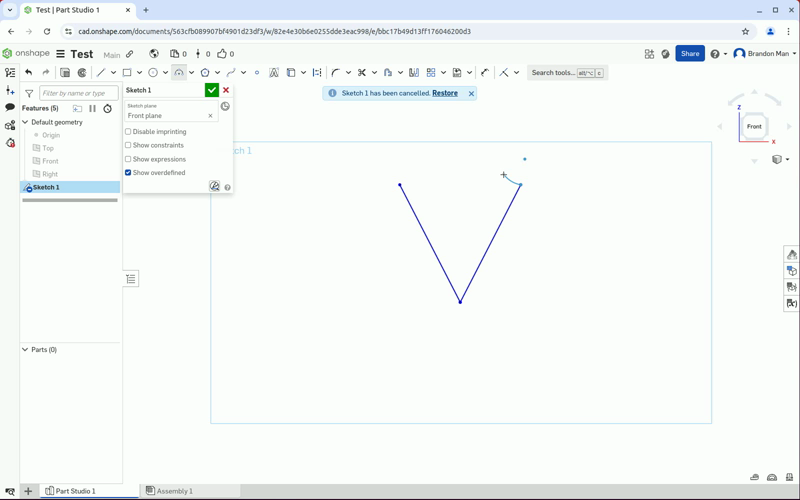
click(503, 174)
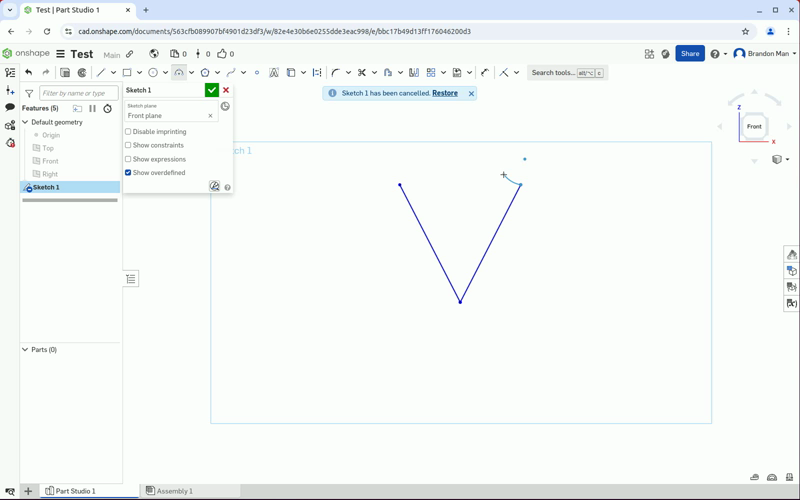
mouse_move(516, 171)
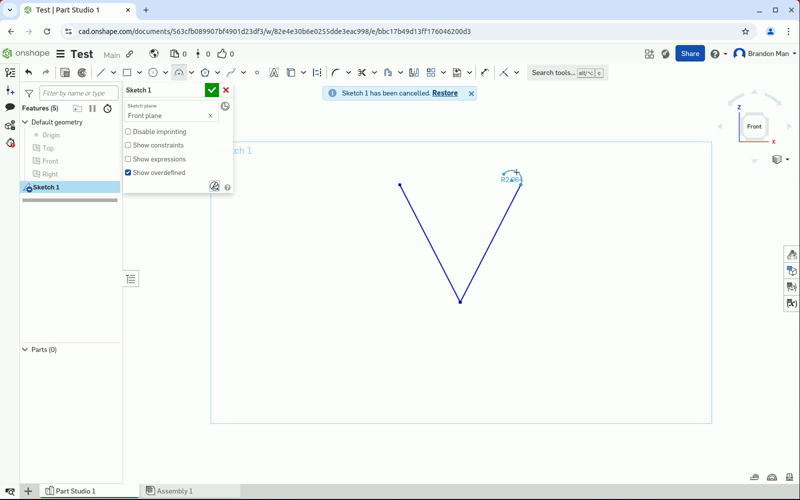
click(516, 171)
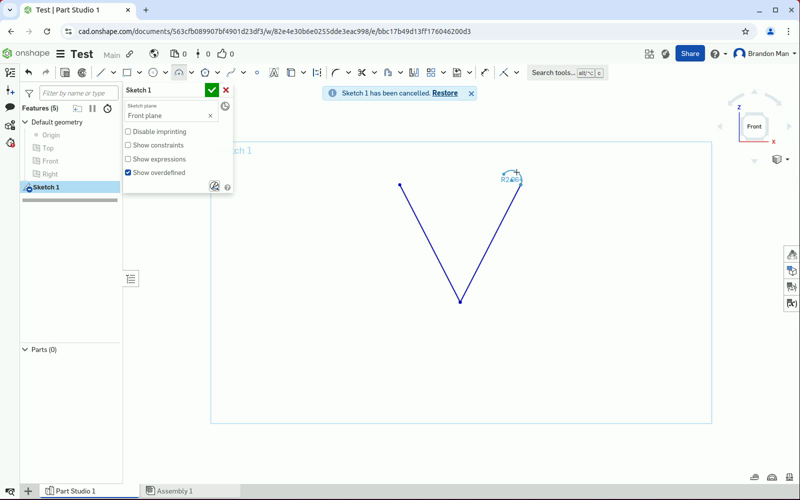
key_up(shift)
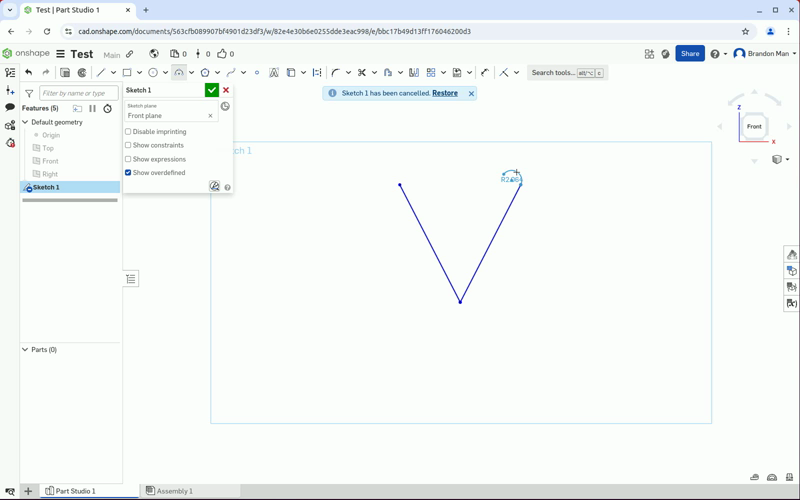
key(esc)
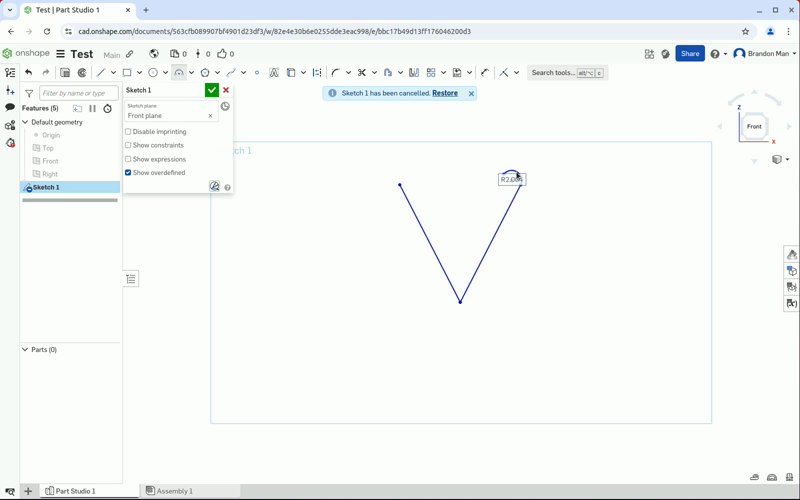
key(l)
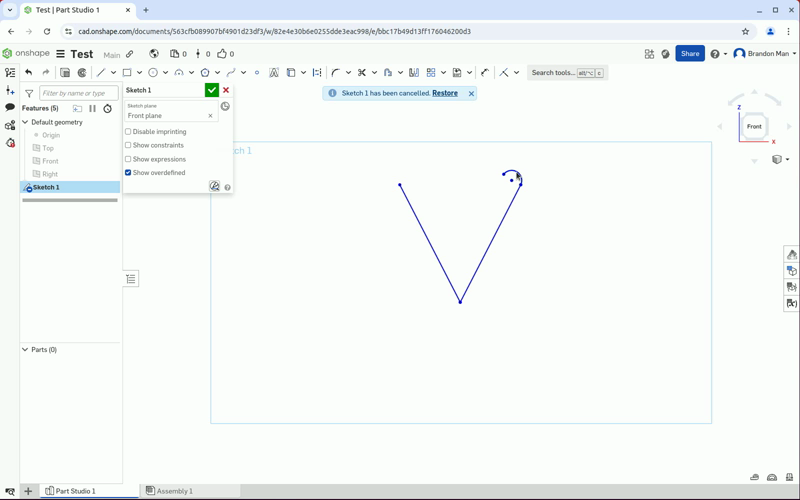
mouse_move(503, 174)
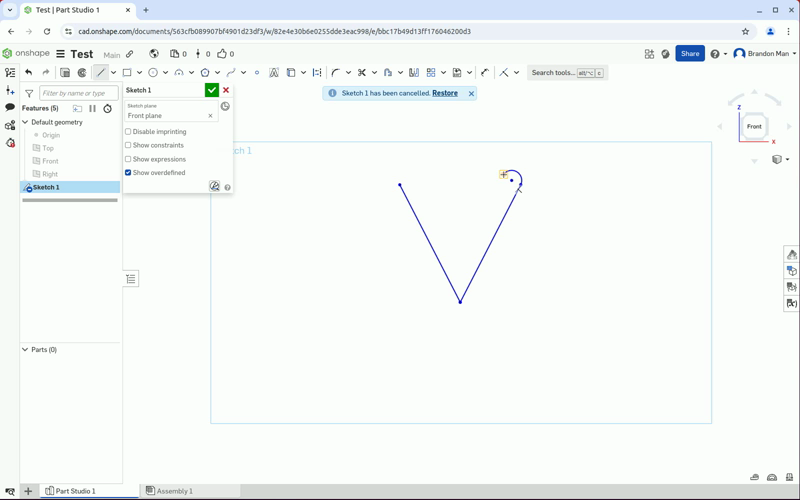
click(503, 174)
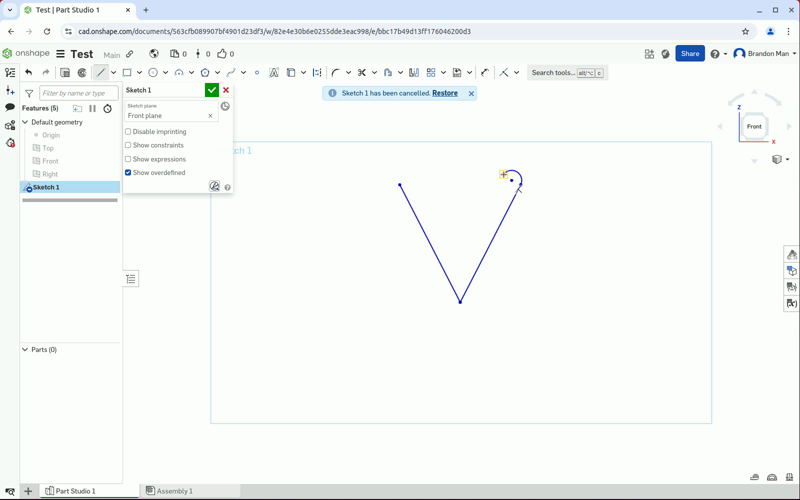
key_down(shift)
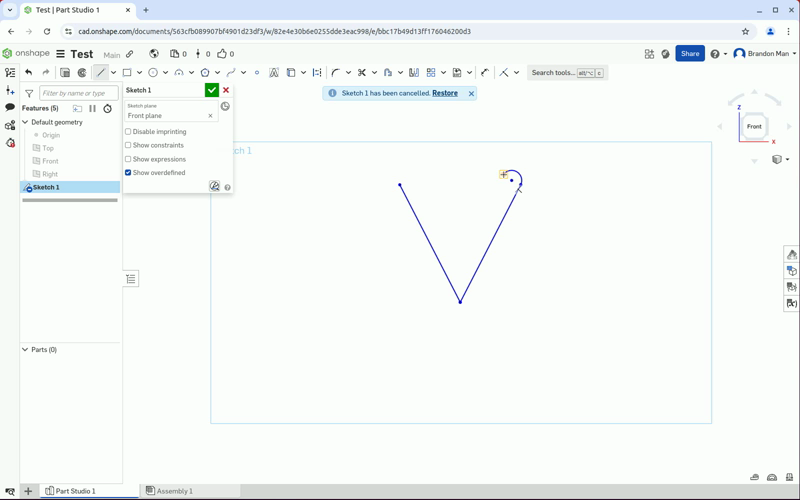
mouse_move(460, 258)
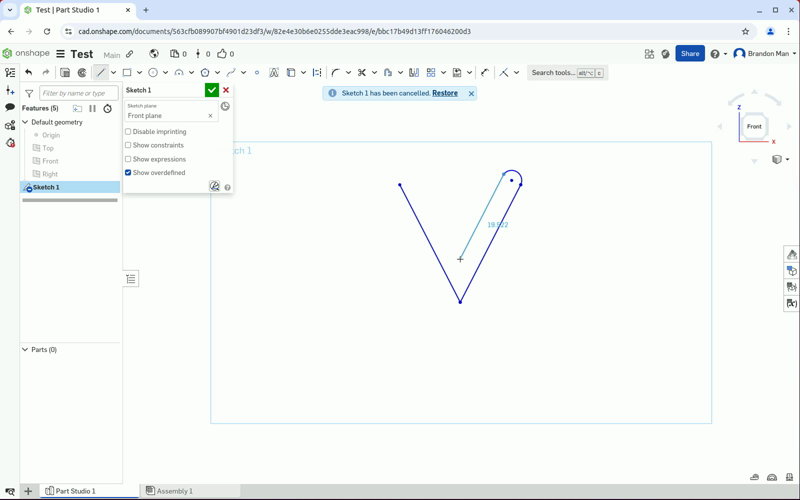
click(460, 258)
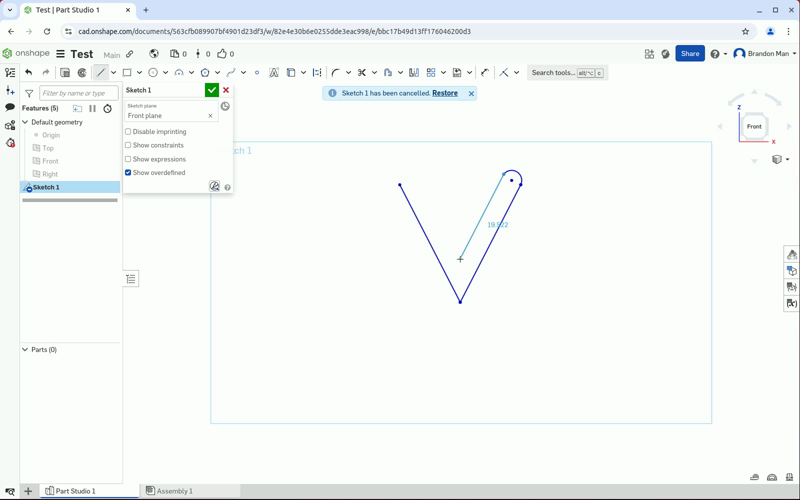
key_up(shift)
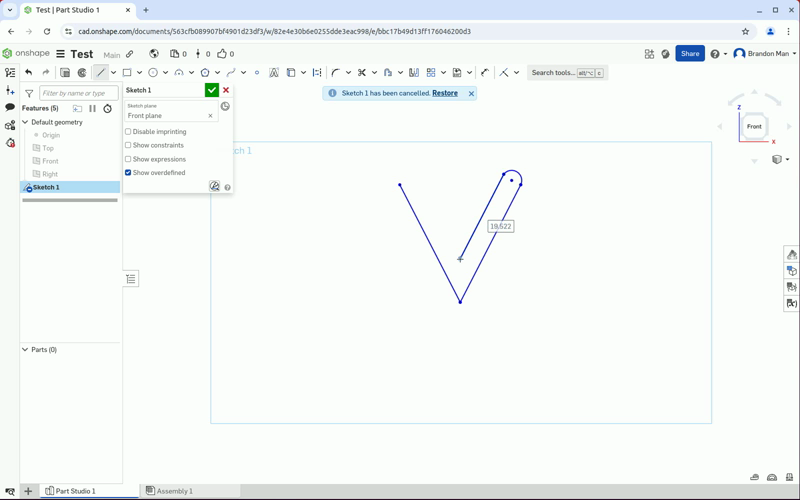
key_down(shift)
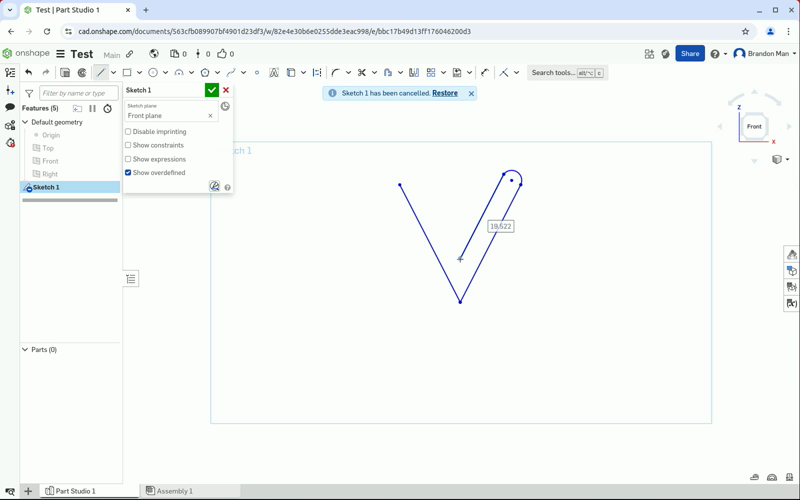
mouse_move(416, 174)
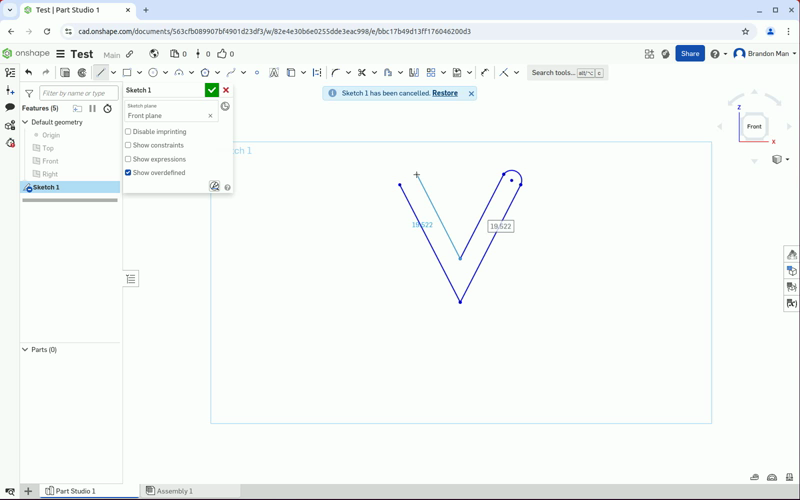
click(416, 174)
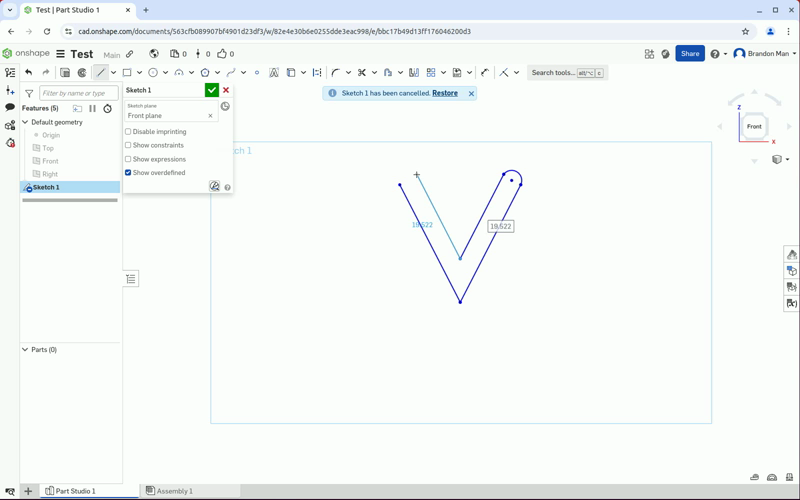
key_up(shift)
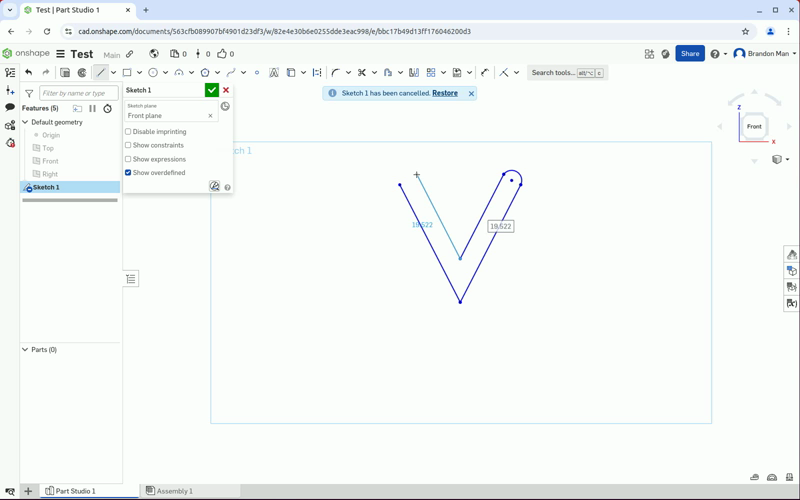
key(esc)
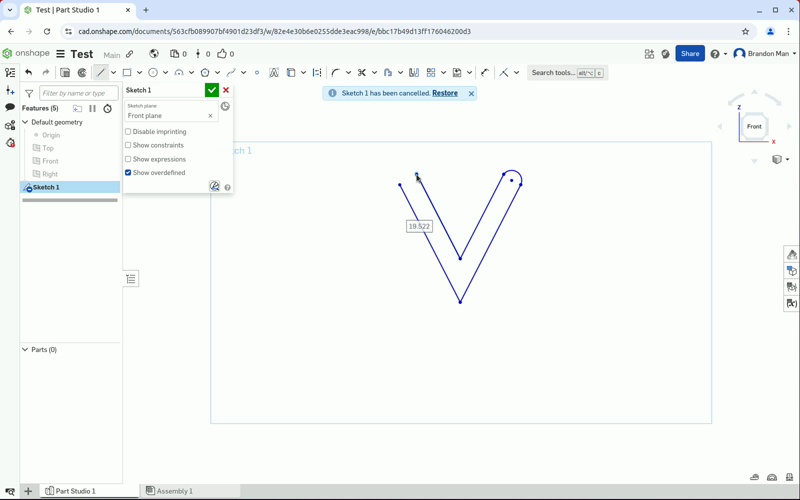
key(a)
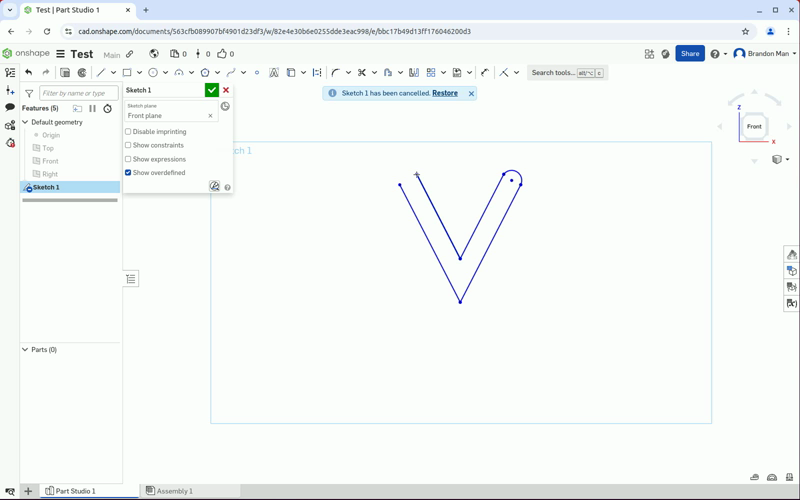
mouse_move(416, 174)
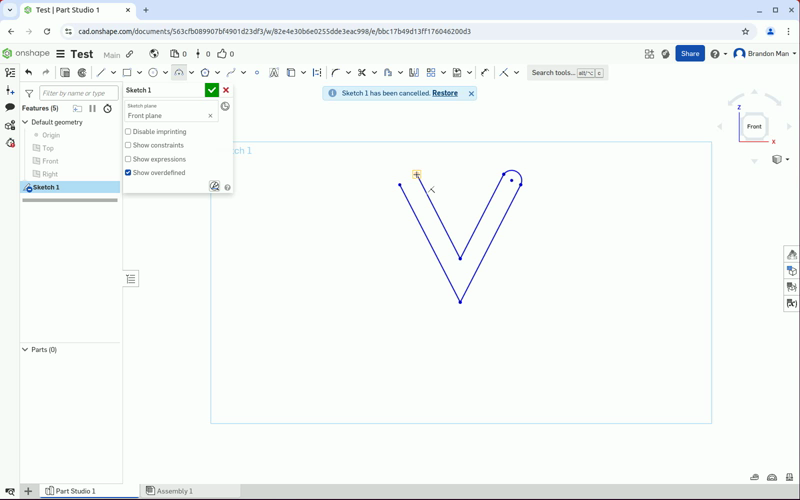
click(416, 174)
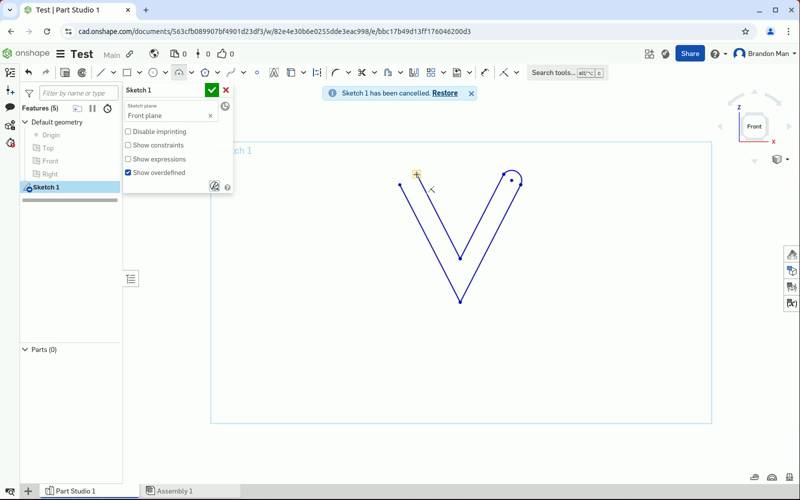
mouse_move(399, 184)
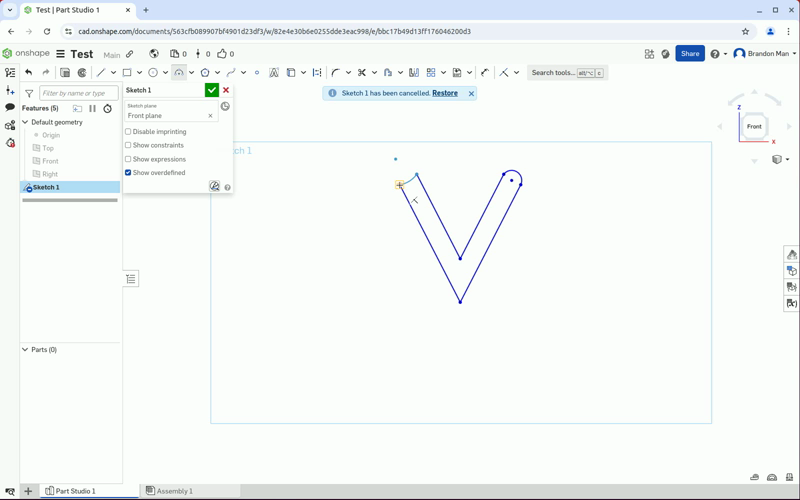
click(399, 184)
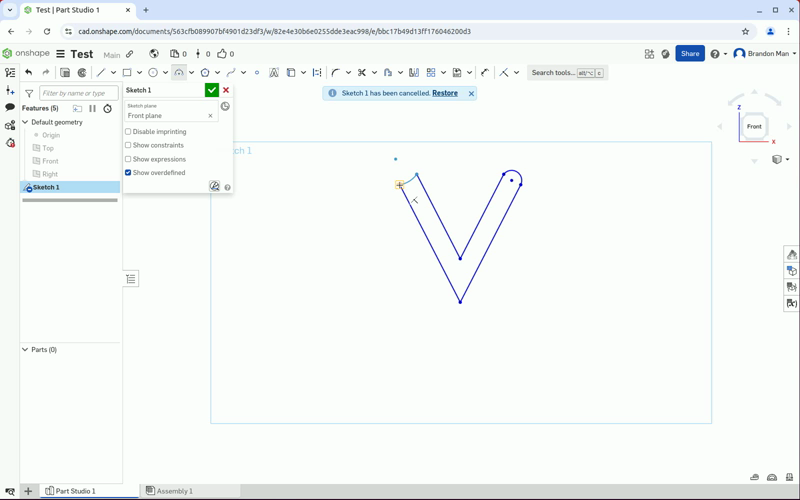
key_down(shift)
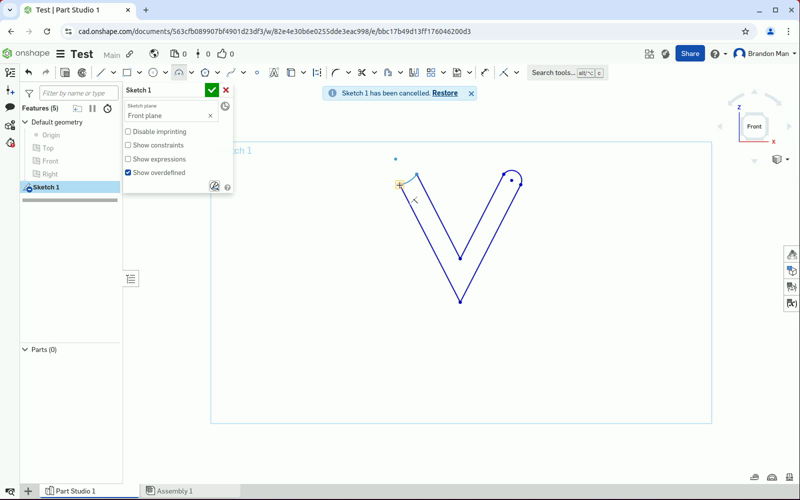
mouse_move(403, 171)
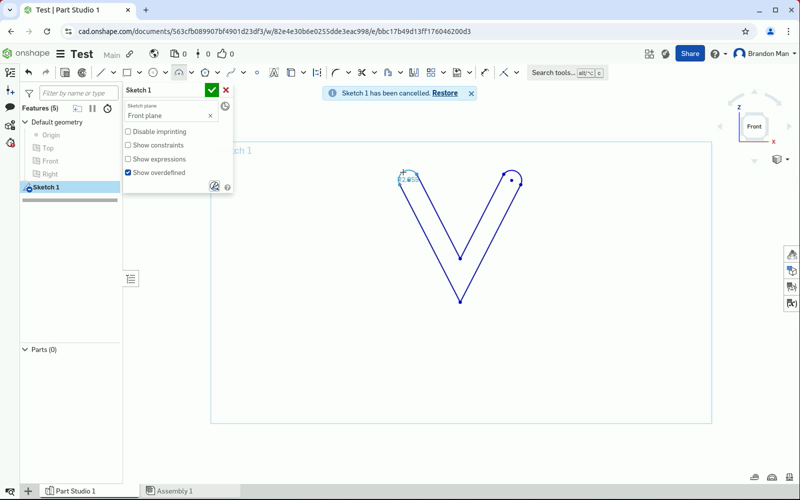
click(403, 171)
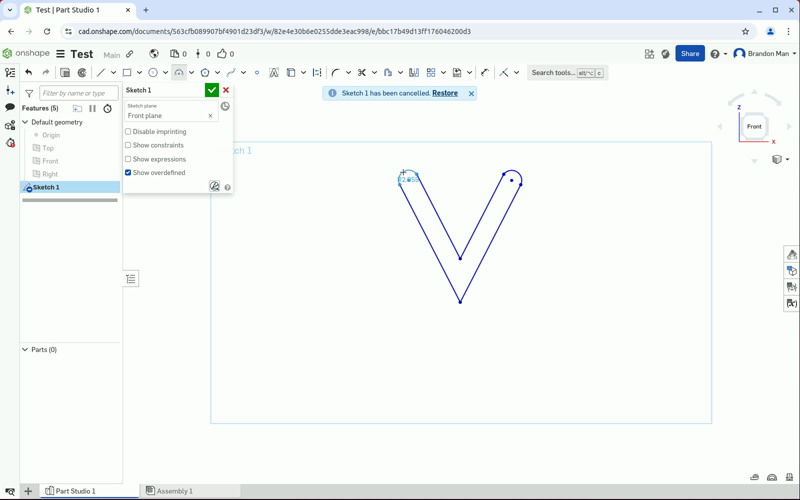
key_up(shift)
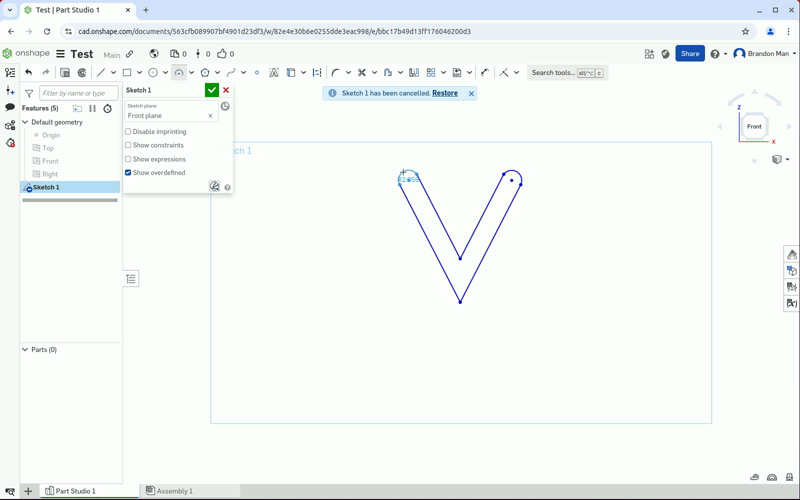
key(esc)
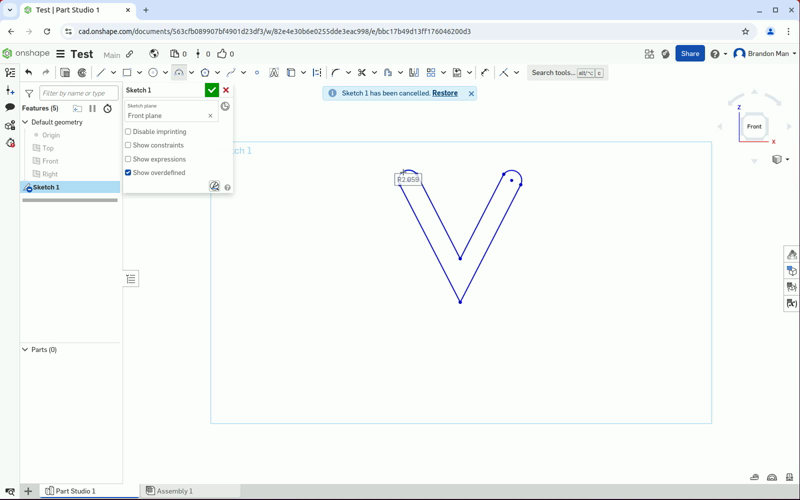
mouse_move(428, 207)
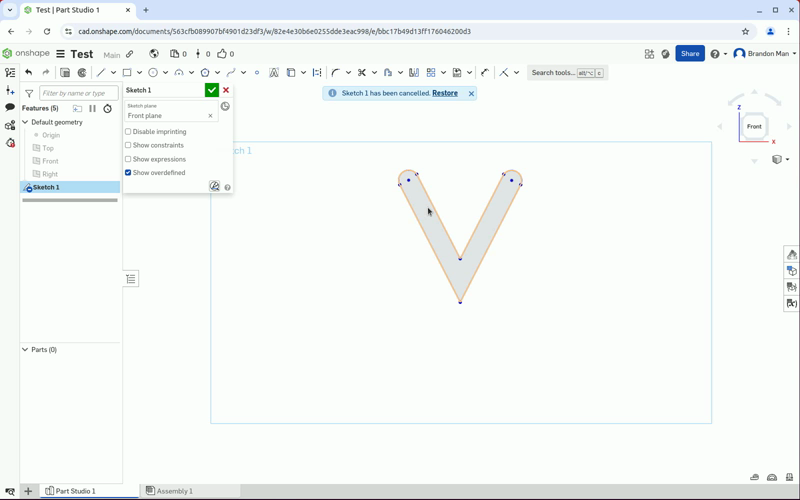
click(428, 207)
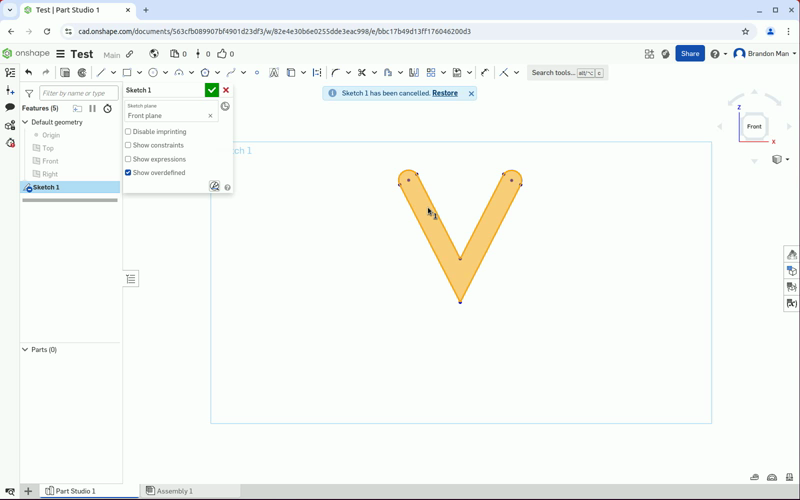
mouse_move(73, 352)
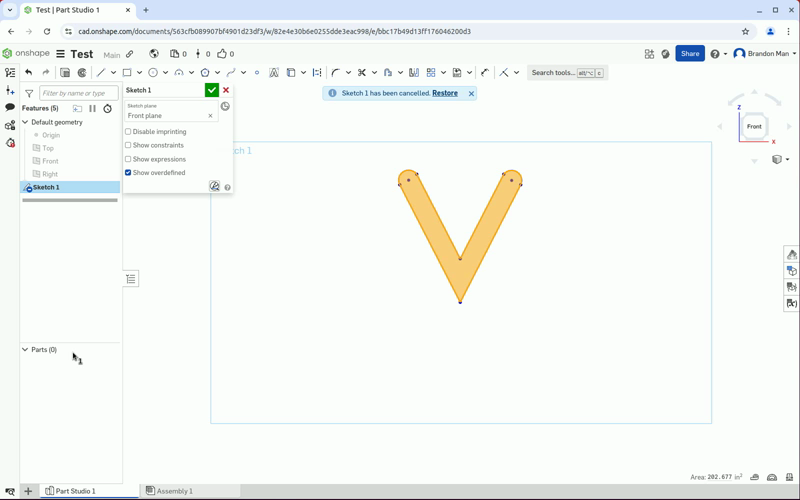
key(shift+y)
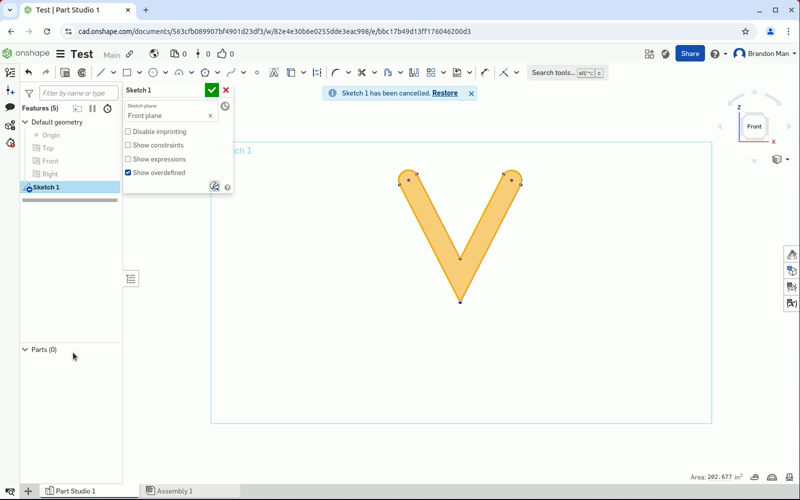
key(shift+e)
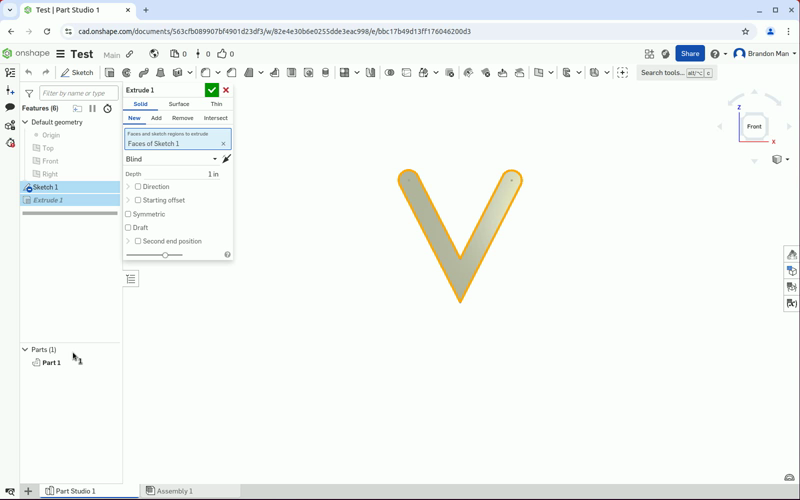
mouse_move(143, 106)
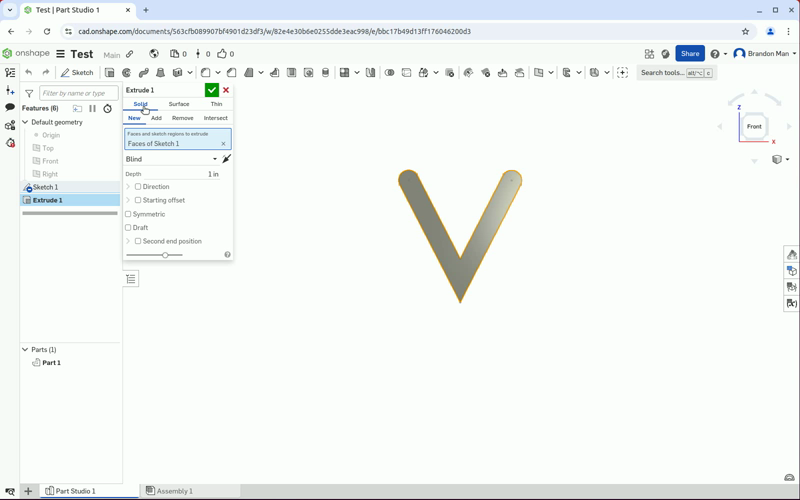
click(143, 106)
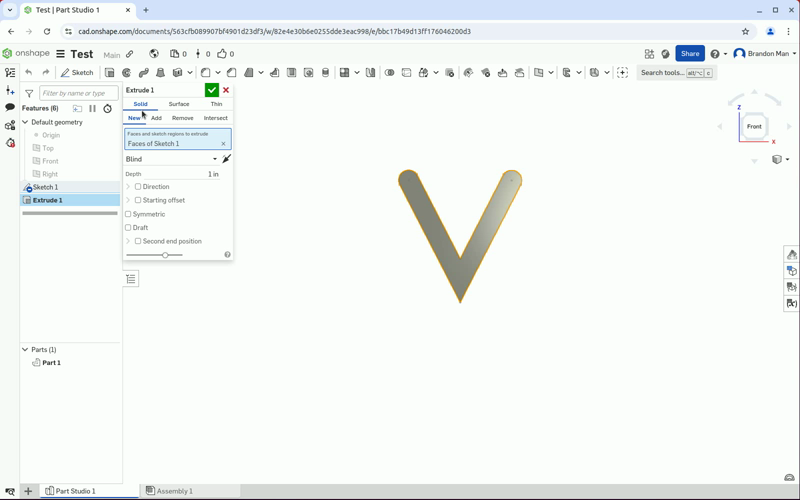
mouse_move(137, 120)
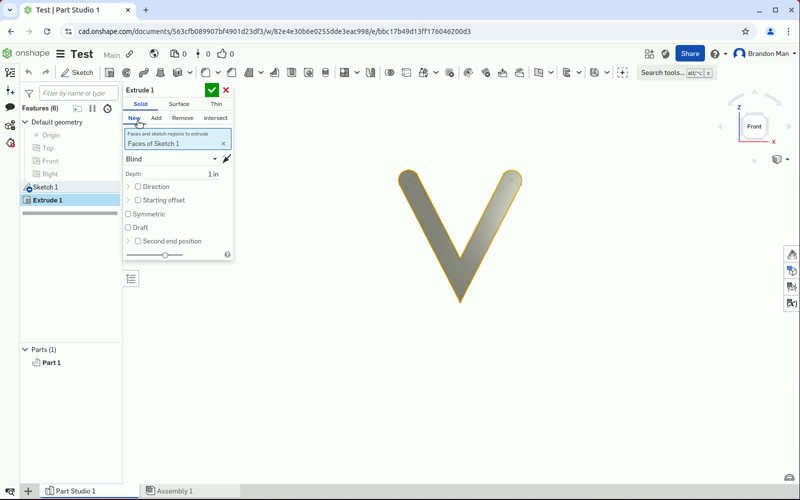
click(137, 120)
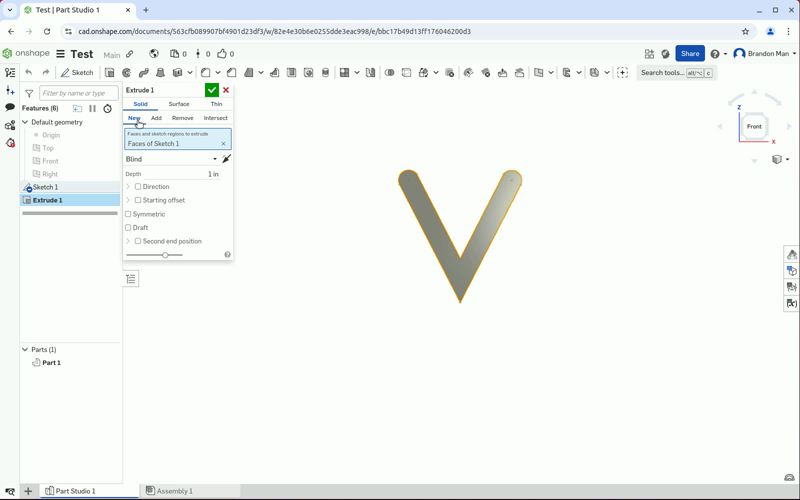
key(tab, 4)
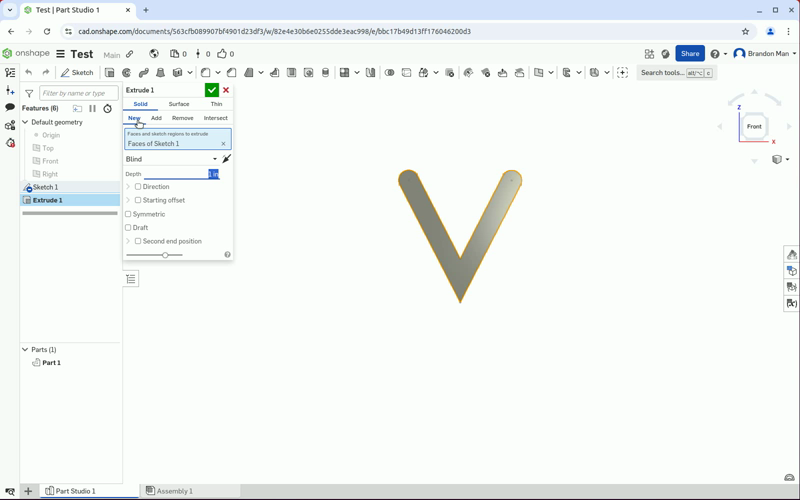
text(1.685)
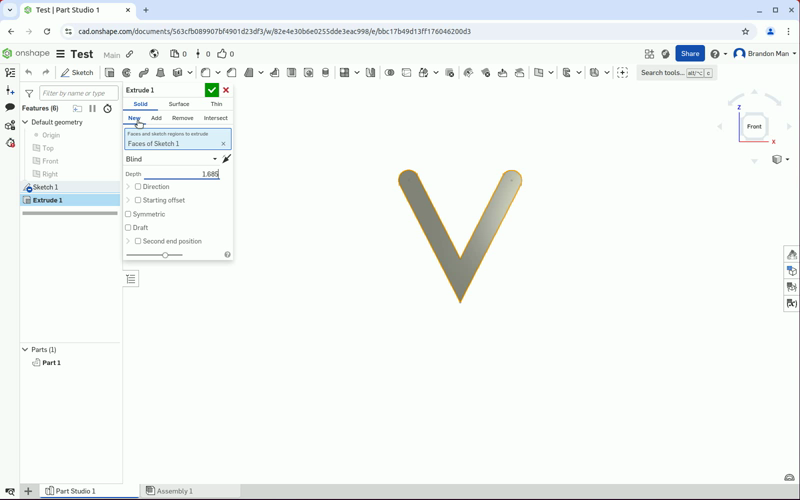
key(enter)
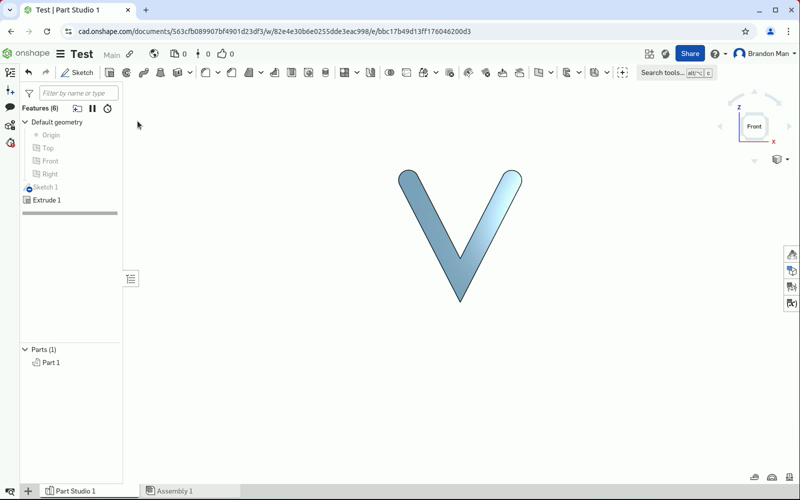
key(shift+h)
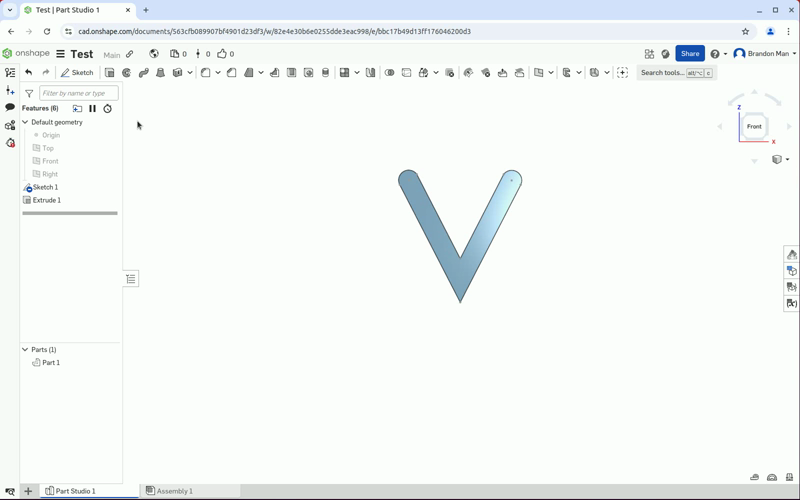
key(shift+h)
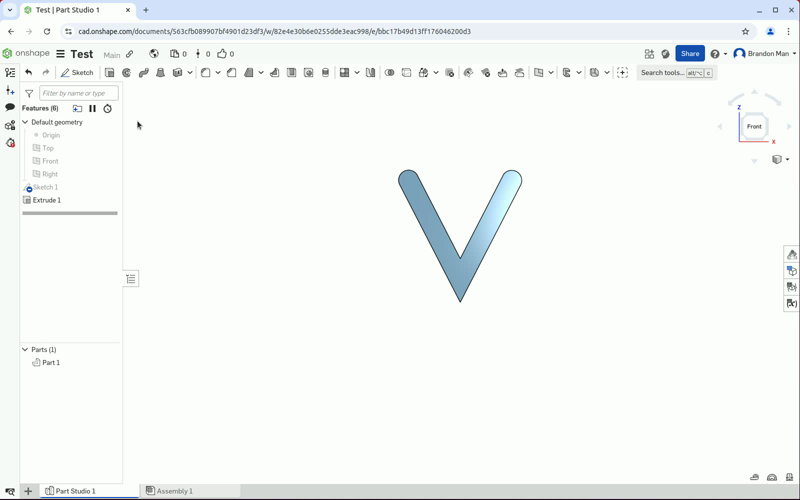
mouse_move(73, 189)
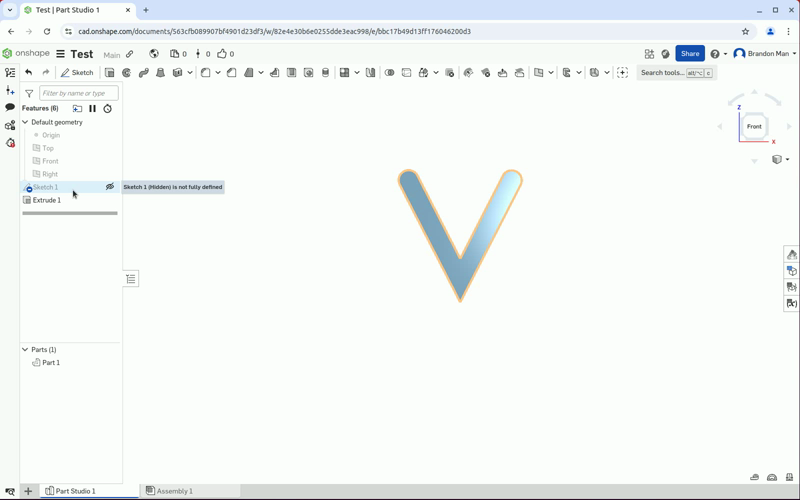
click(73, 189)
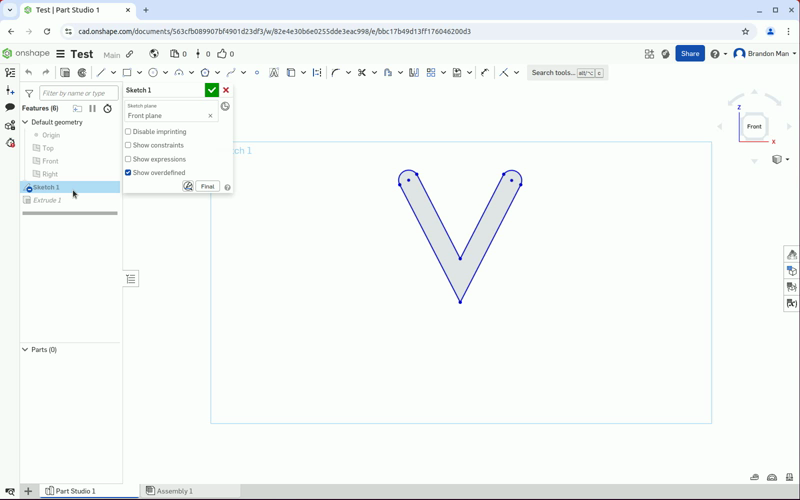
mouse_move(229, 92)
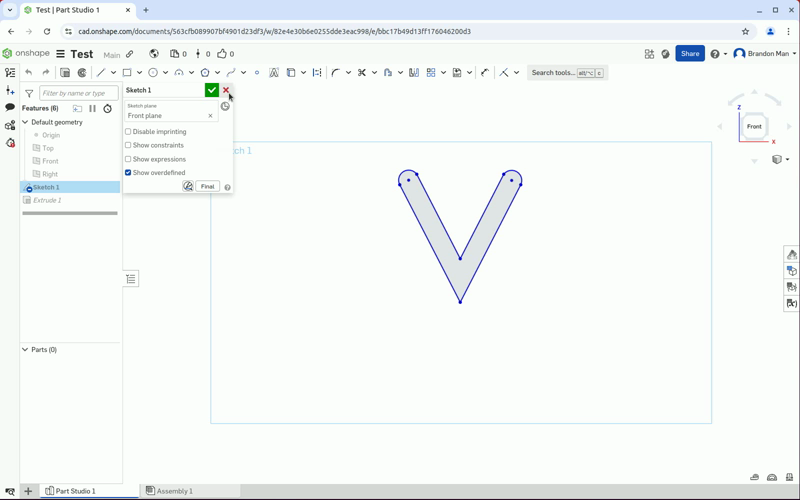
click(229, 92)
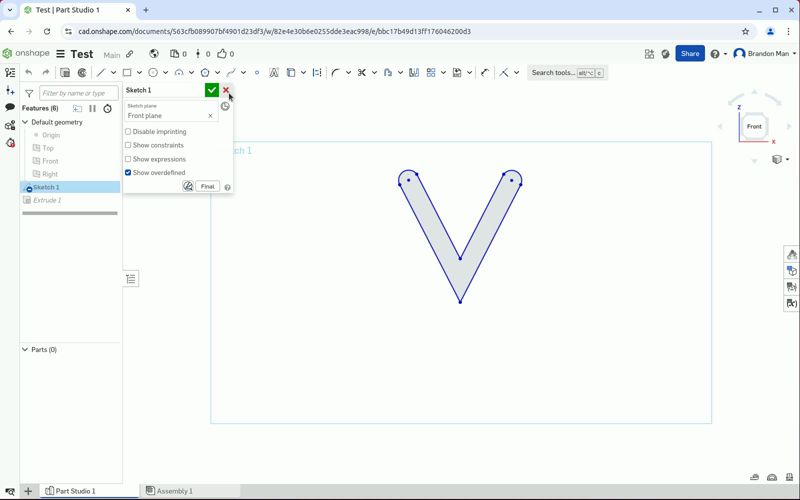
key(shift+s)
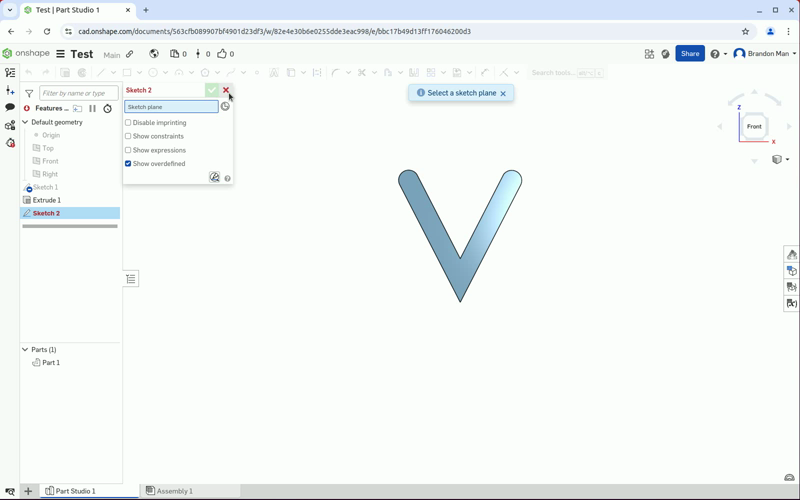
mouse_move(73, 163)
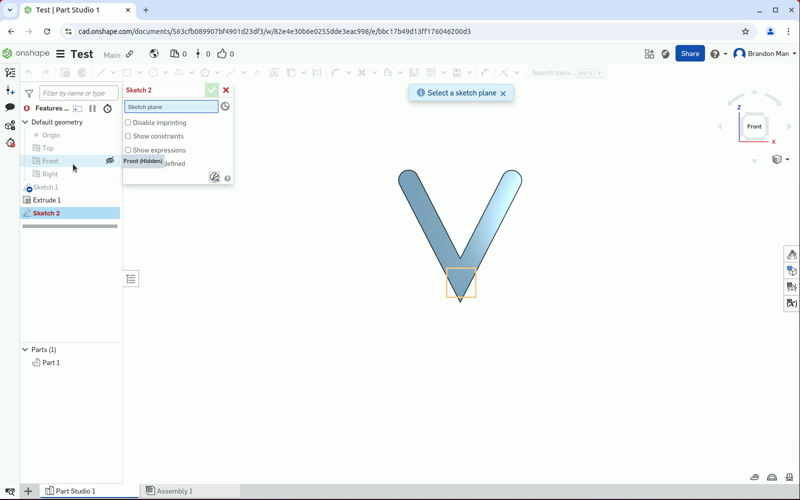
click(73, 163)
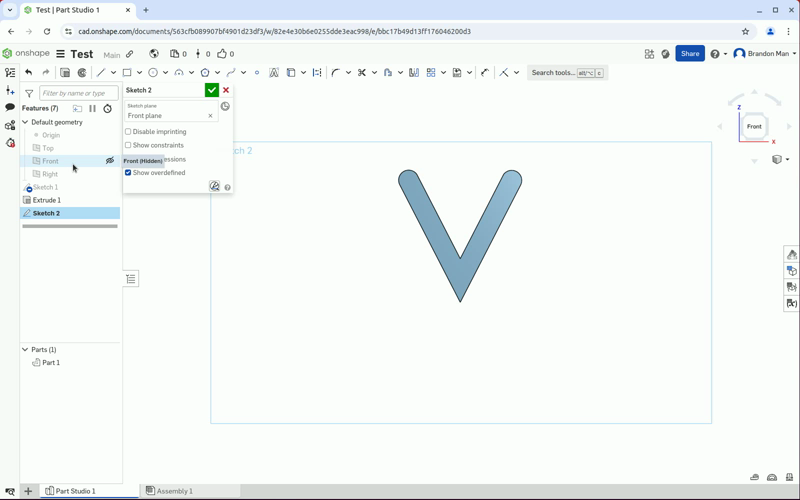
mouse_move(73, 352)
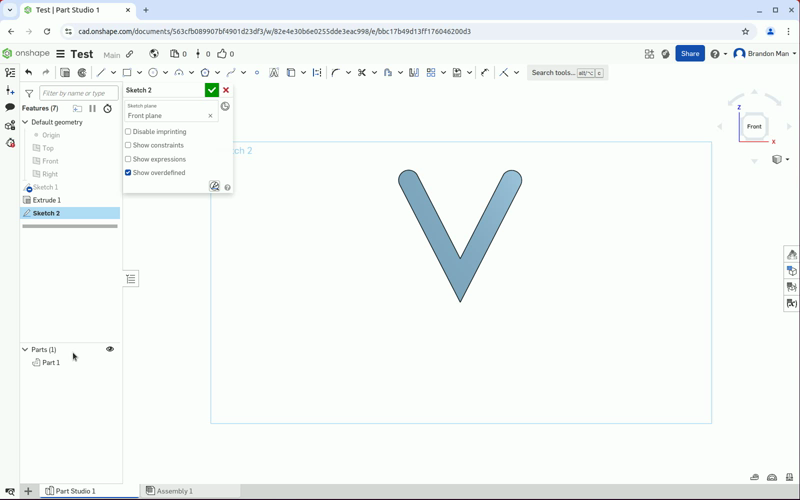
key(y)
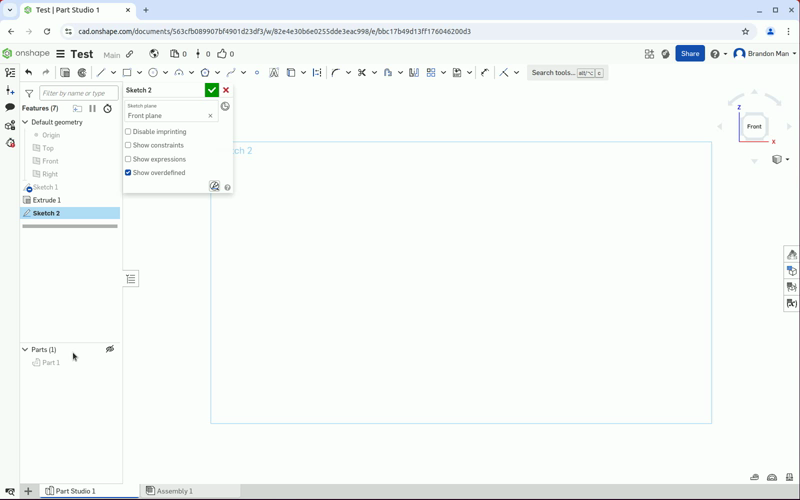
key(c)
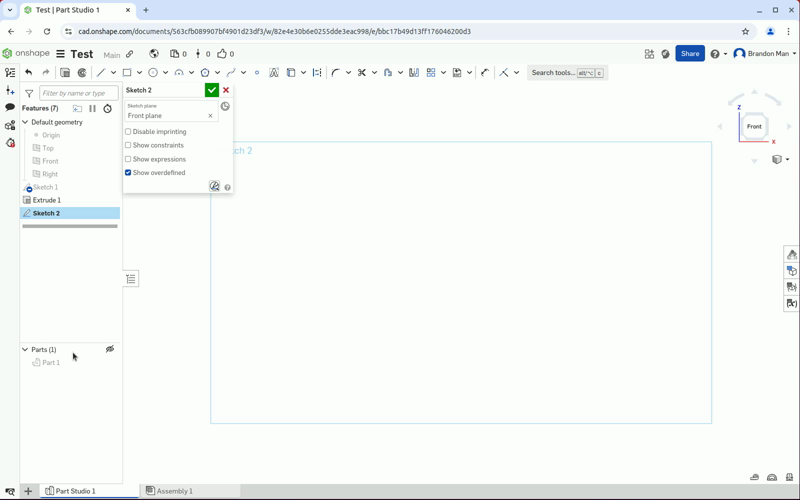
key_down(shift)
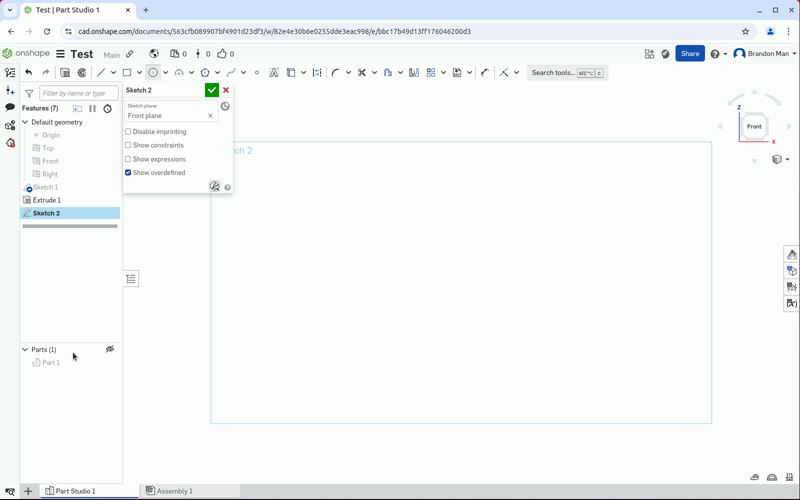
mouse_move(409, 180)
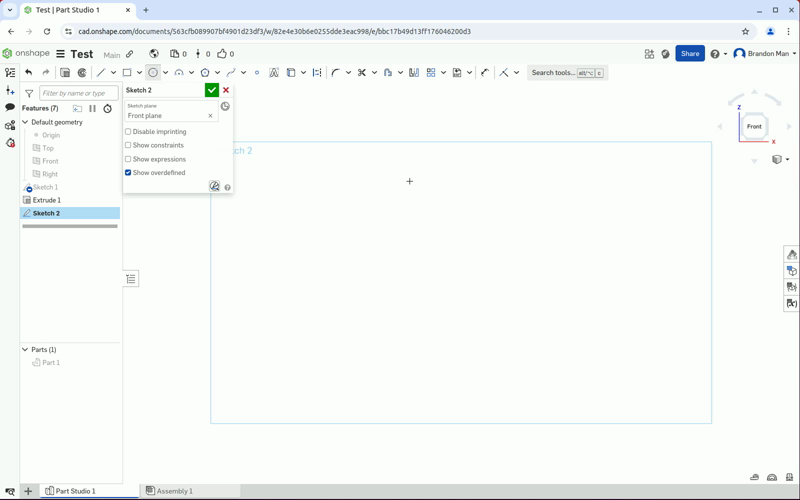
click(409, 180)
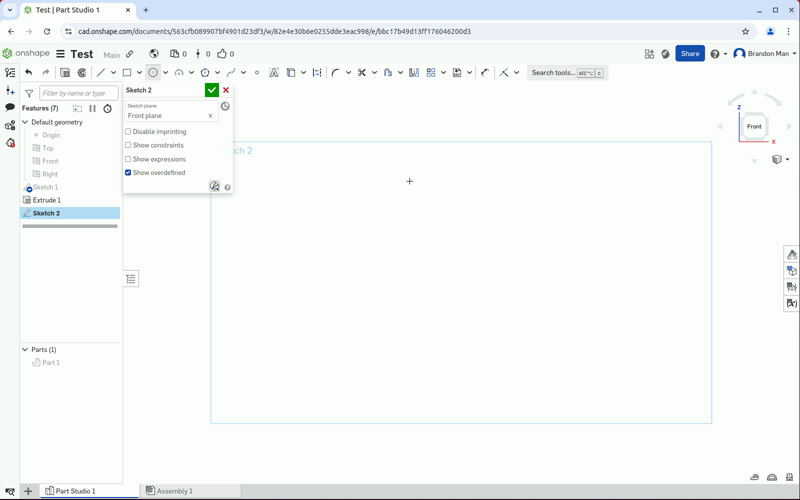
key_up(shift)
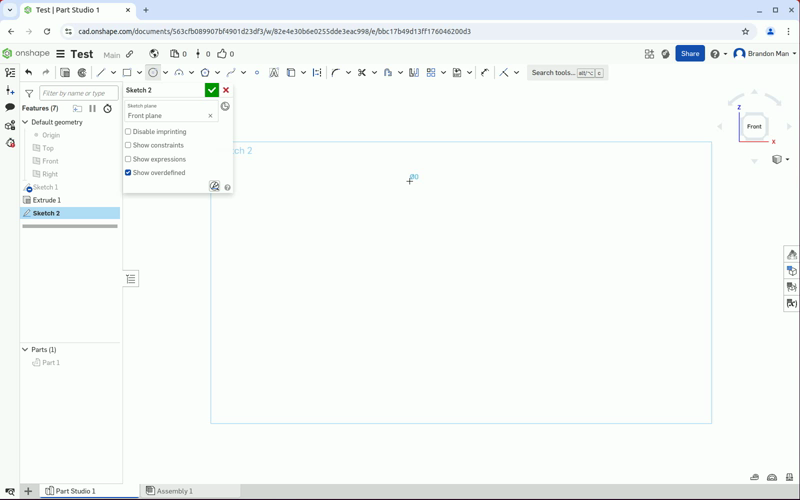
mouse_move(414, 180)
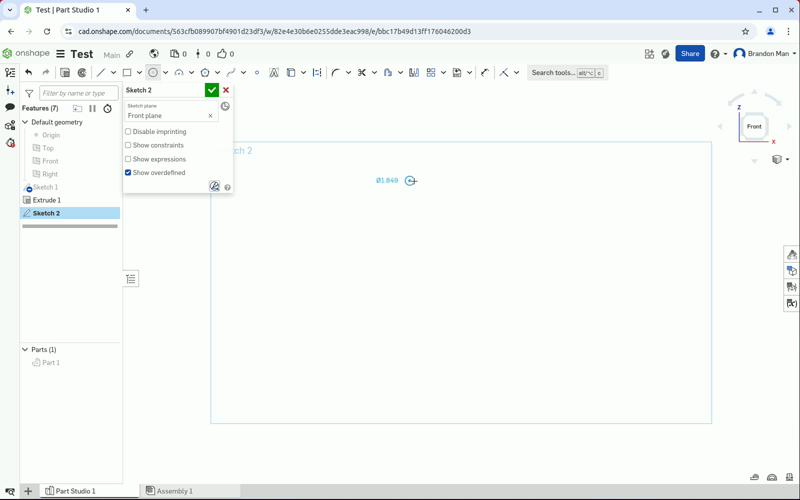
click(414, 180)
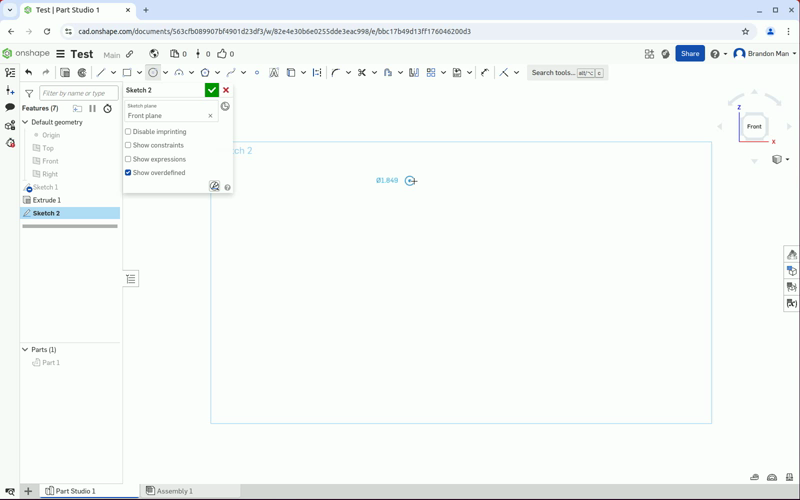
key(esc)
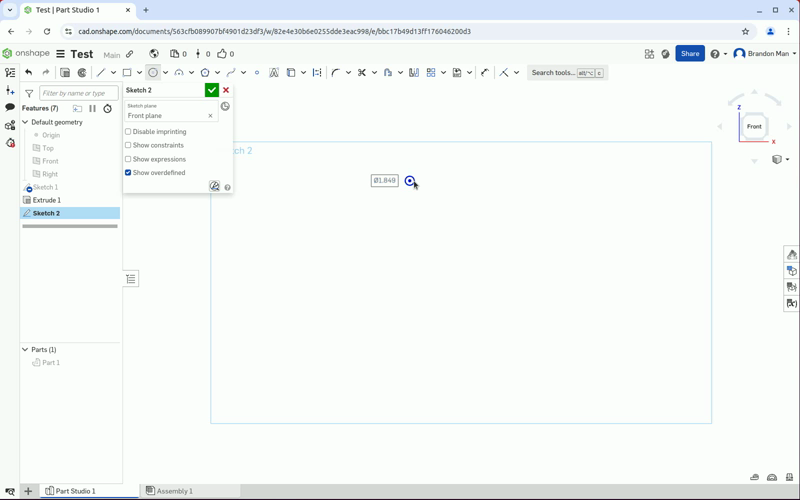
mouse_move(411, 182)
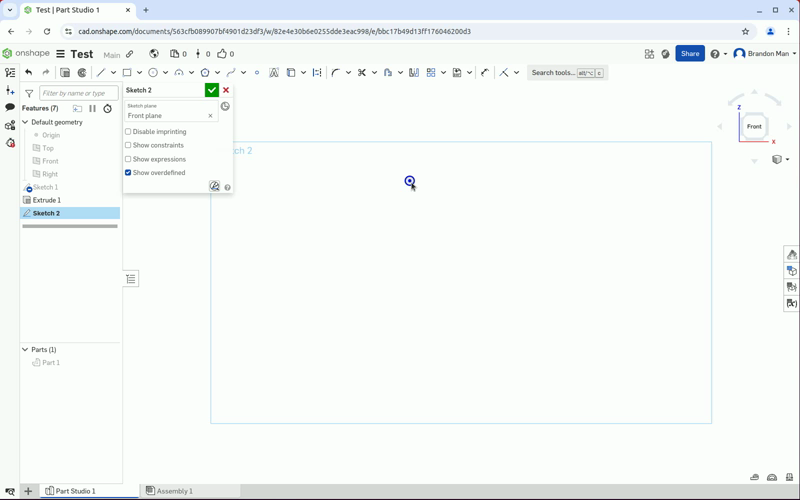
scroll(6)
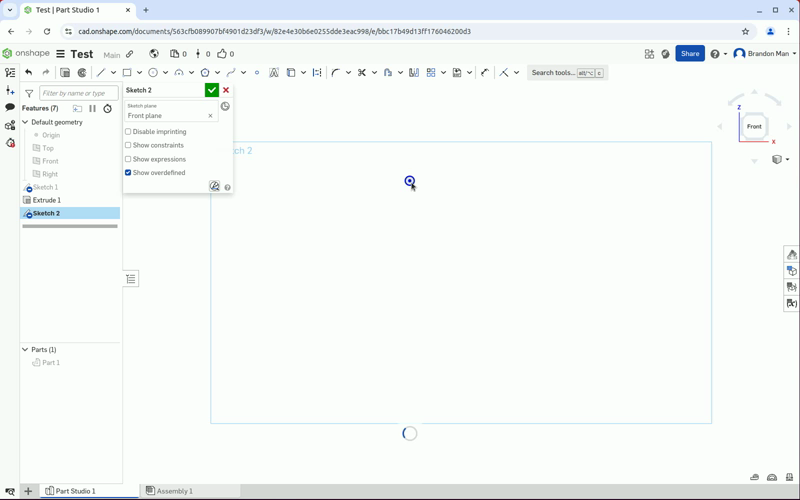
scroll(6)
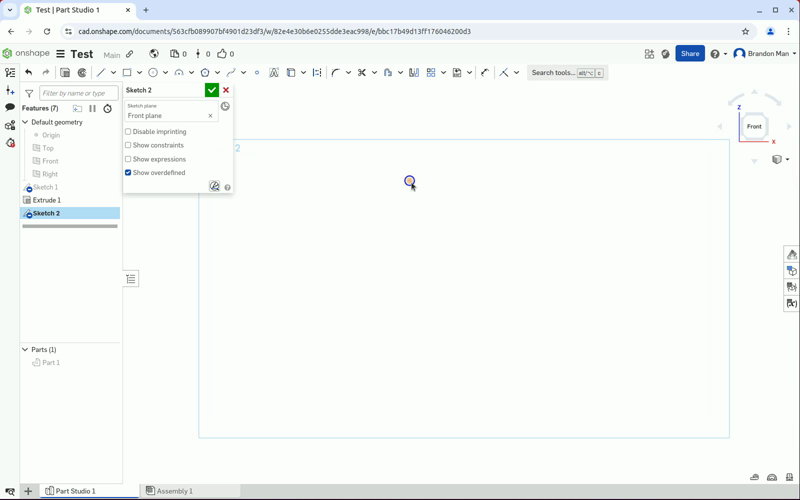
scroll(6)
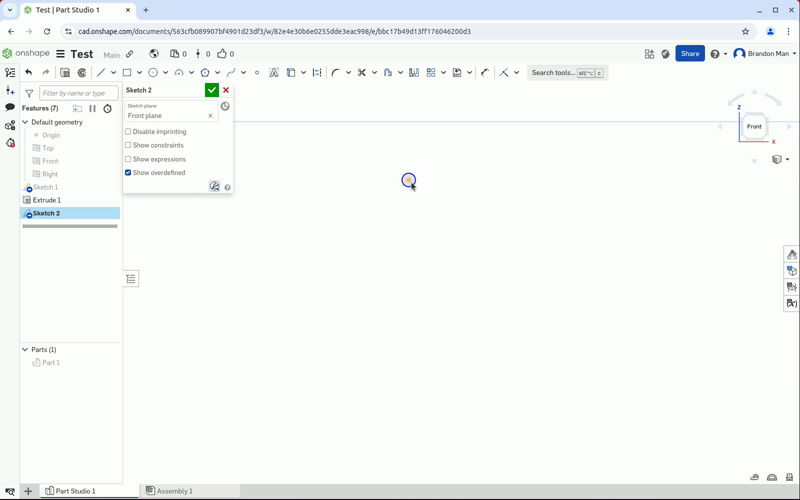
scroll(6)
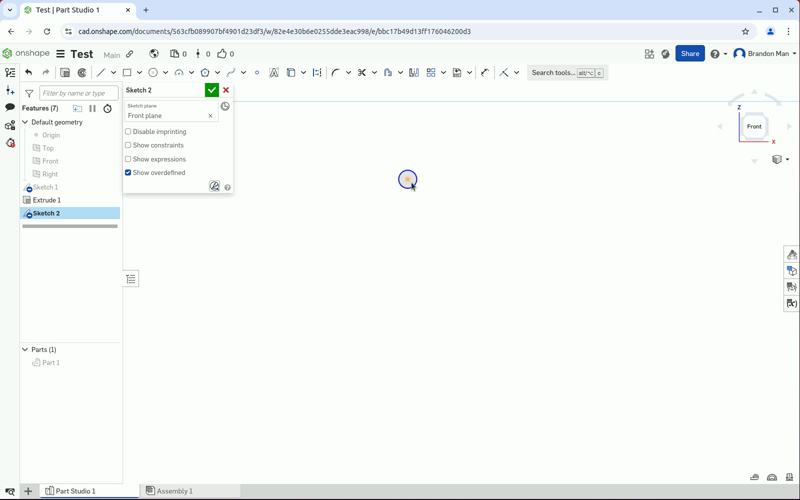
scroll(6)
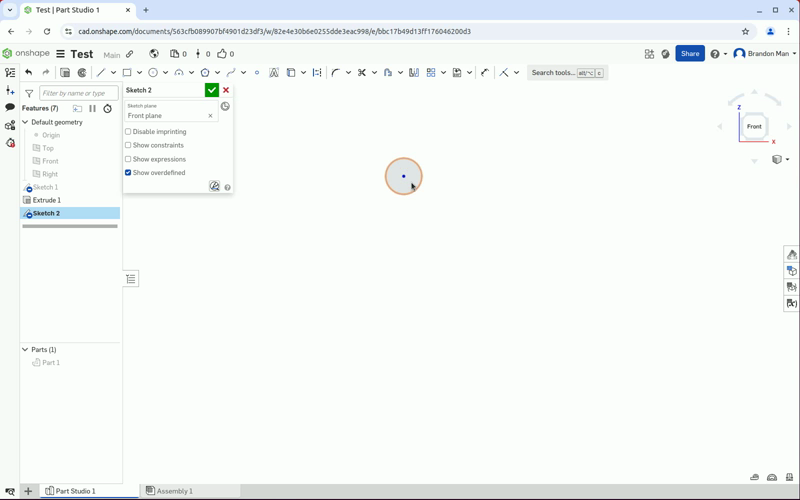
scroll(6)
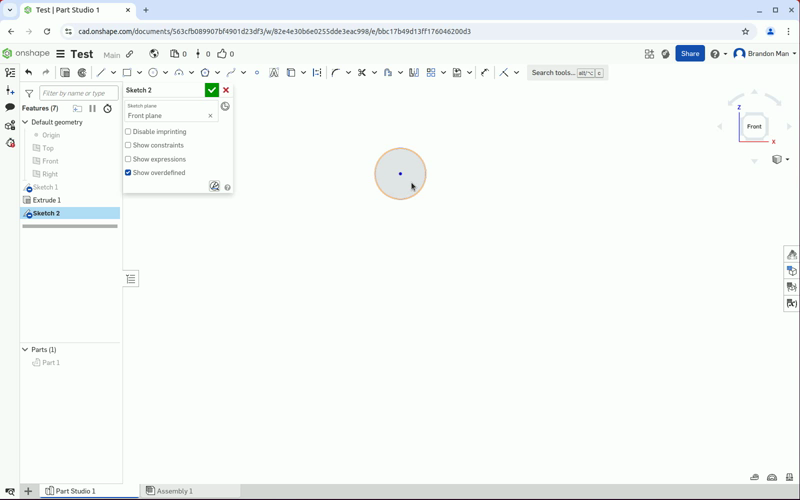
scroll(6)
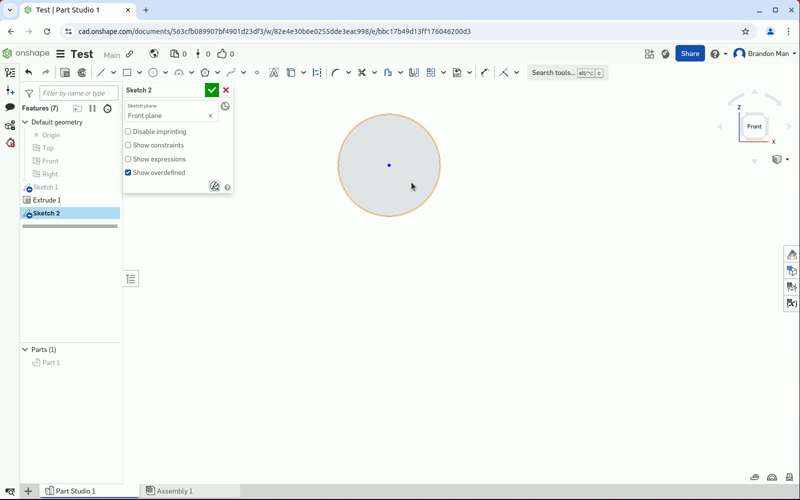
click(411, 182)
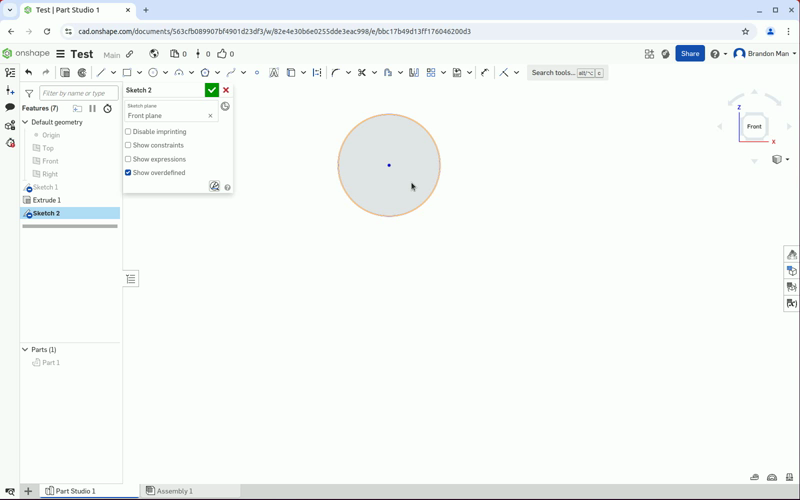
scroll(-6)
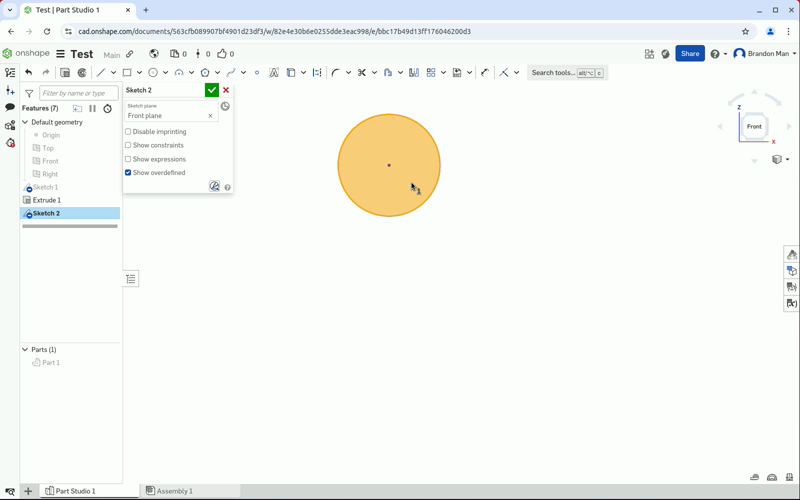
scroll(-6)
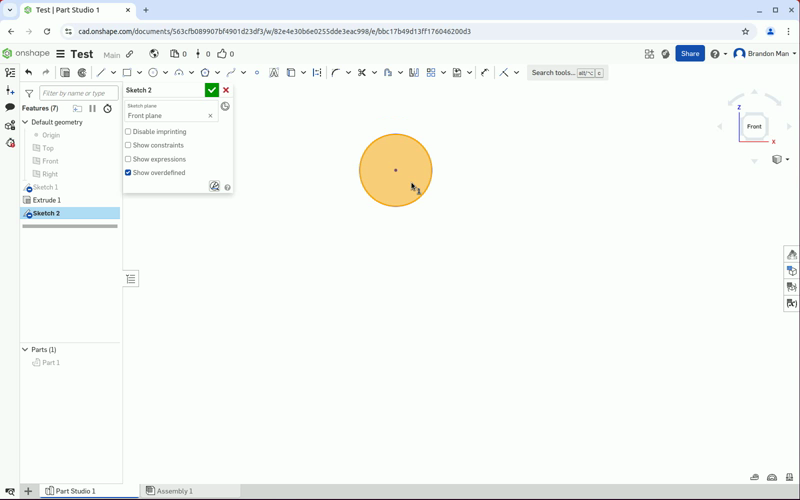
scroll(-6)
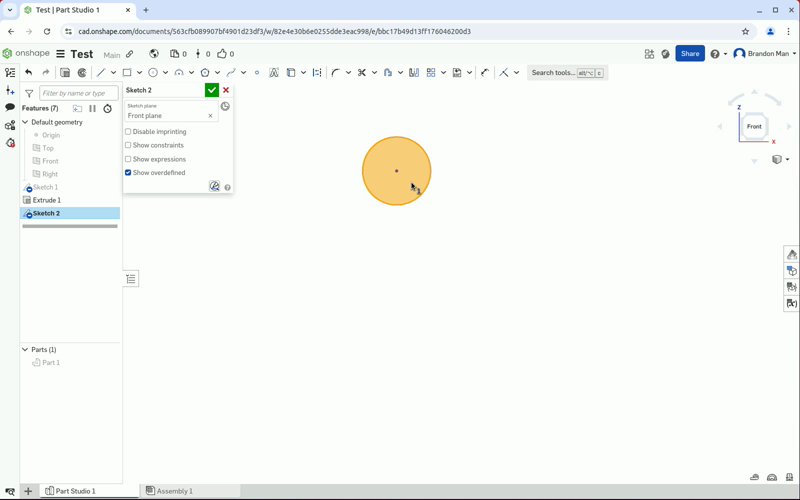
scroll(-6)
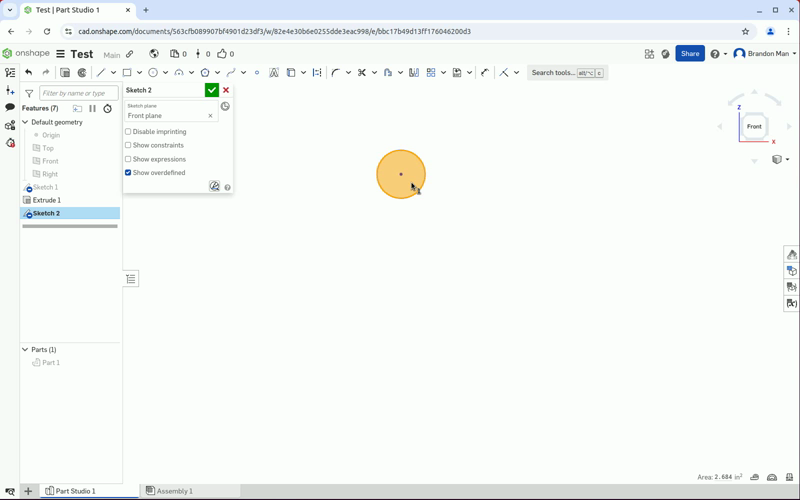
scroll(-6)
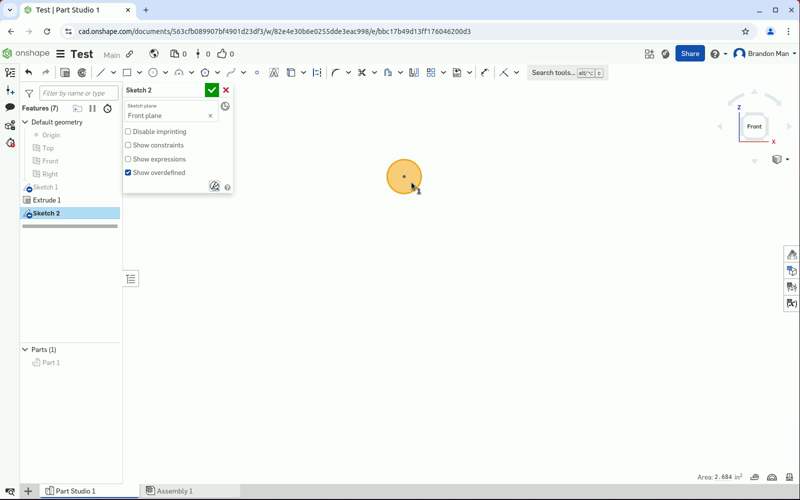
scroll(-6)
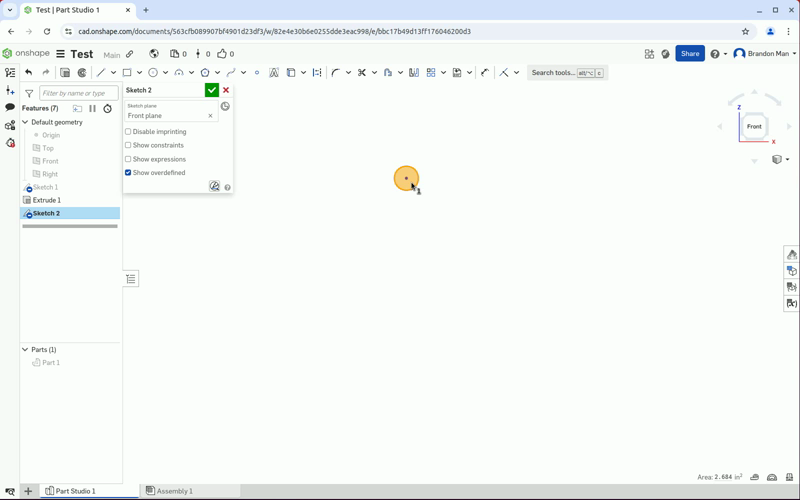
scroll(-6)
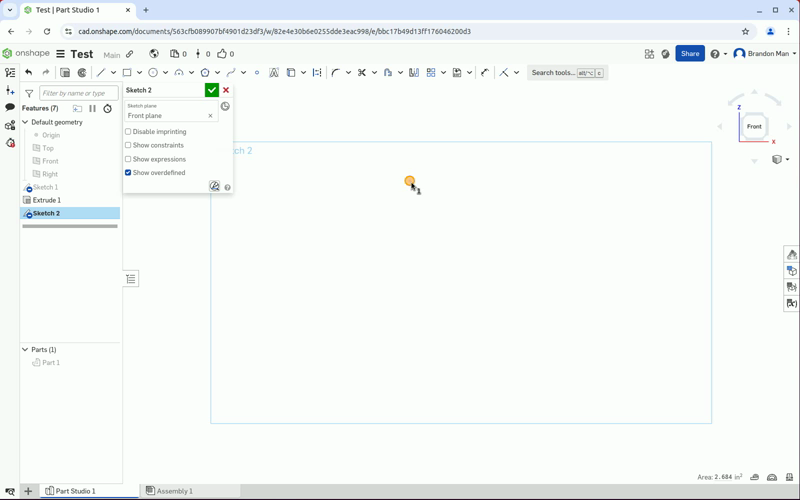
mouse_move(73, 352)
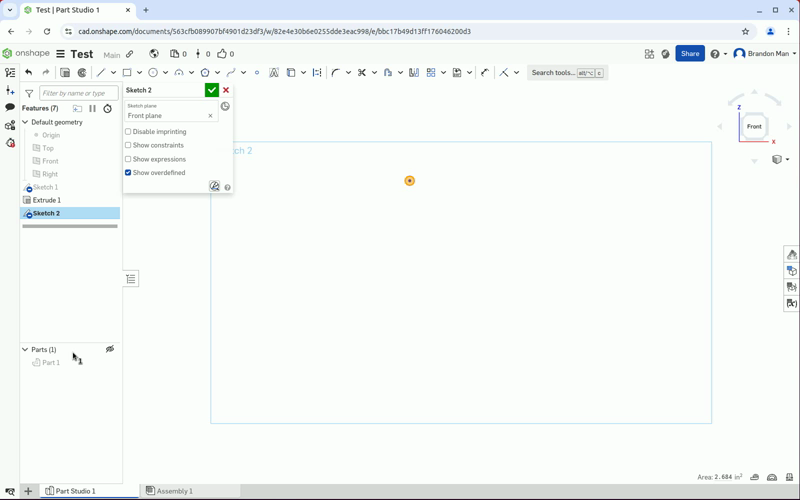
key(shift+y)
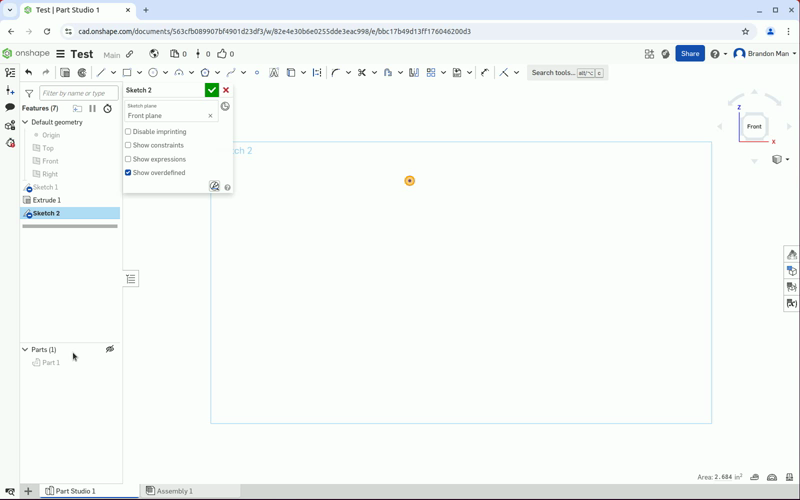
key(shift+e)
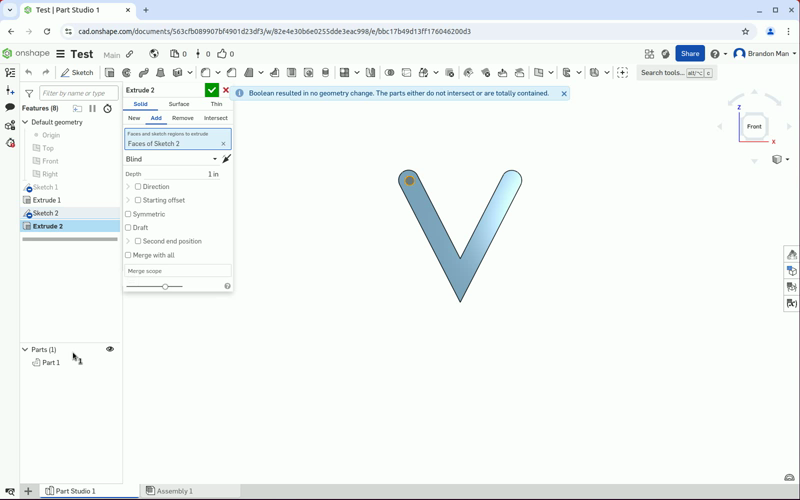
mouse_move(143, 106)
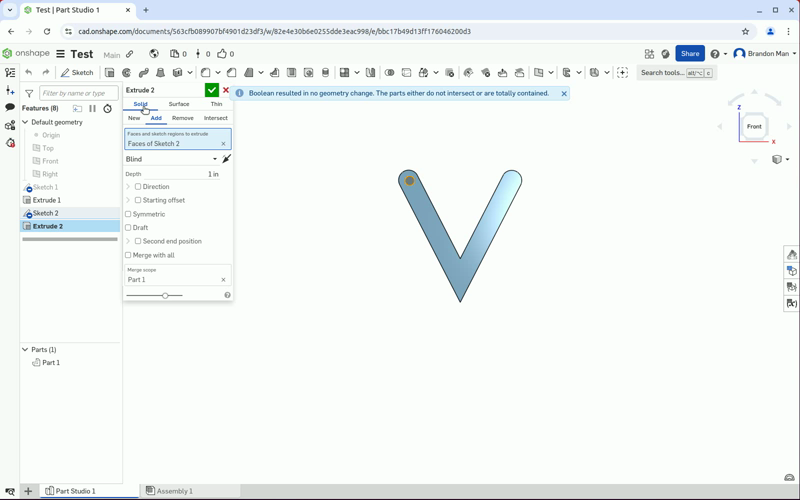
click(143, 106)
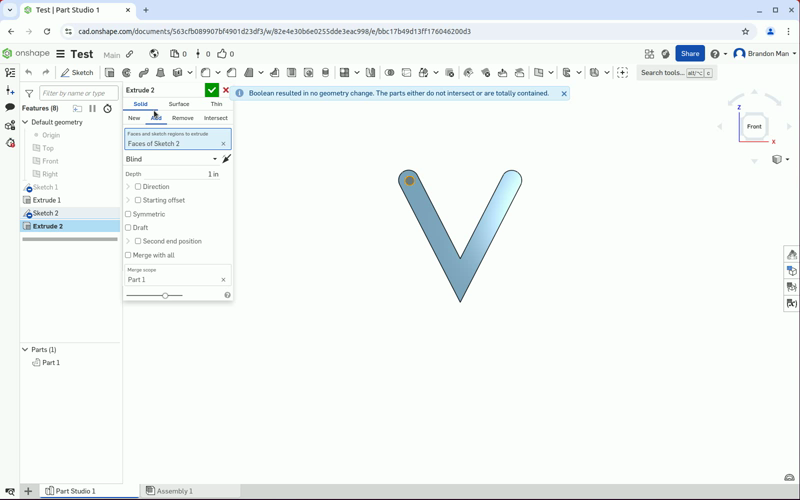
mouse_move(186, 120)
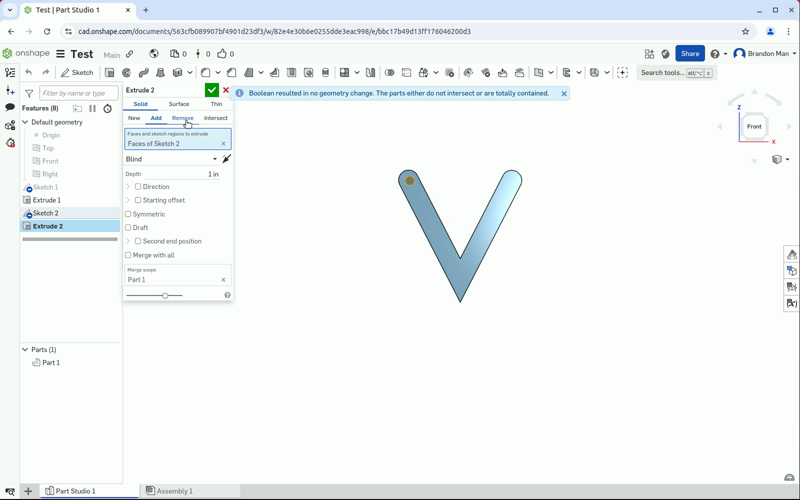
click(186, 120)
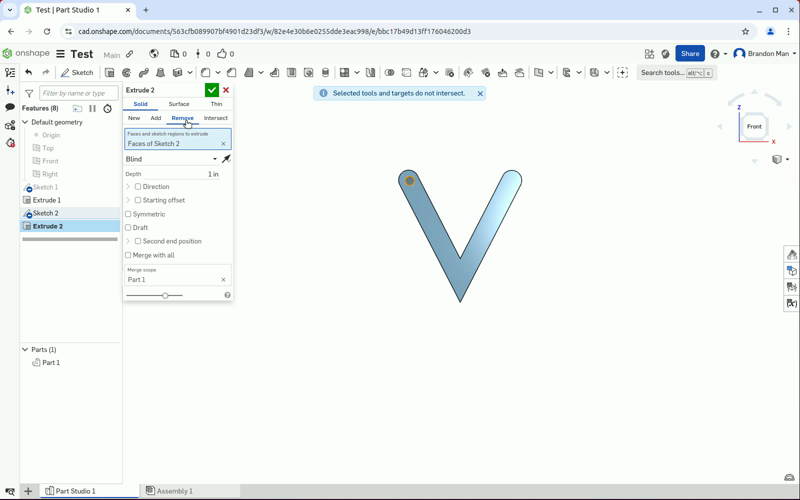
key(tab, 4)
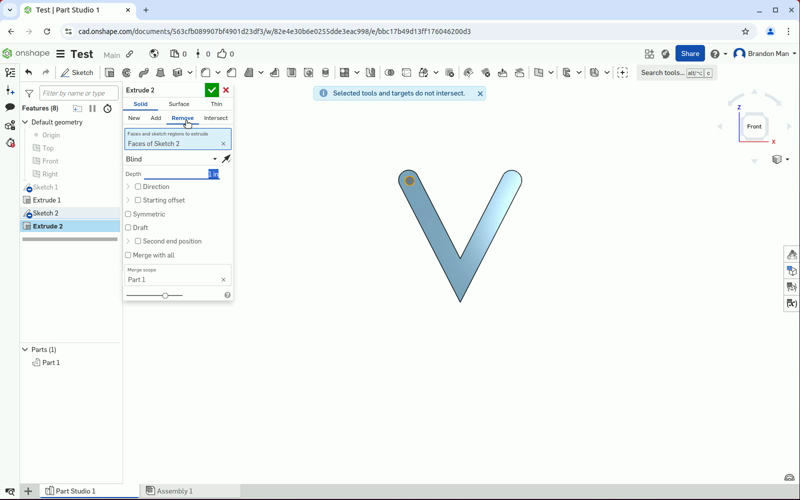
text(-5.296)
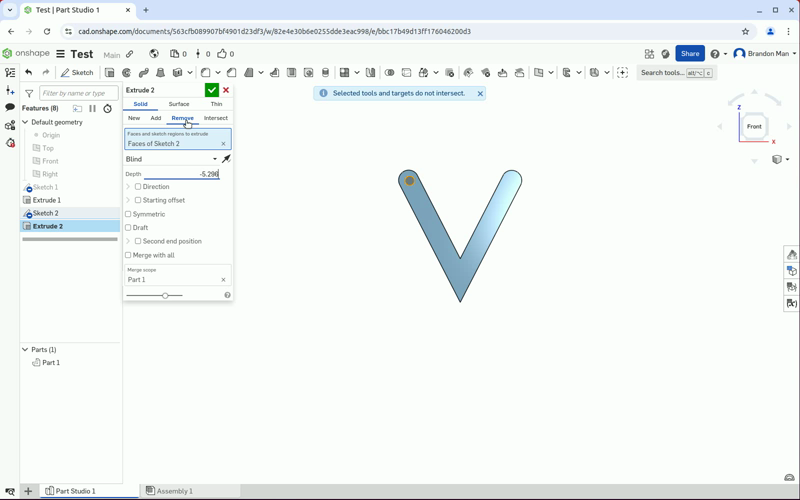
key(tab, 6)
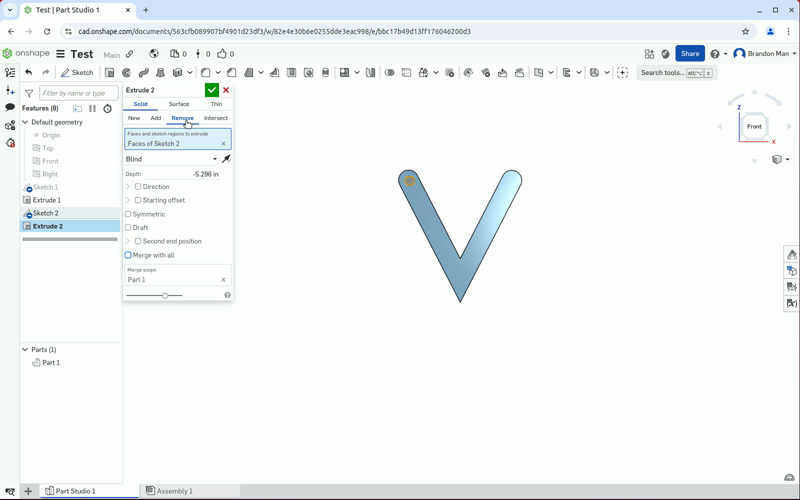
key(space)
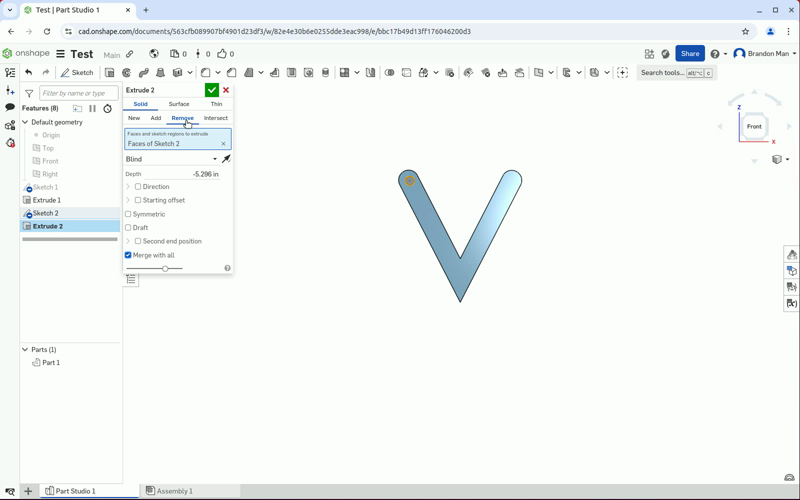
key(enter)
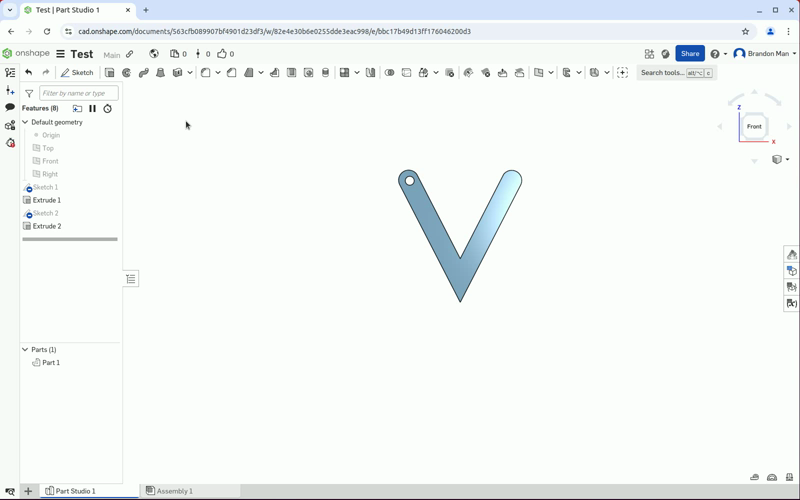
key(shift+h)
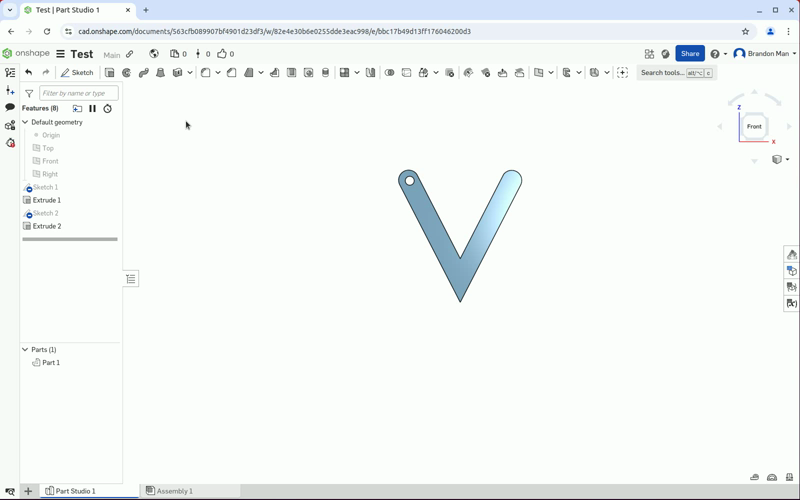
key(shift+h)
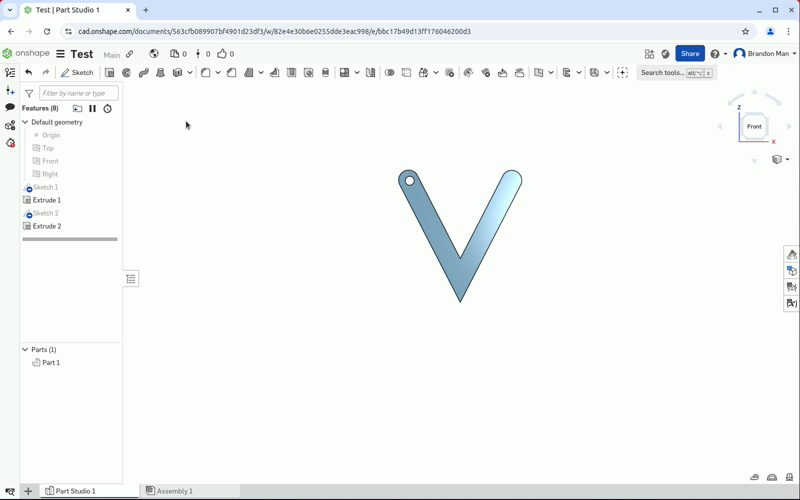
mouse_move(73, 189)
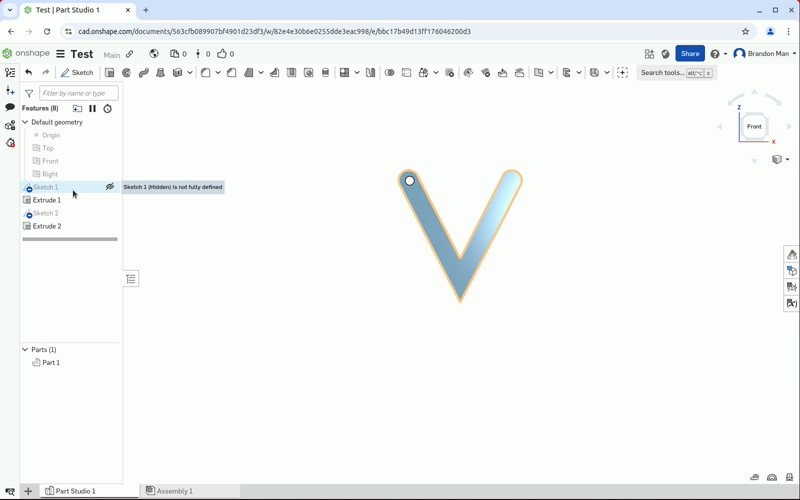
click(73, 189)
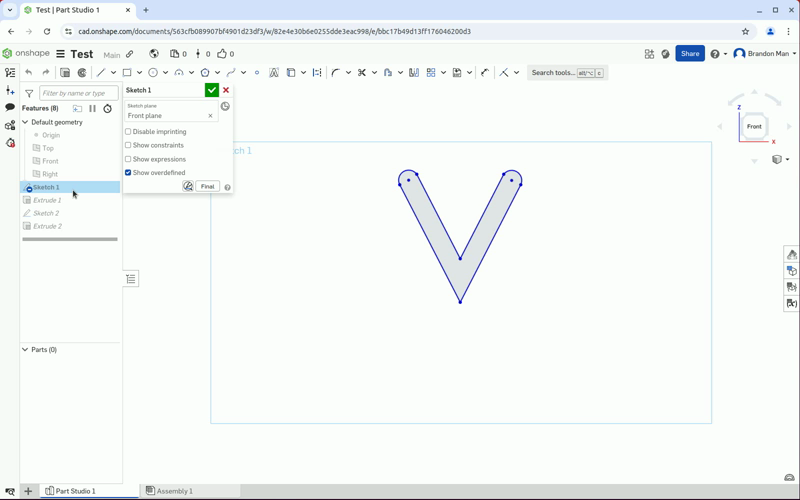
mouse_move(229, 92)
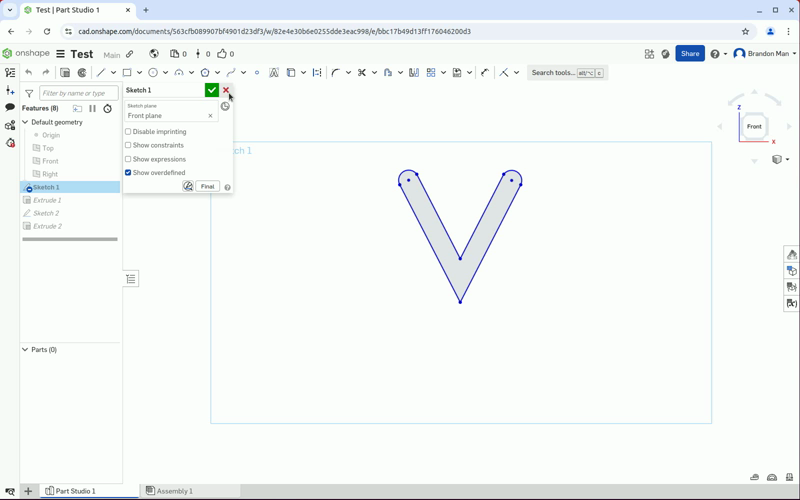
click(229, 92)
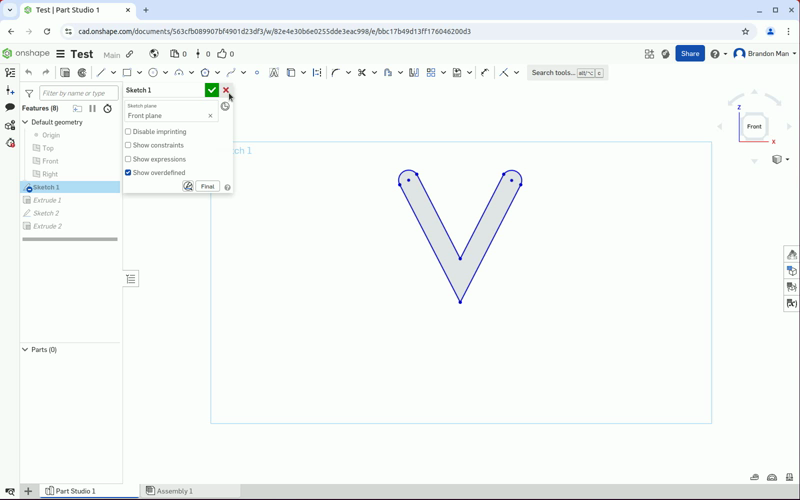
key(shift+s)
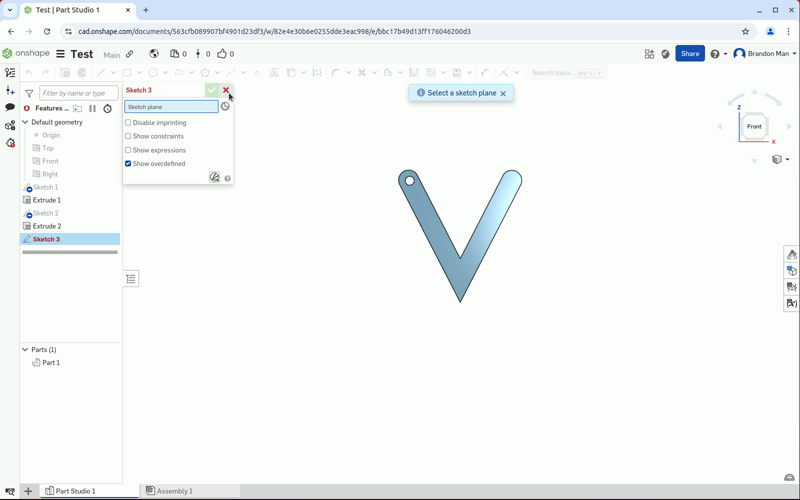
mouse_move(73, 163)
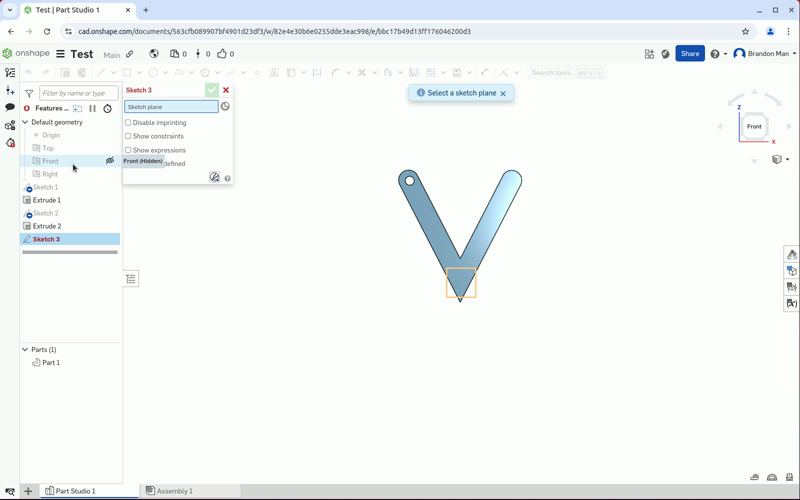
click(73, 163)
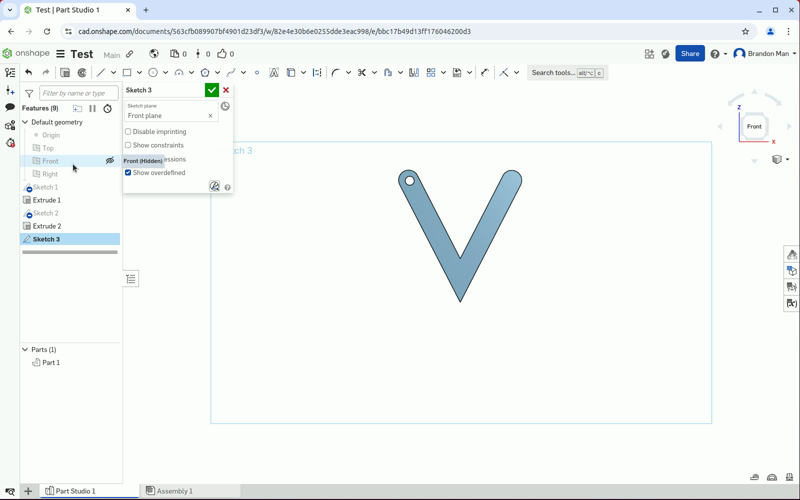
mouse_move(73, 352)
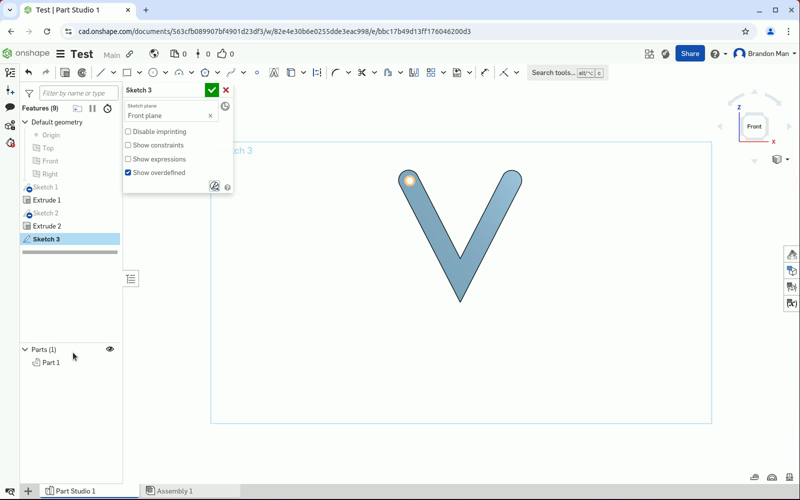
key(y)
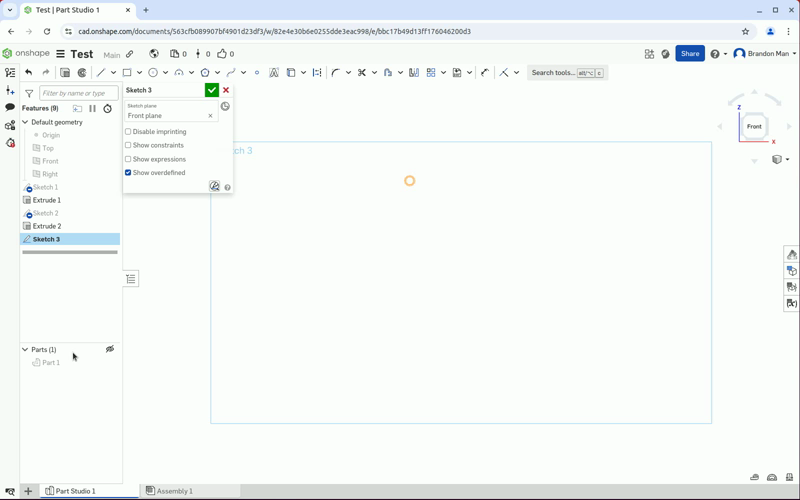
key(c)
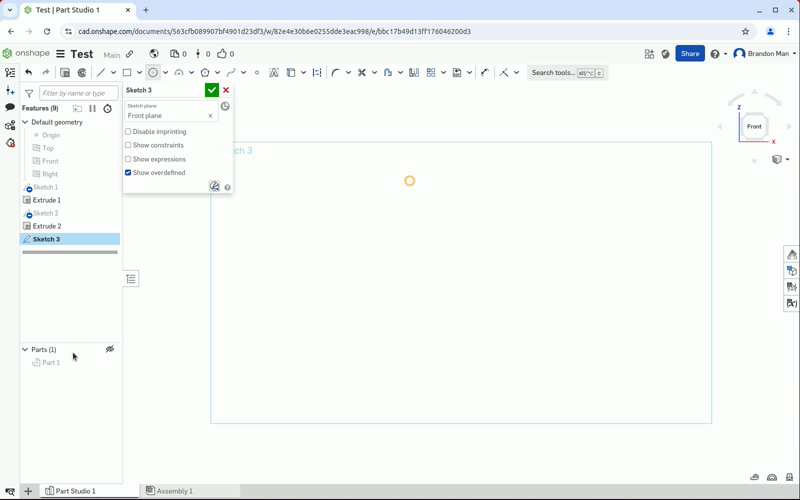
key_down(shift)
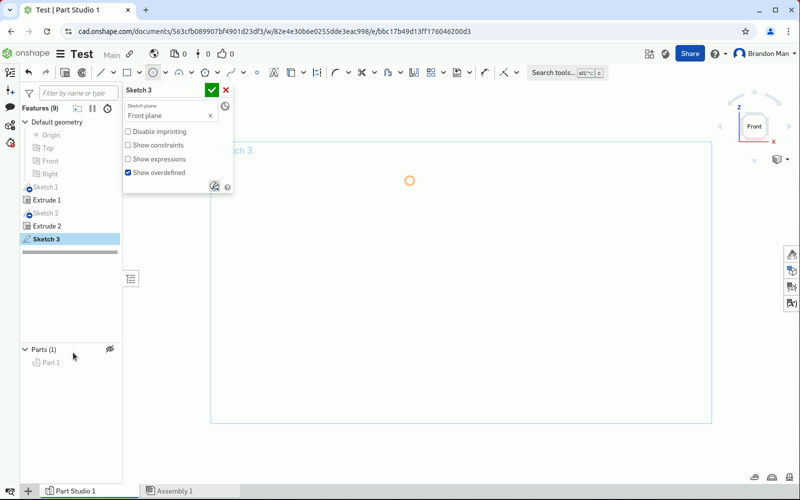
mouse_move(513, 180)
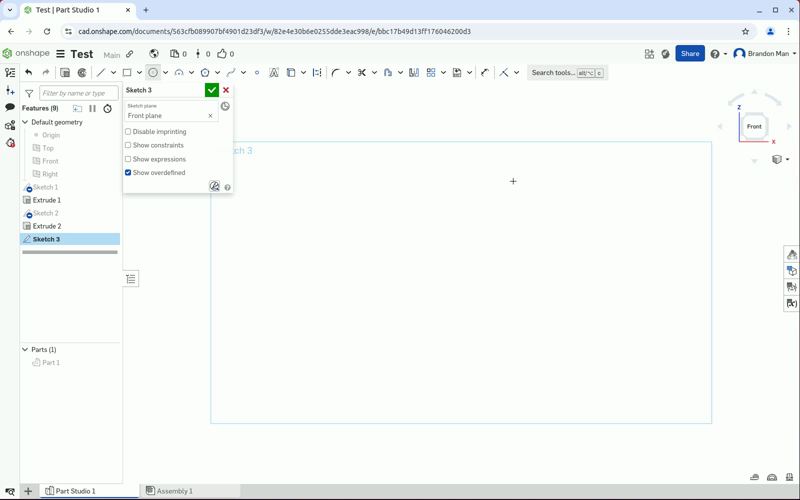
click(513, 180)
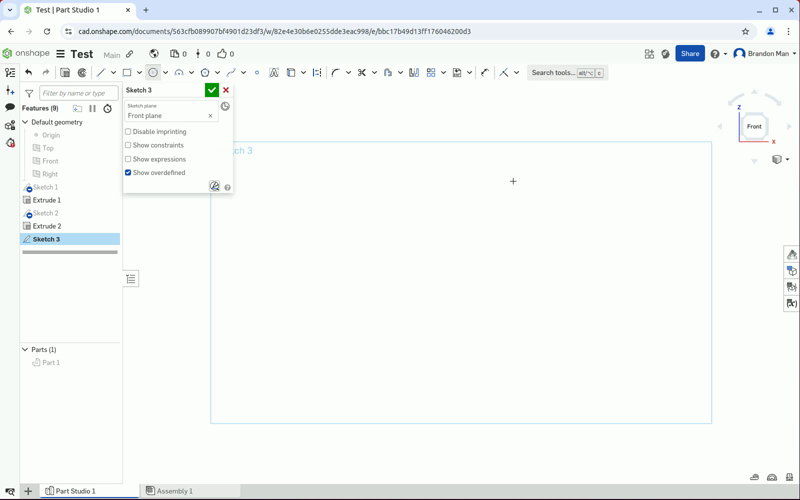
key_up(shift)
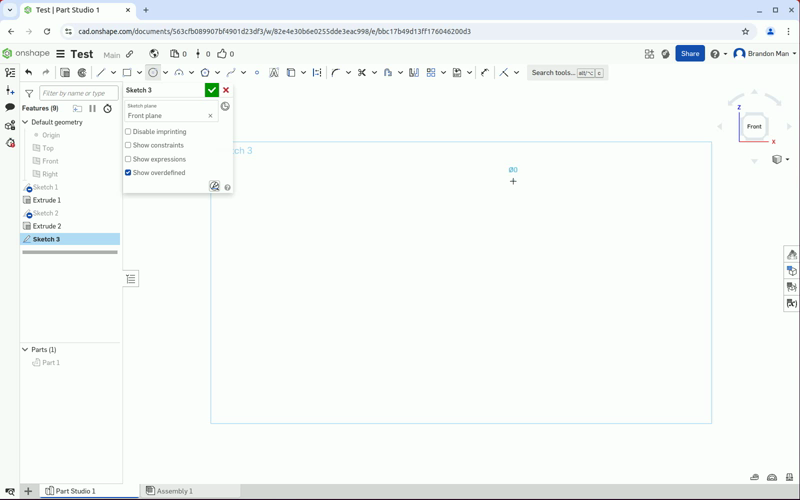
mouse_move(517, 180)
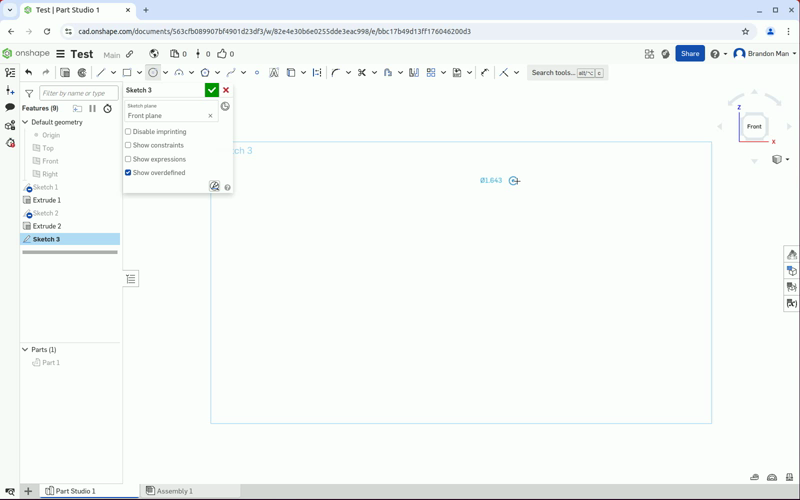
click(517, 180)
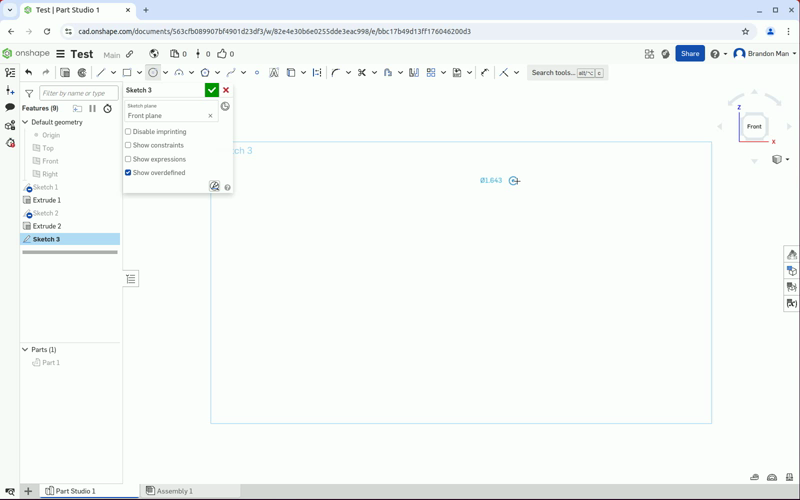
key(esc)
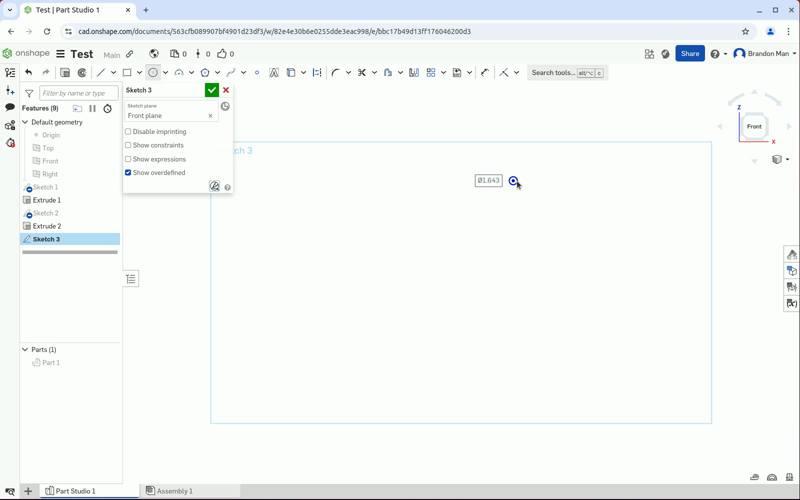
mouse_move(512, 177)
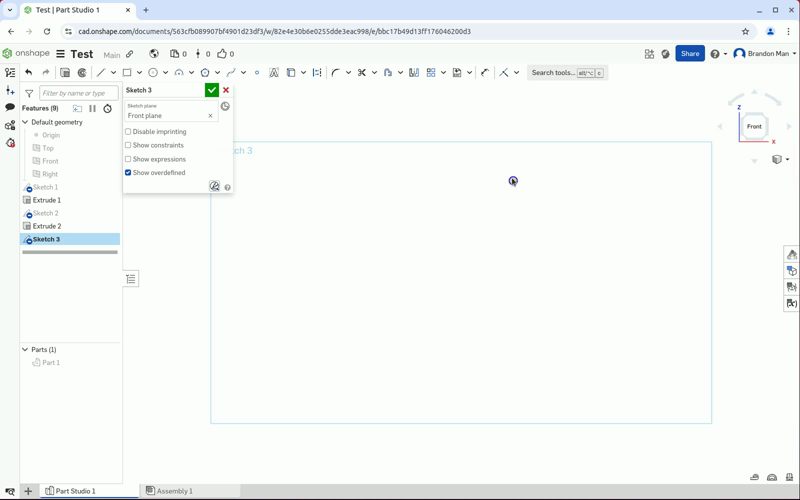
scroll(6)
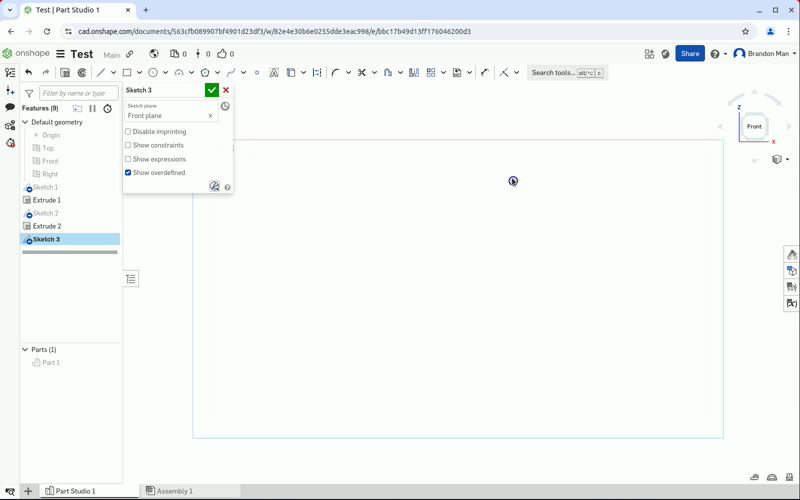
scroll(6)
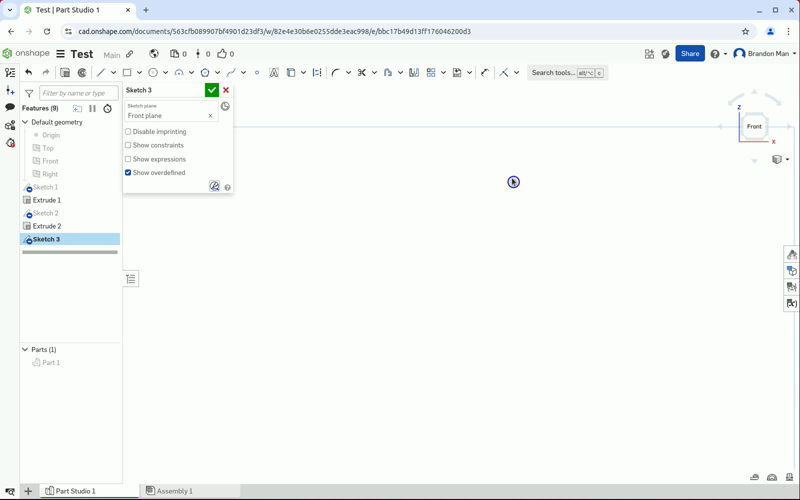
scroll(6)
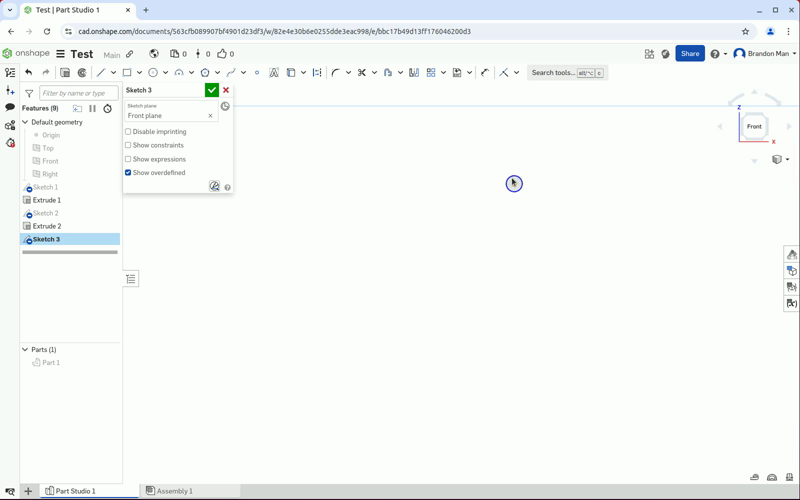
scroll(6)
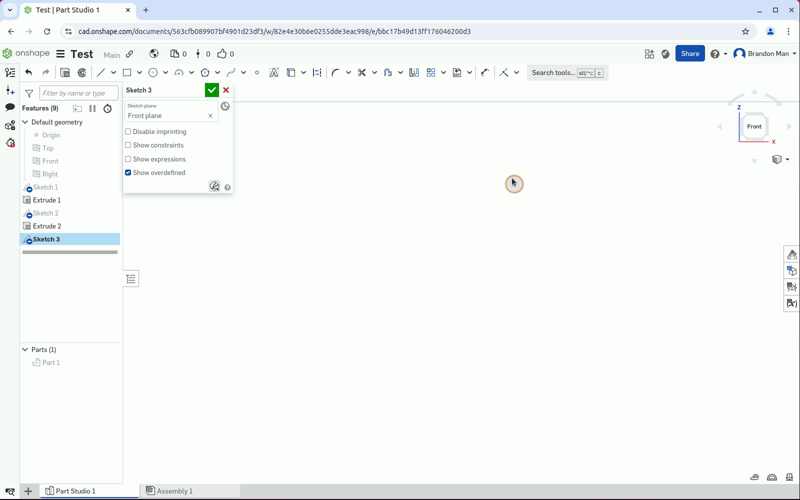
scroll(6)
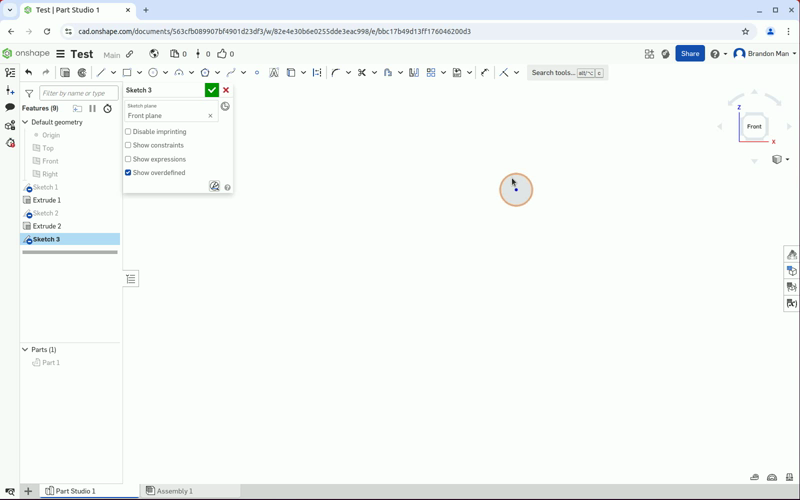
scroll(6)
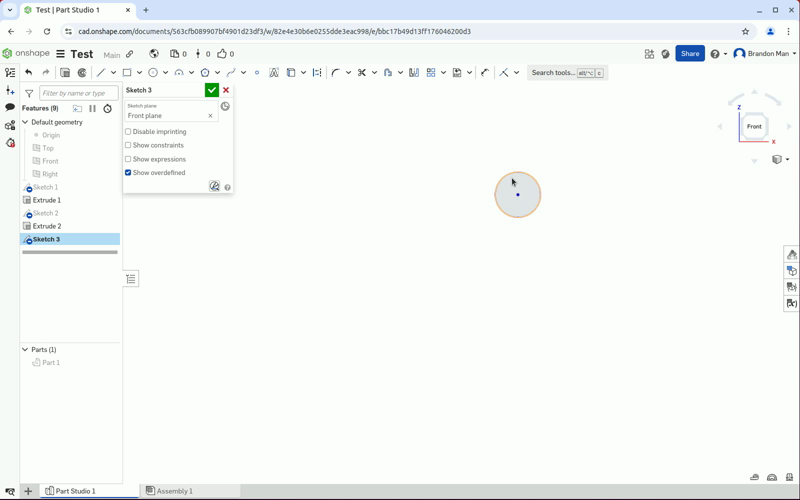
scroll(6)
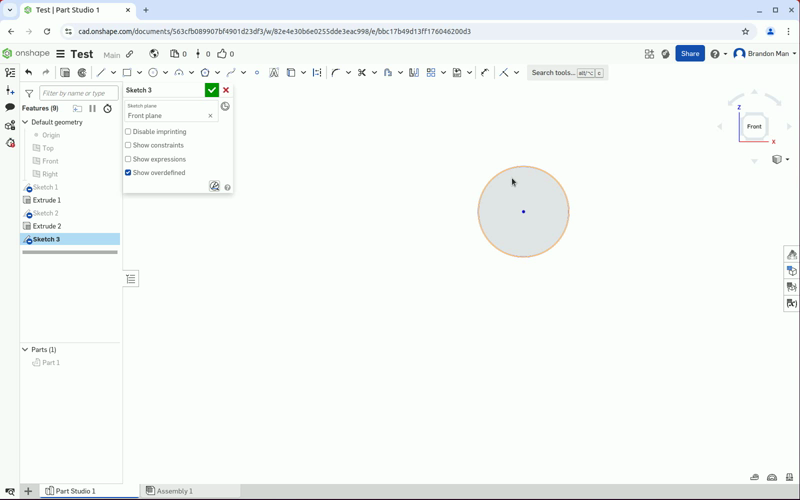
click(512, 177)
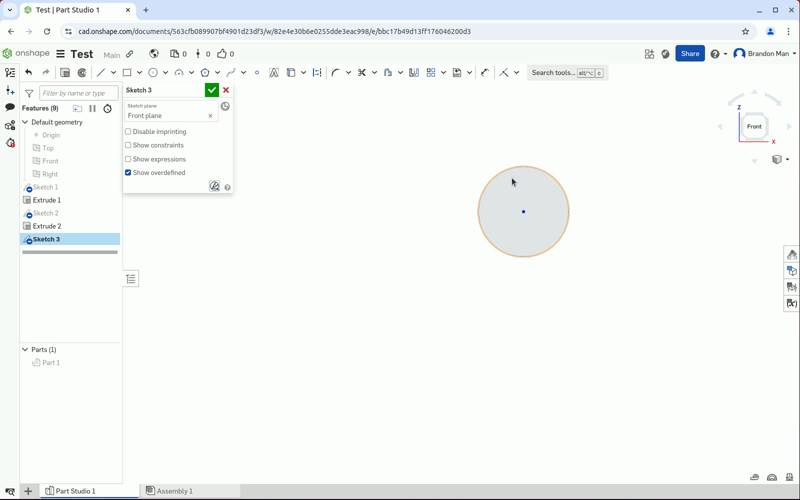
scroll(-6)
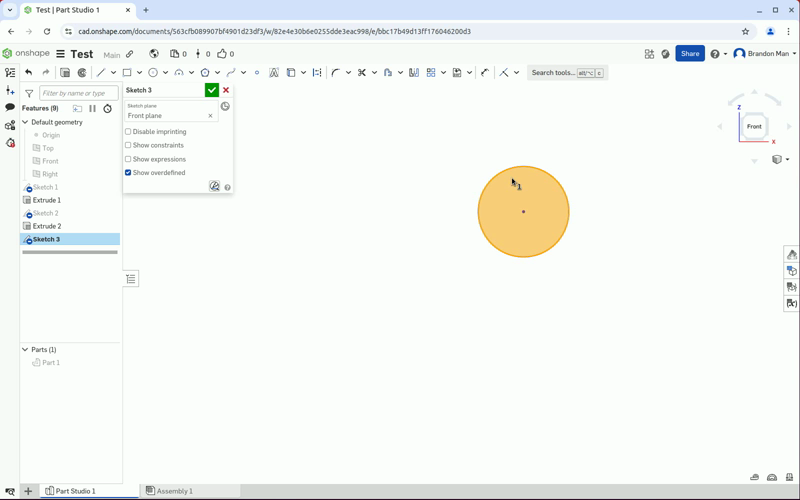
scroll(-6)
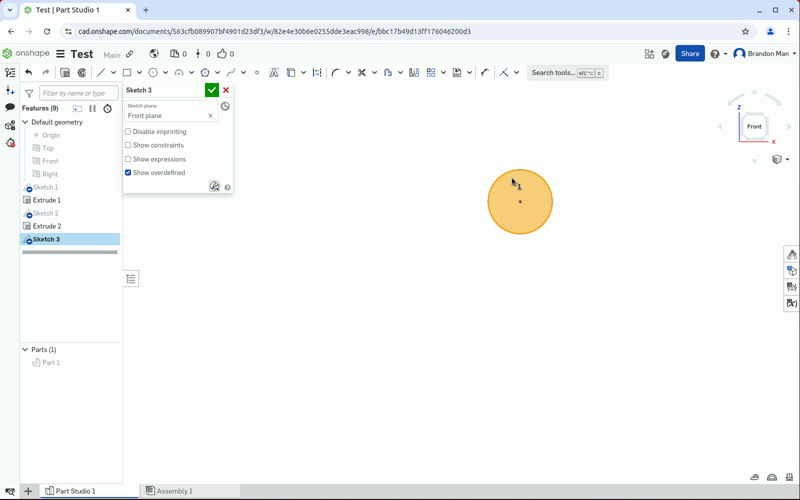
scroll(-6)
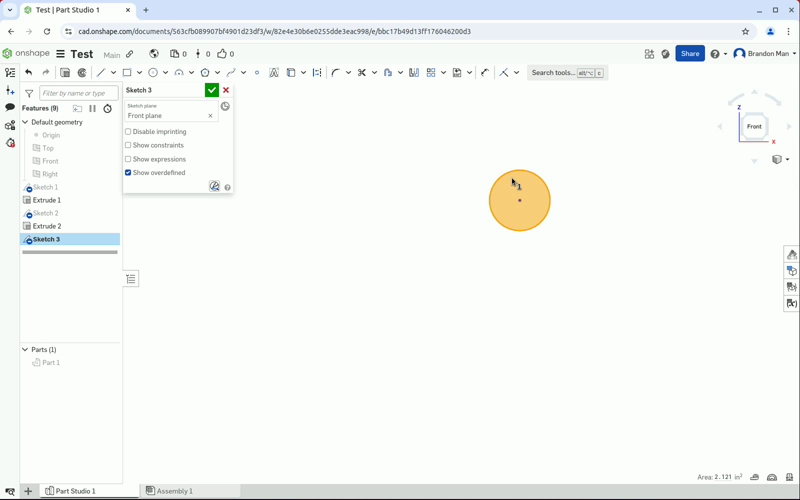
scroll(-6)
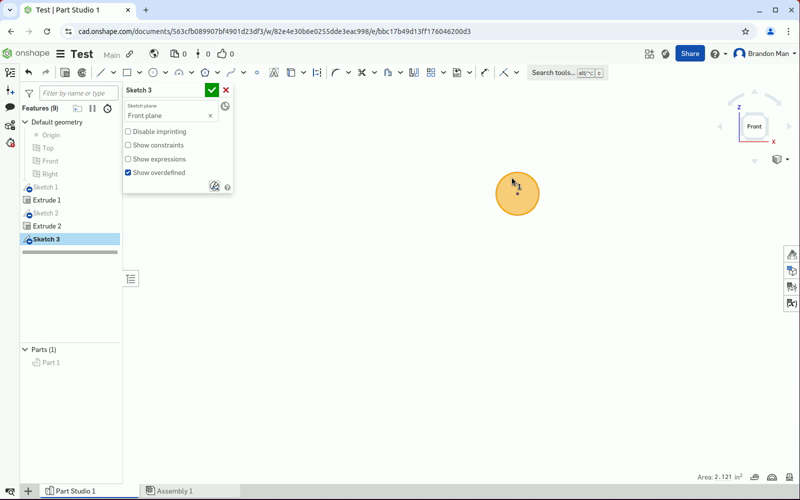
scroll(-6)
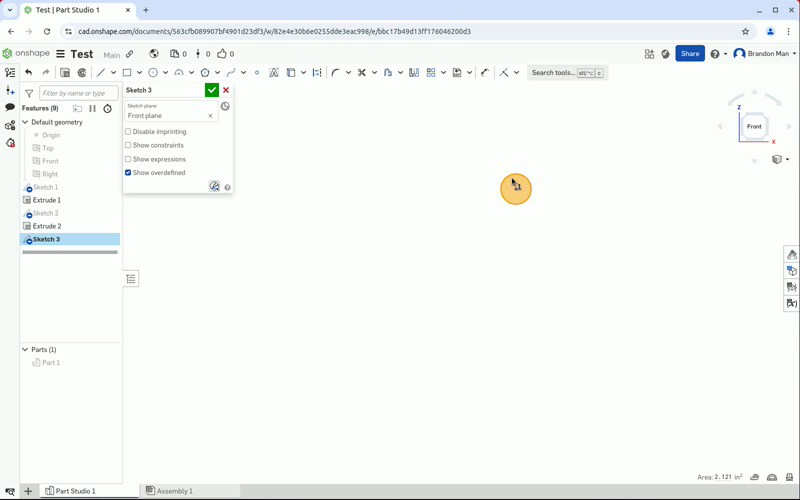
scroll(-6)
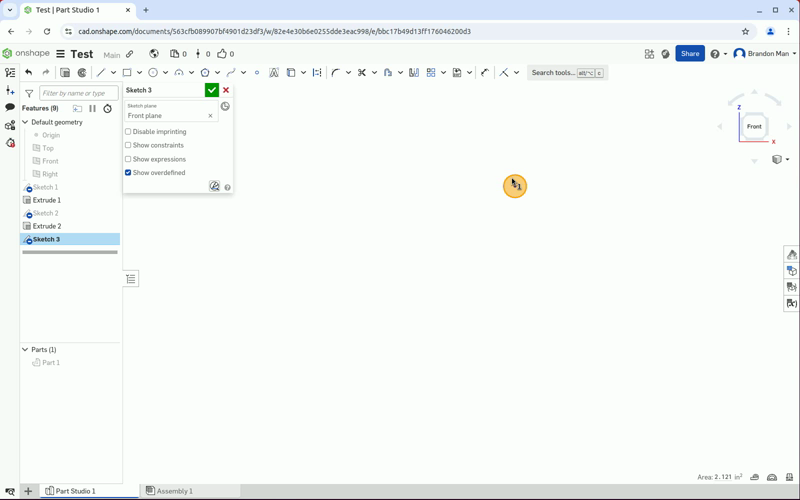
scroll(-6)
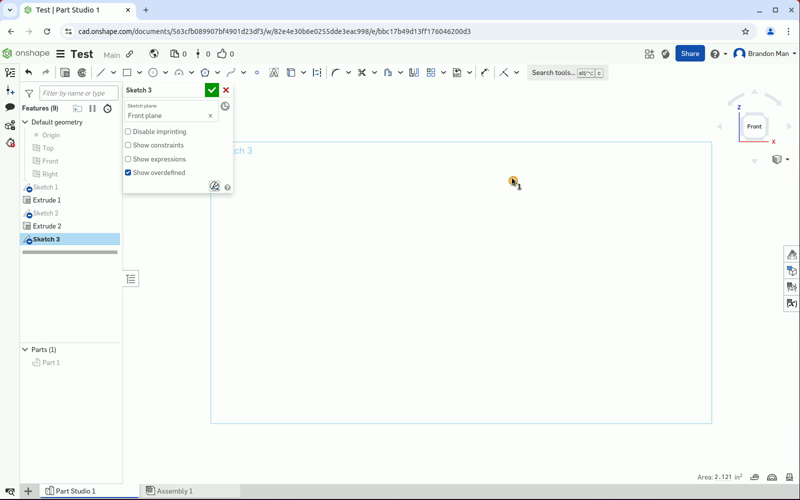
mouse_move(73, 352)
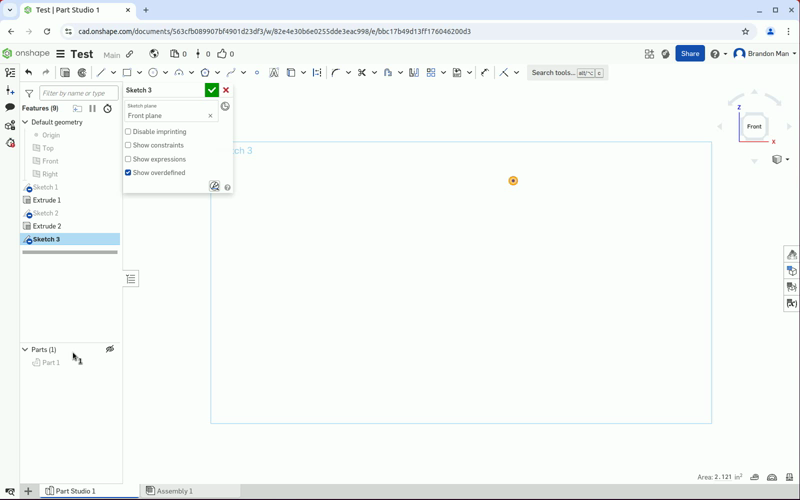
key(shift+y)
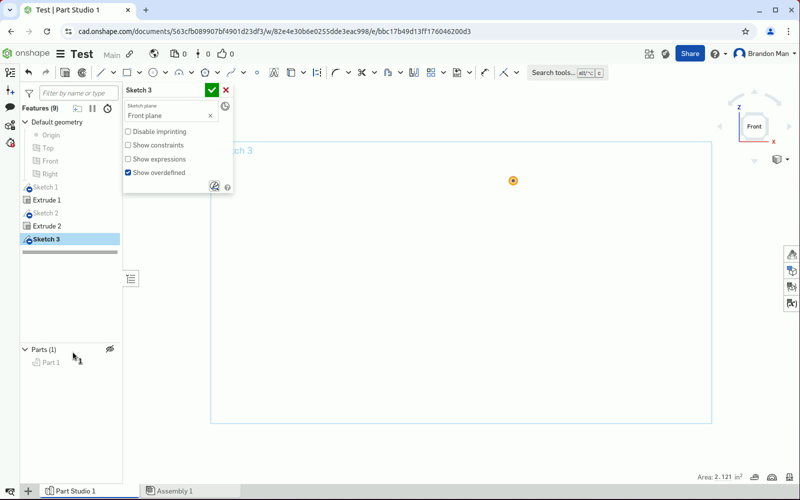
key(shift+e)
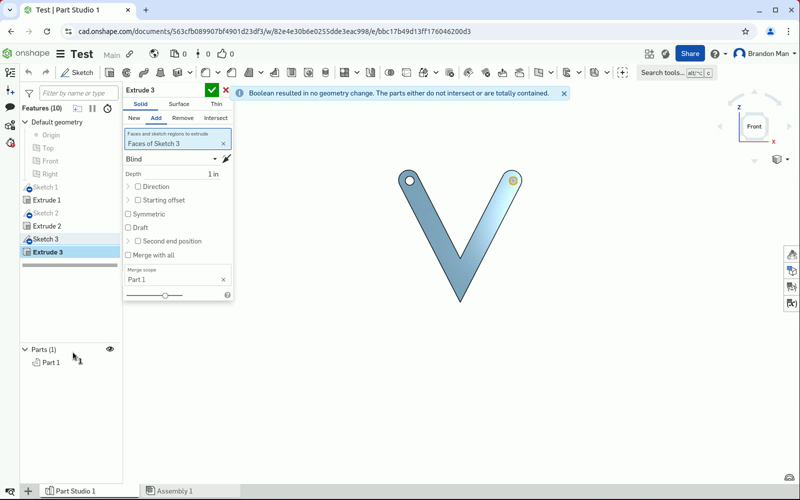
mouse_move(143, 106)
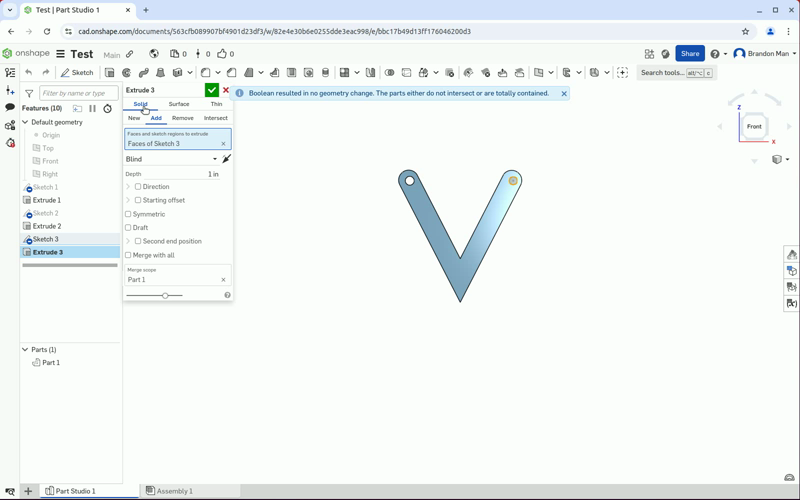
click(143, 106)
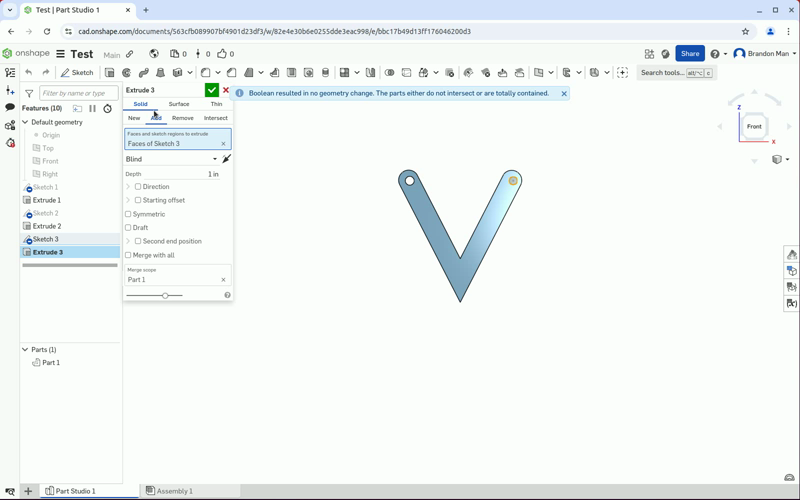
mouse_move(186, 120)
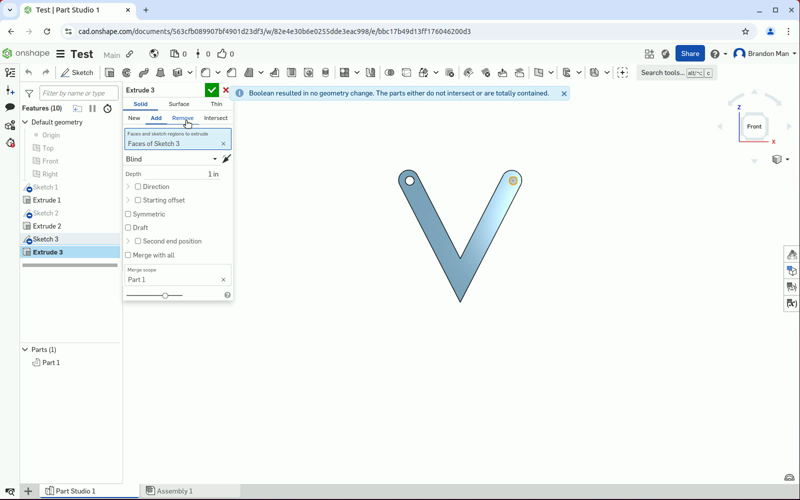
click(186, 120)
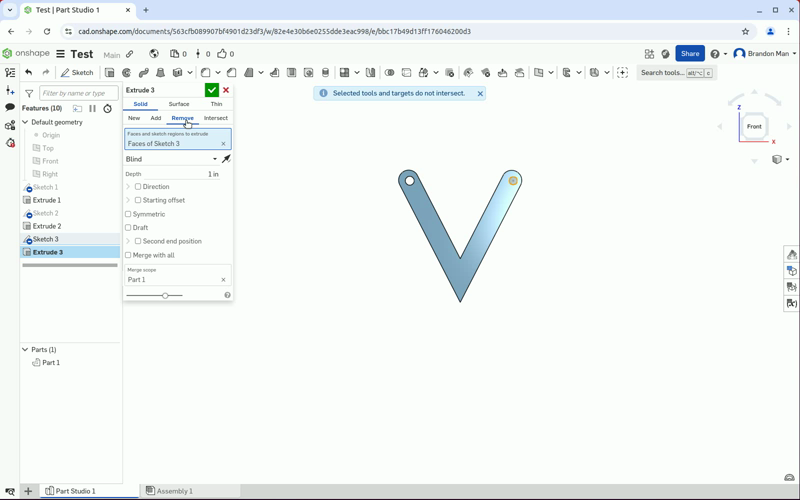
key(tab, 4)
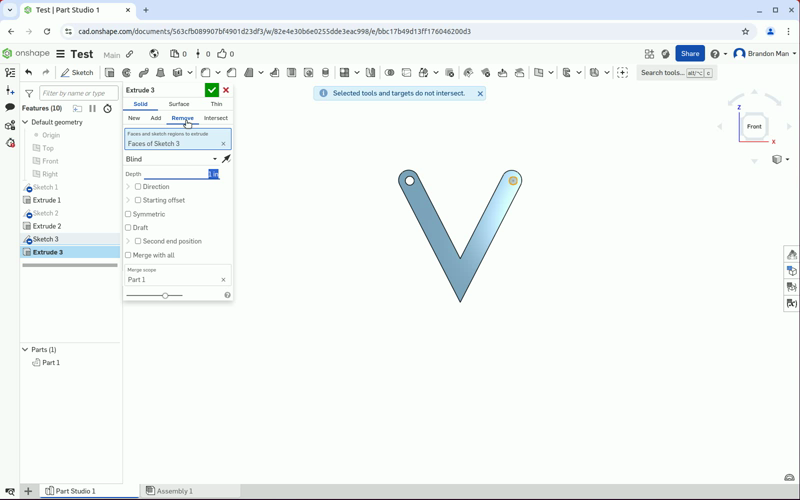
text(-5.296)
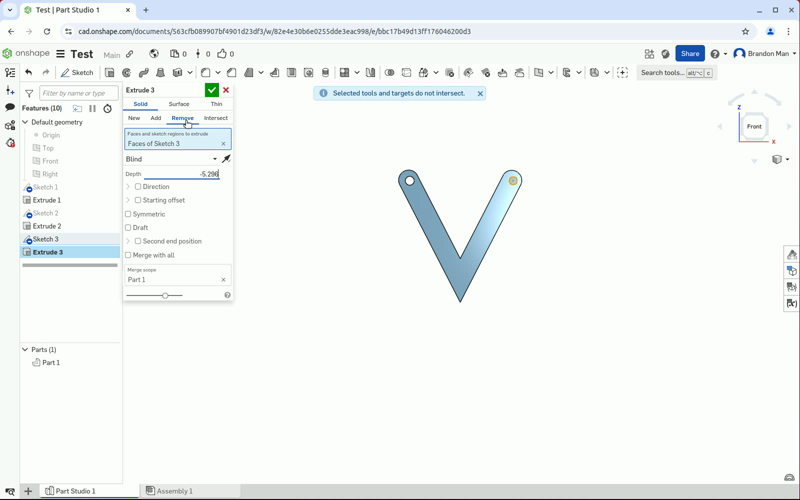
key(tab, 6)
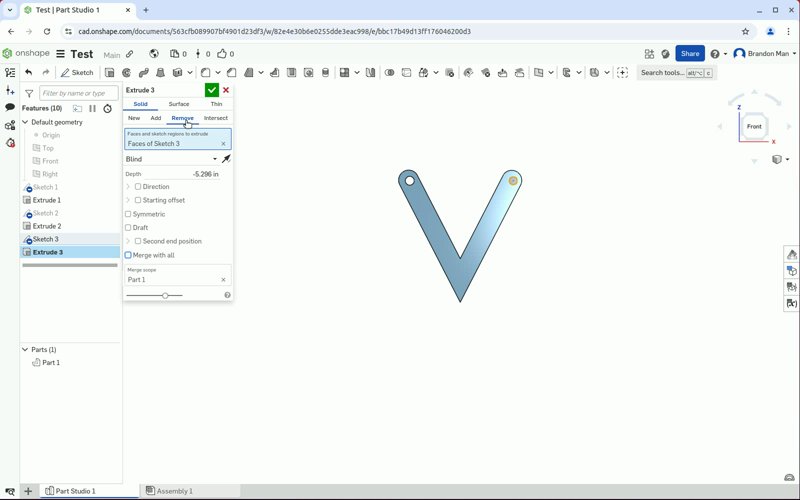
key(space)
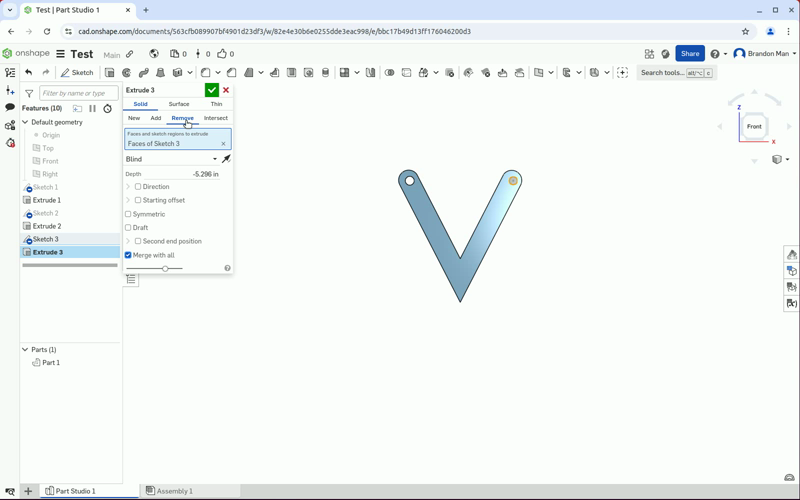
key(enter)
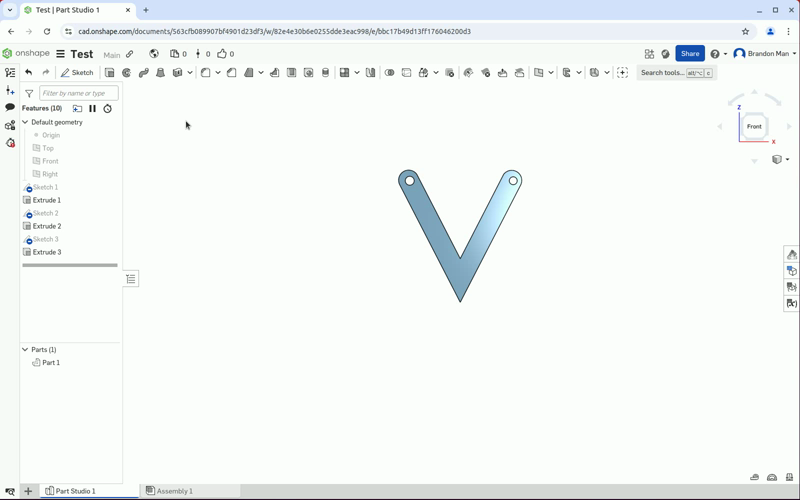
key(shift+h)
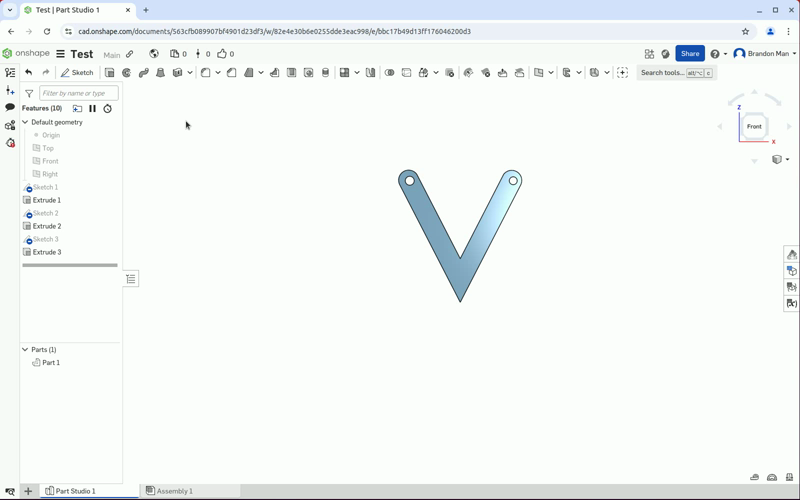
key(shift+h)
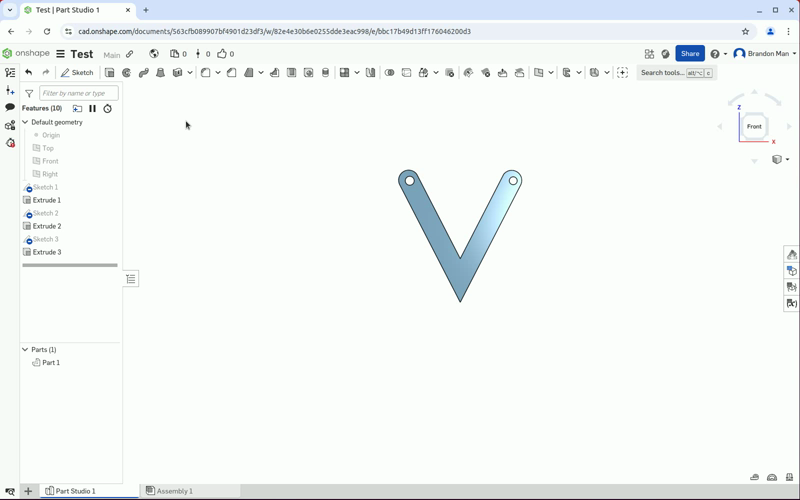
mouse_move(73, 189)
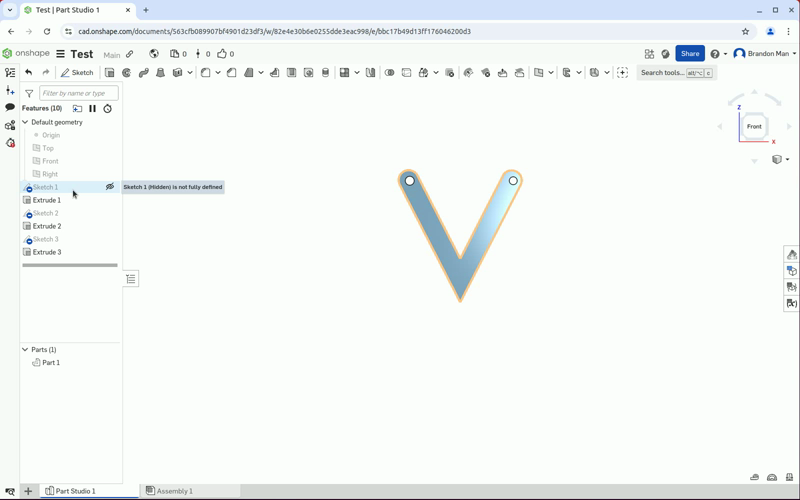
click(73, 189)
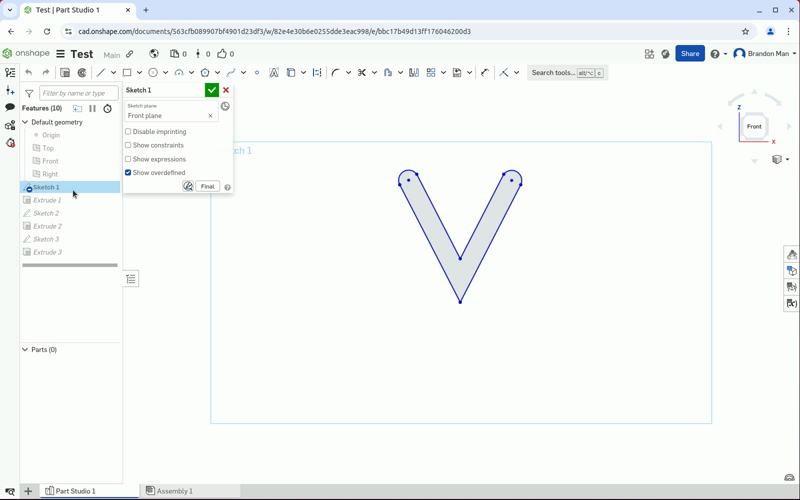
mouse_move(229, 92)
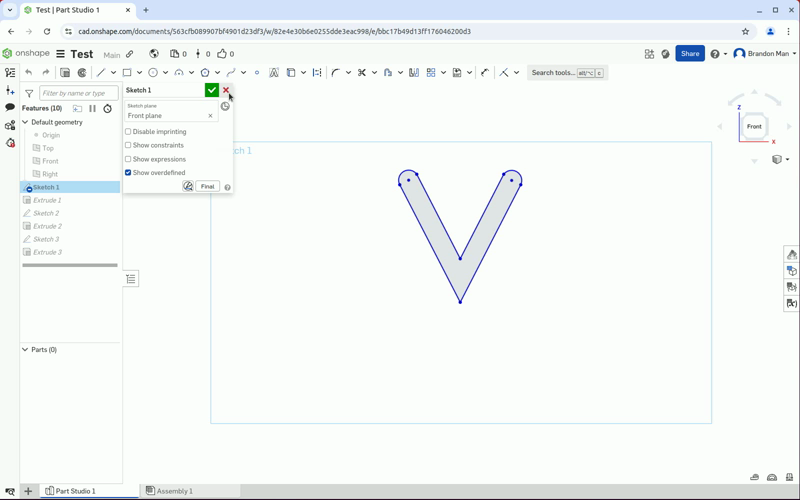
click(229, 92)
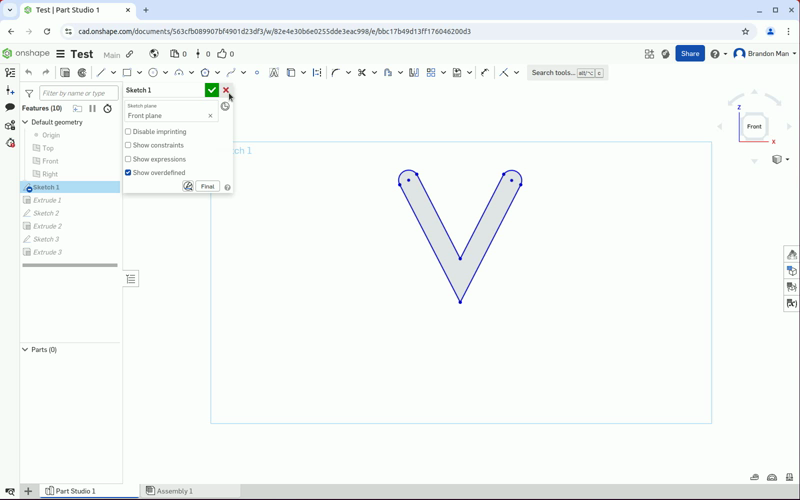
key(shift+s)
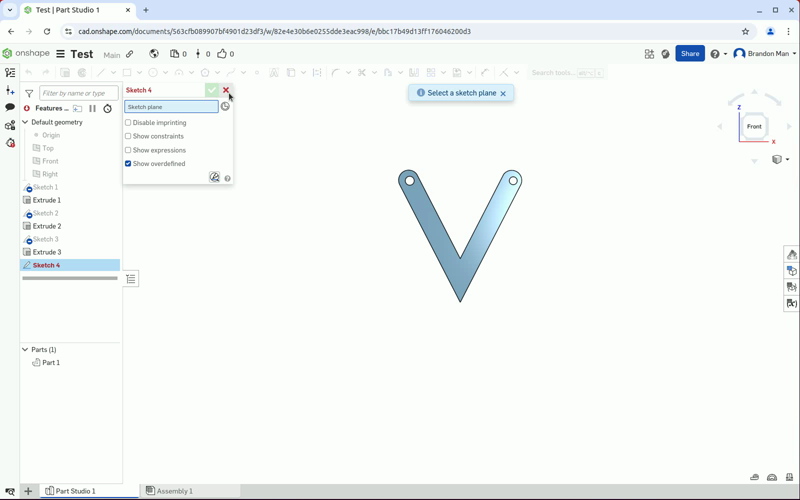
mouse_move(73, 163)
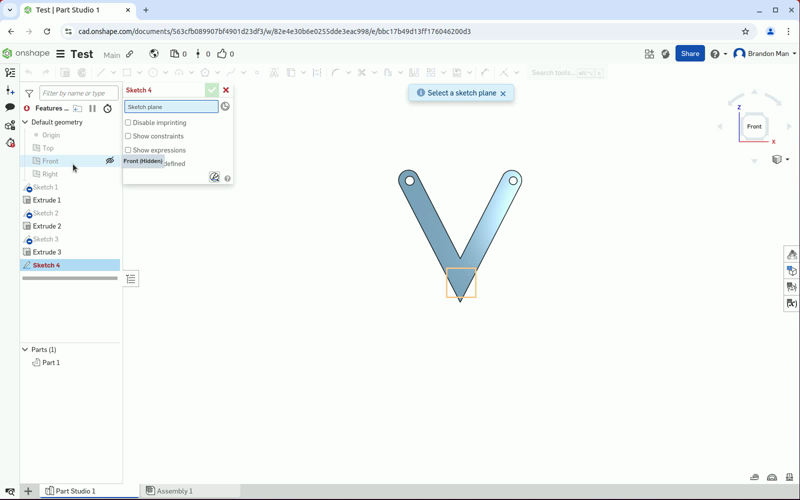
click(73, 163)
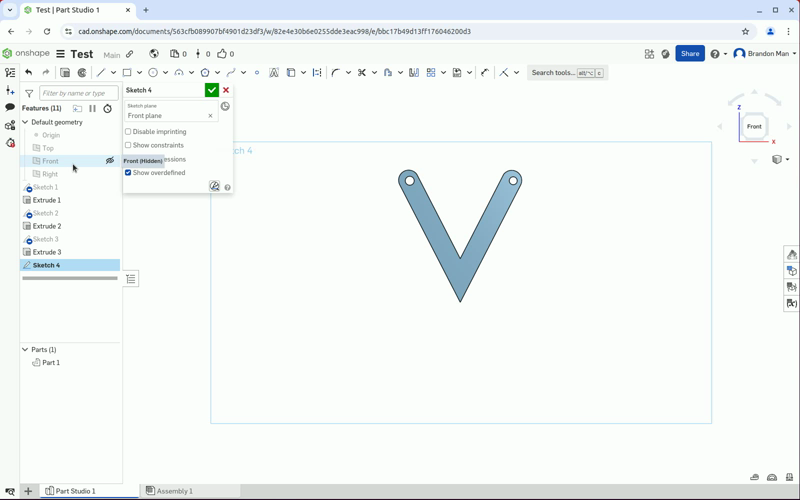
mouse_move(73, 352)
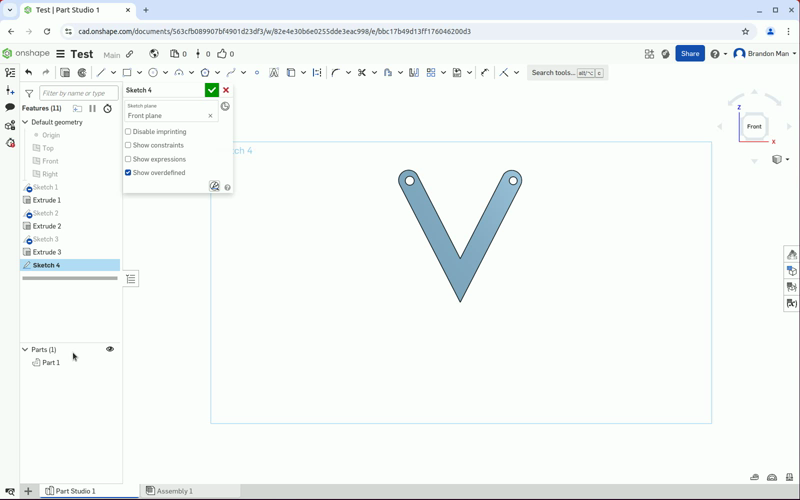
key(y)
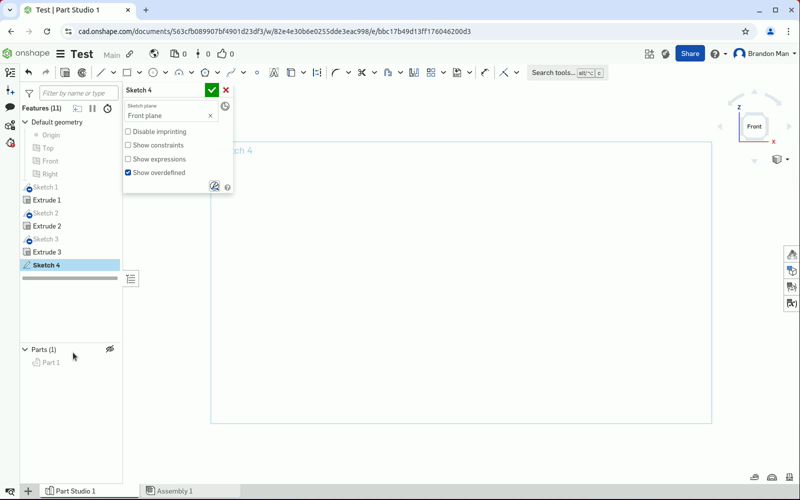
key(c)
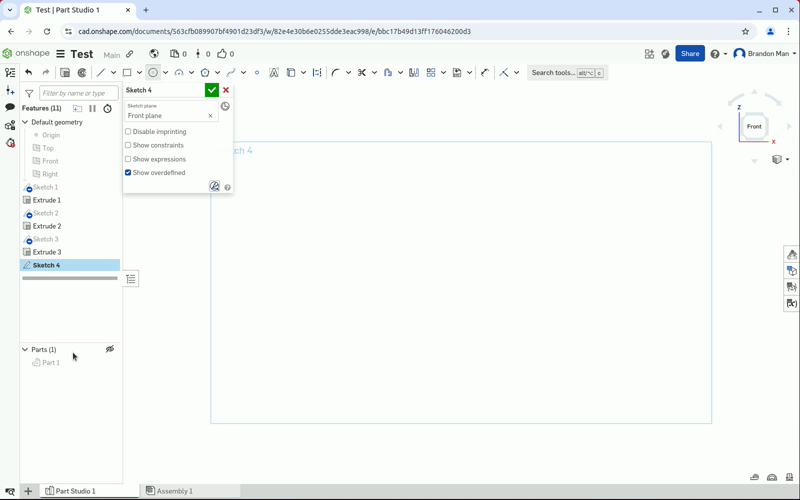
key_down(shift)
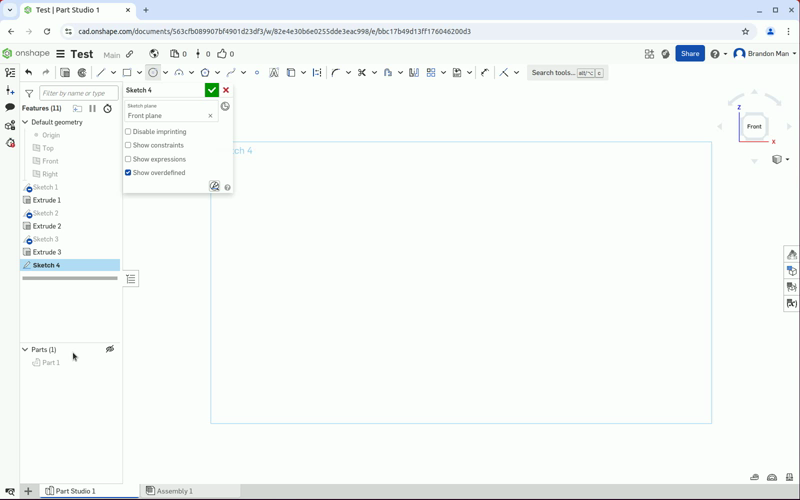
mouse_move(461, 282)
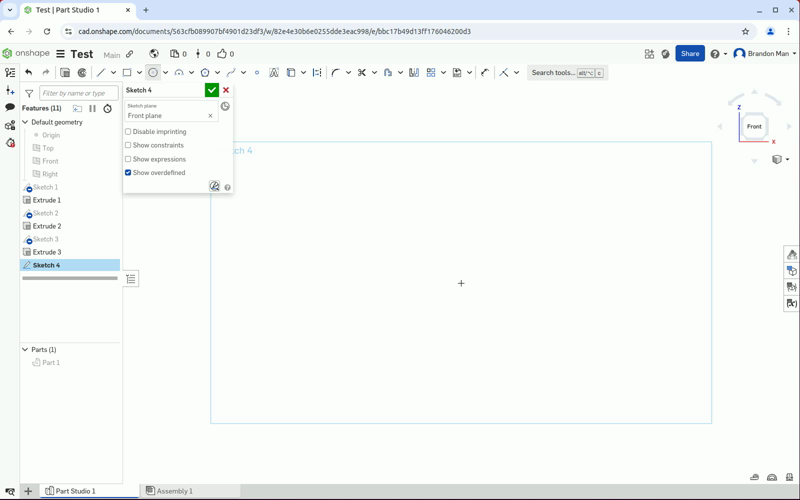
click(461, 282)
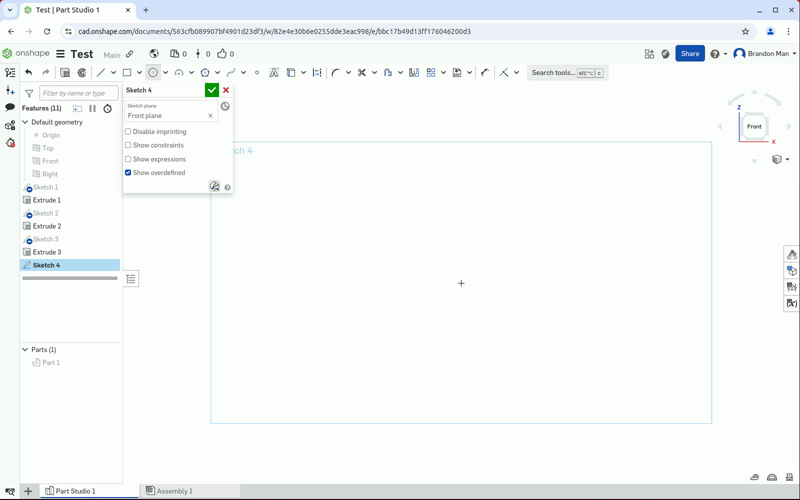
key_up(shift)
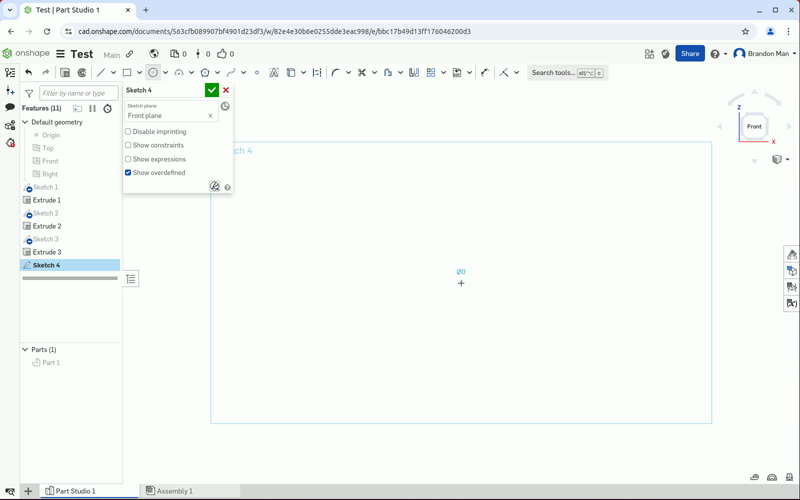
mouse_move(465, 282)
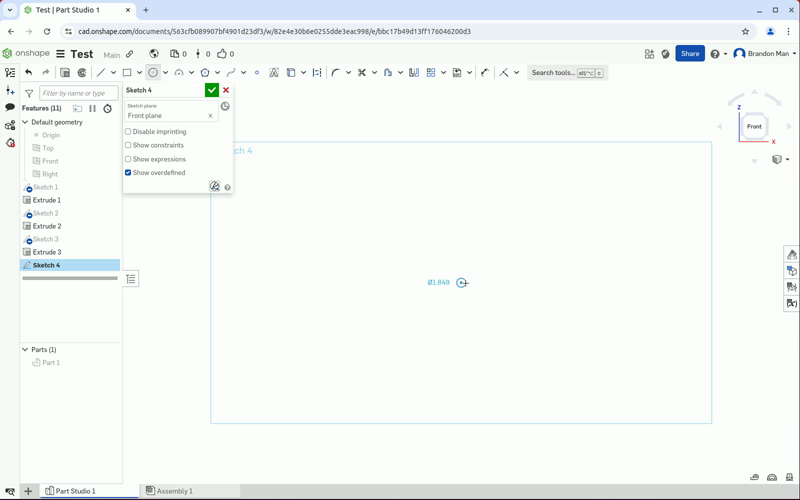
click(465, 282)
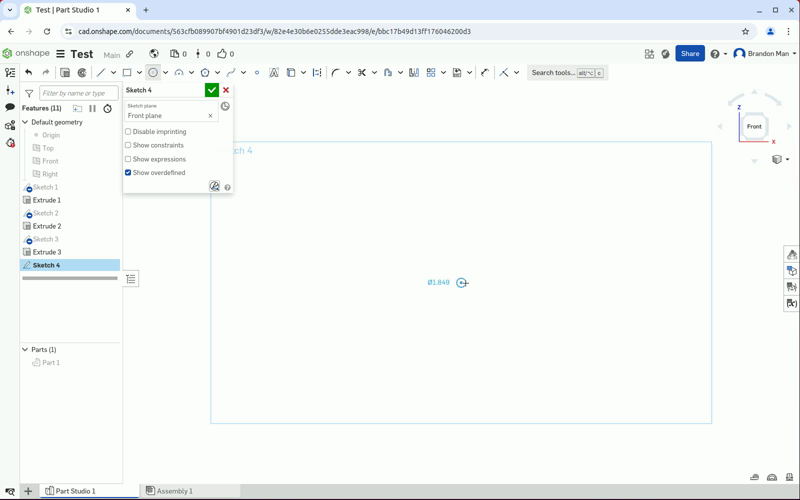
key(esc)
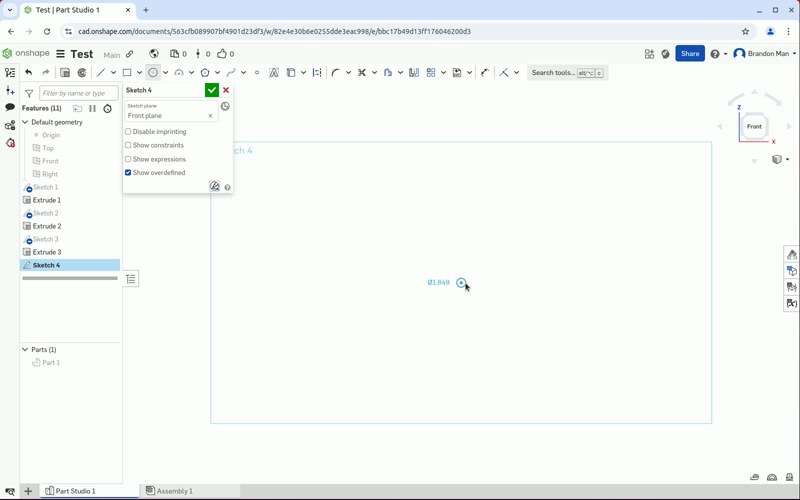
mouse_move(458, 284)
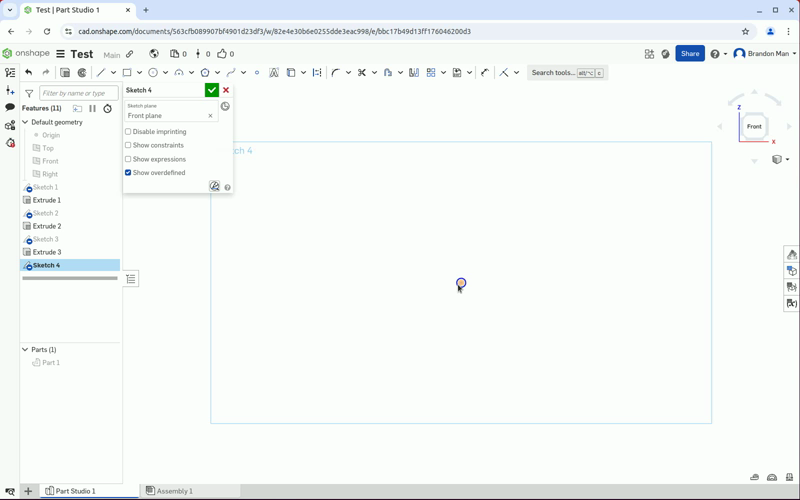
scroll(6)
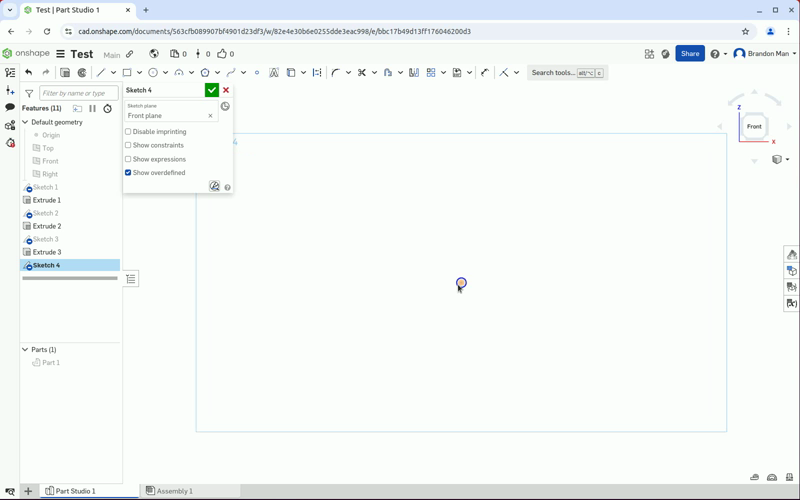
scroll(6)
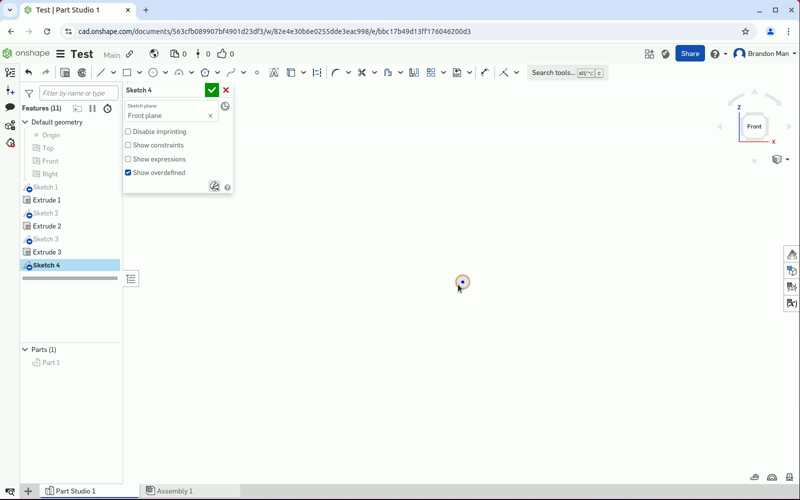
scroll(6)
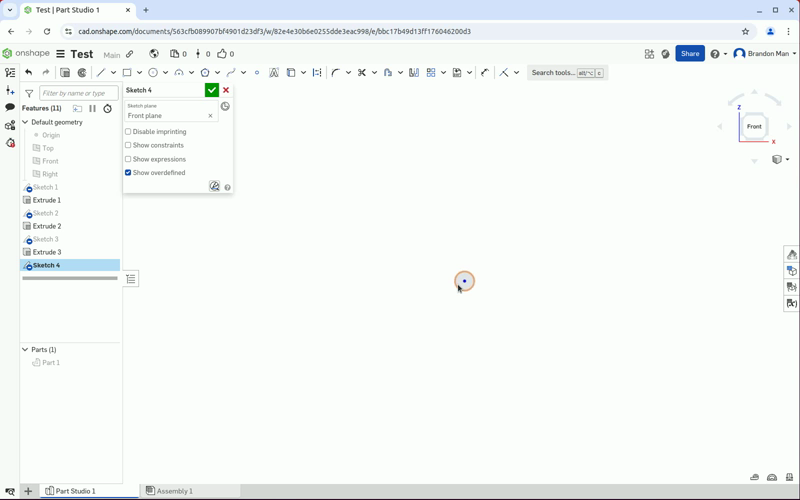
scroll(6)
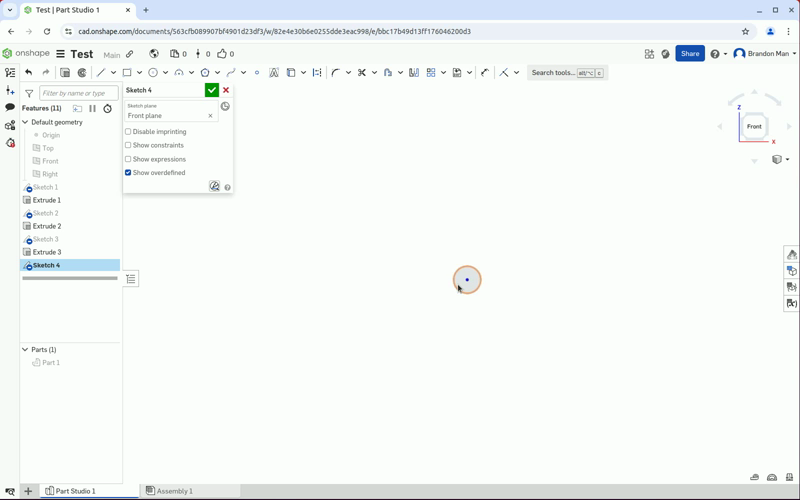
scroll(6)
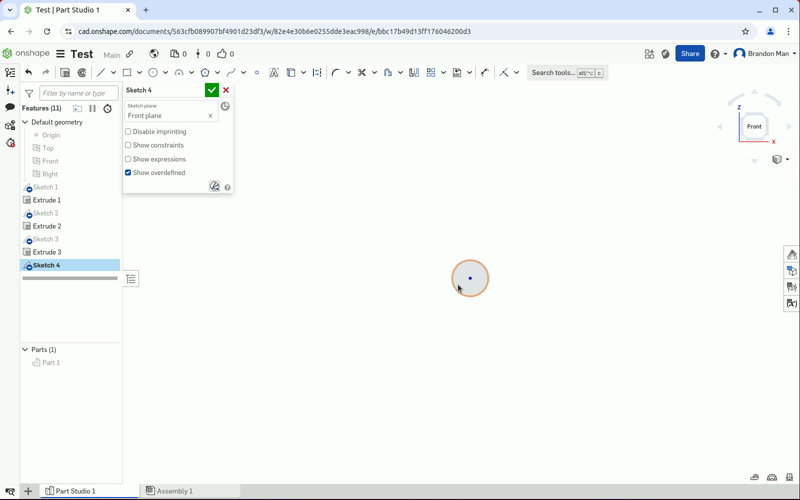
scroll(6)
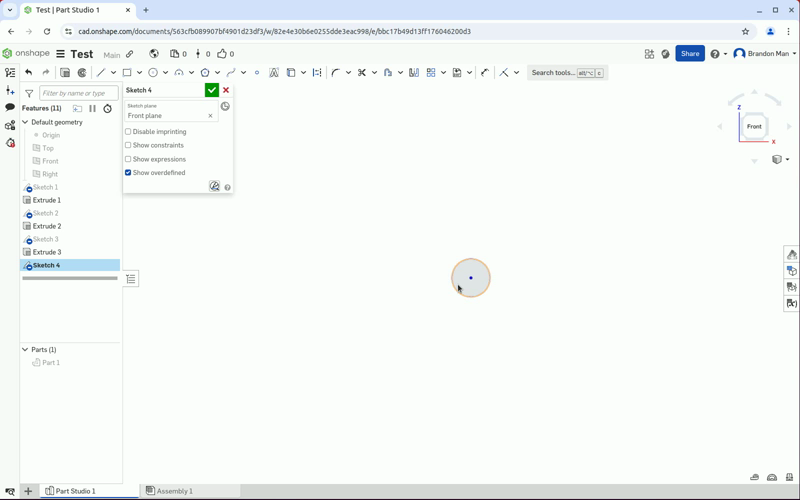
scroll(6)
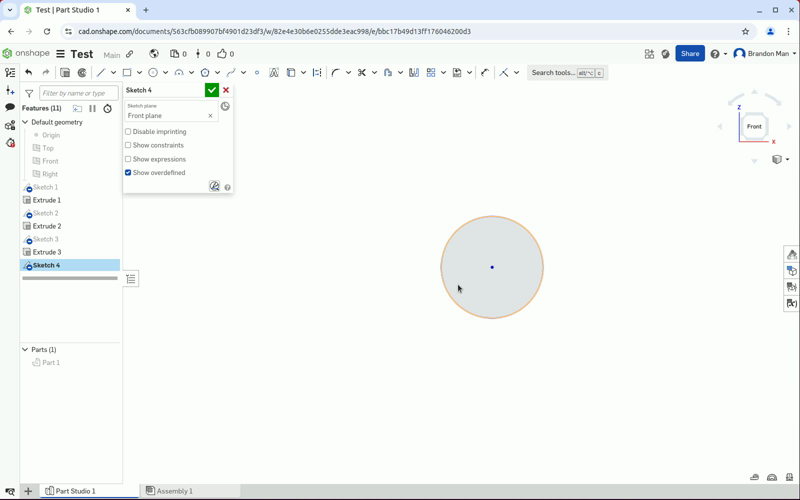
click(458, 284)
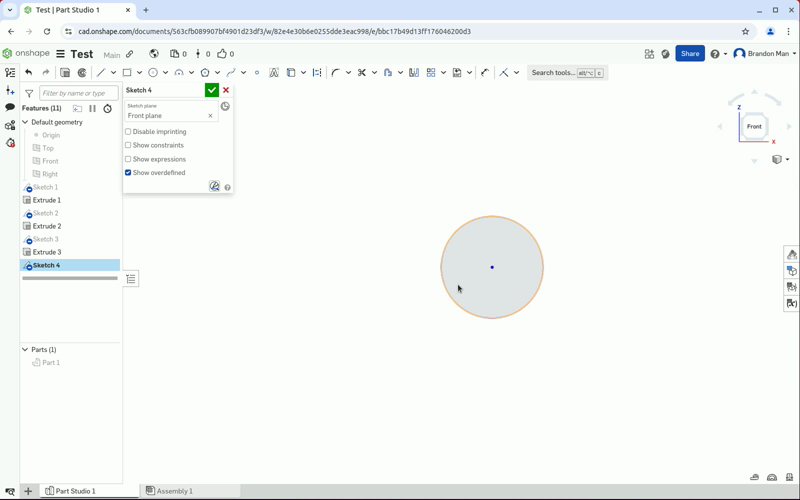
scroll(-6)
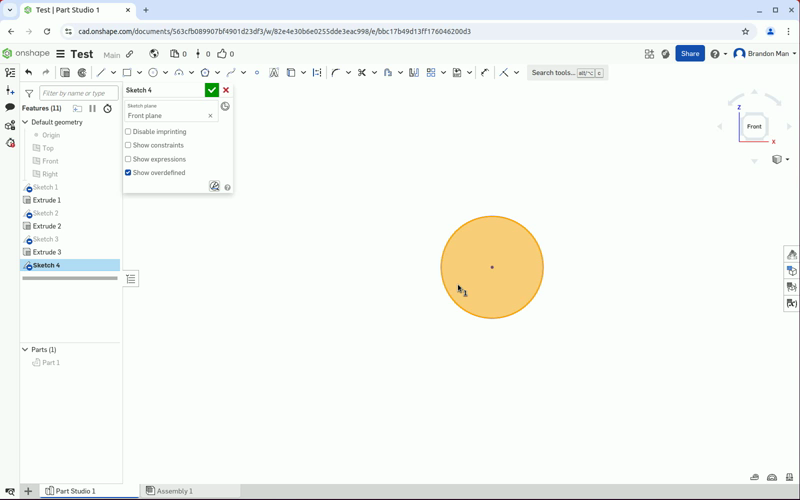
scroll(-6)
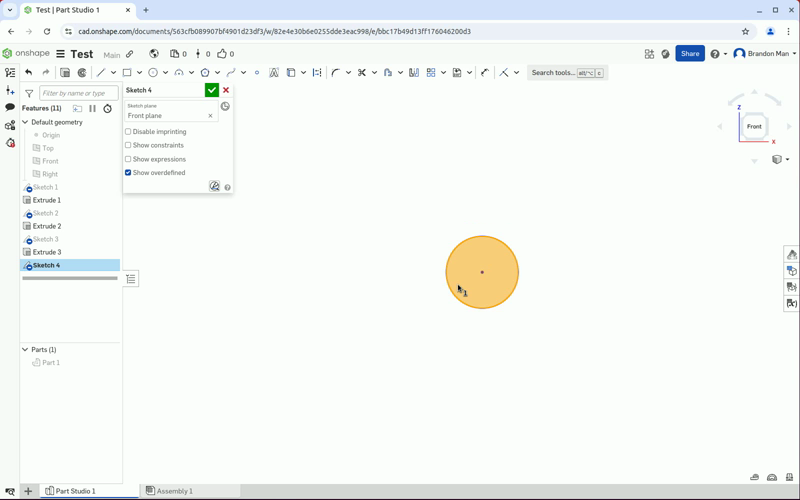
scroll(-6)
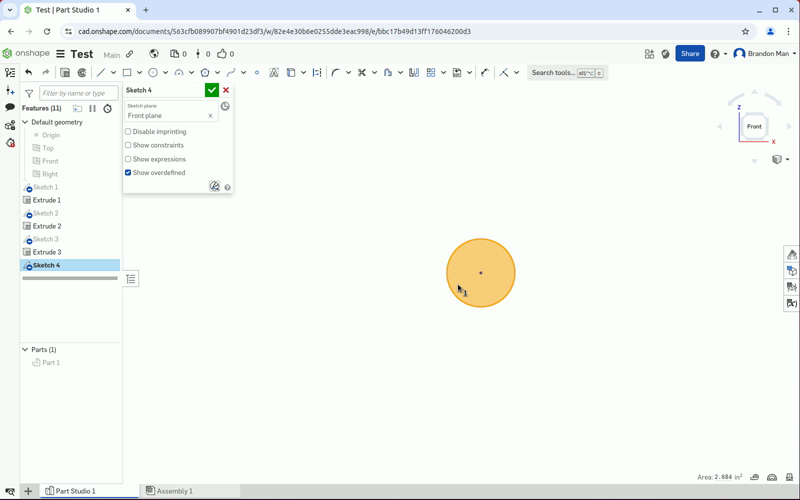
scroll(-6)
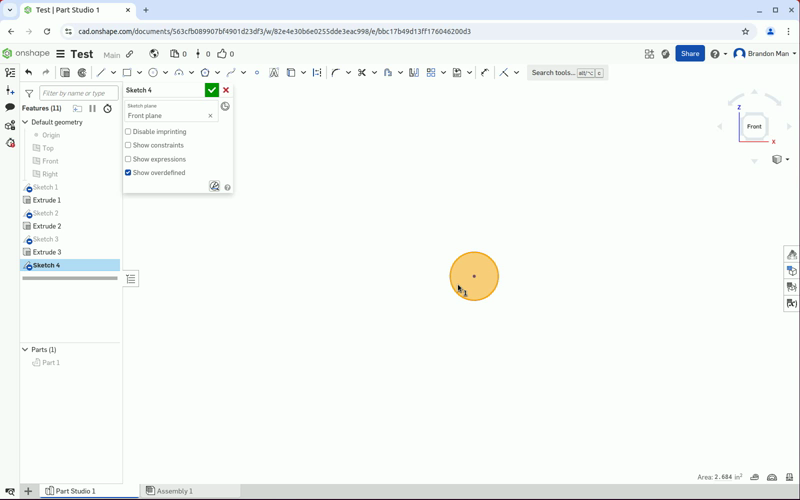
scroll(-6)
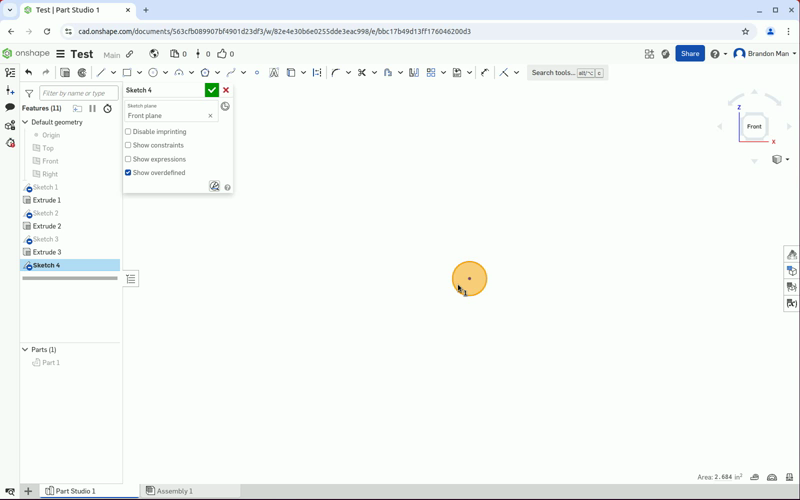
scroll(-6)
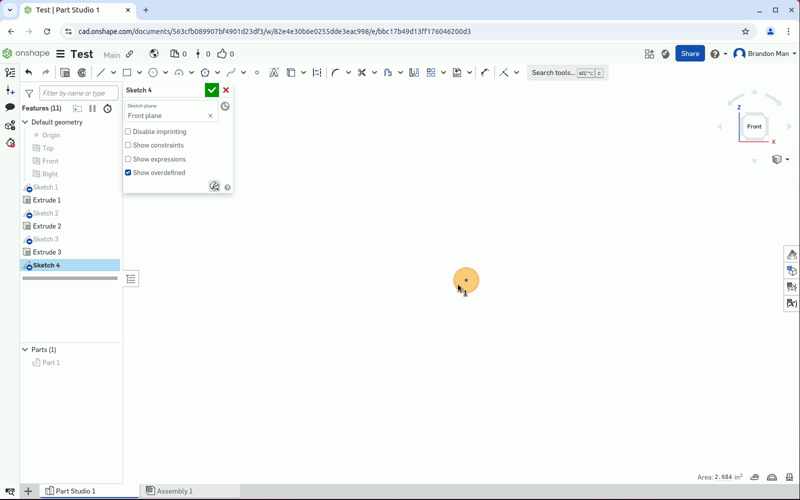
scroll(-6)
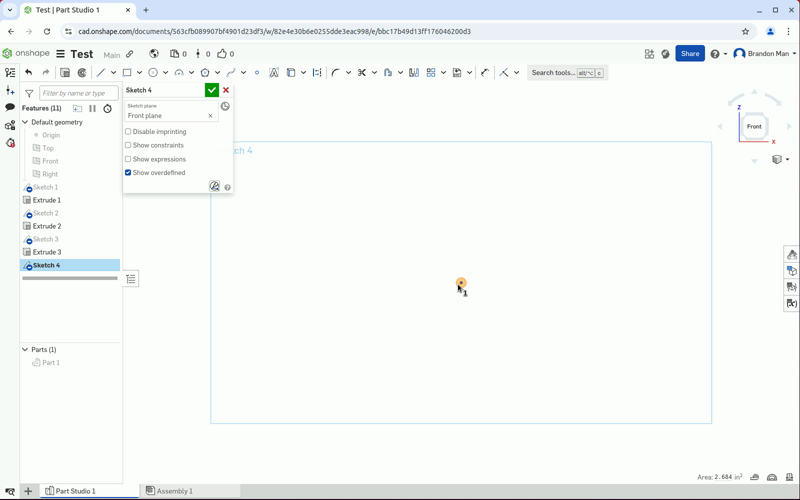
mouse_move(73, 352)
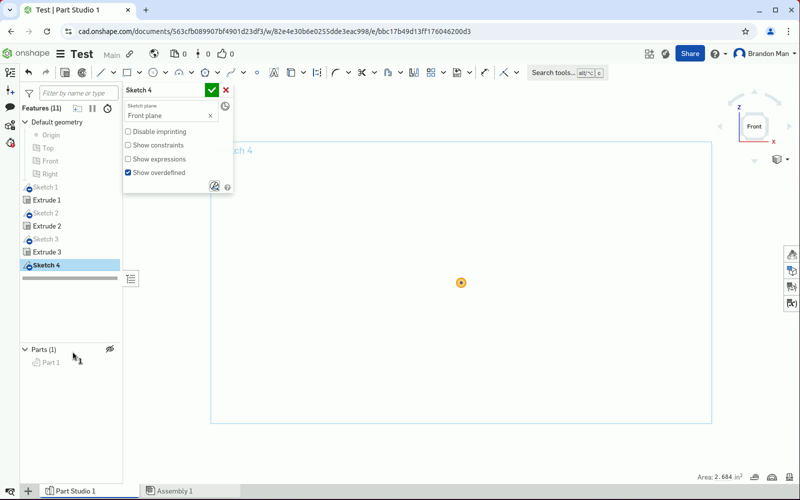
key(shift+y)
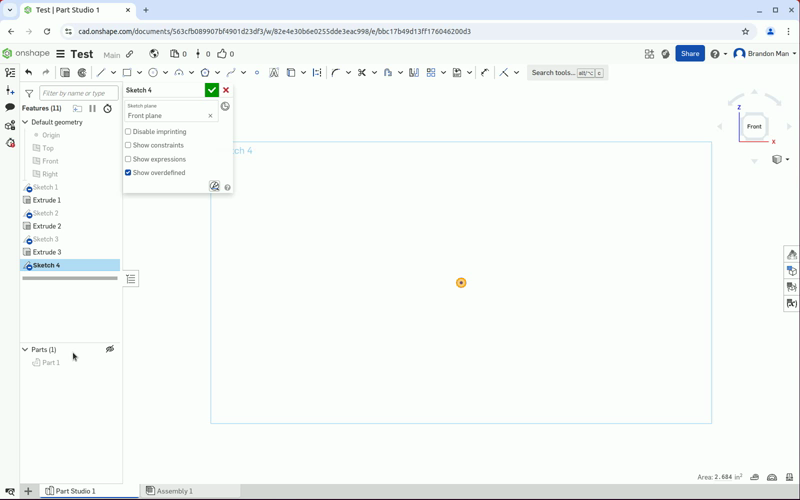
key(shift+e)
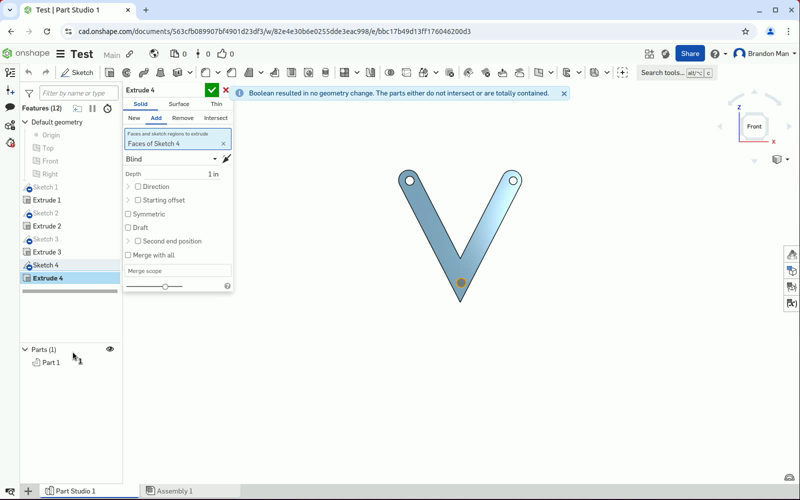
mouse_move(143, 106)
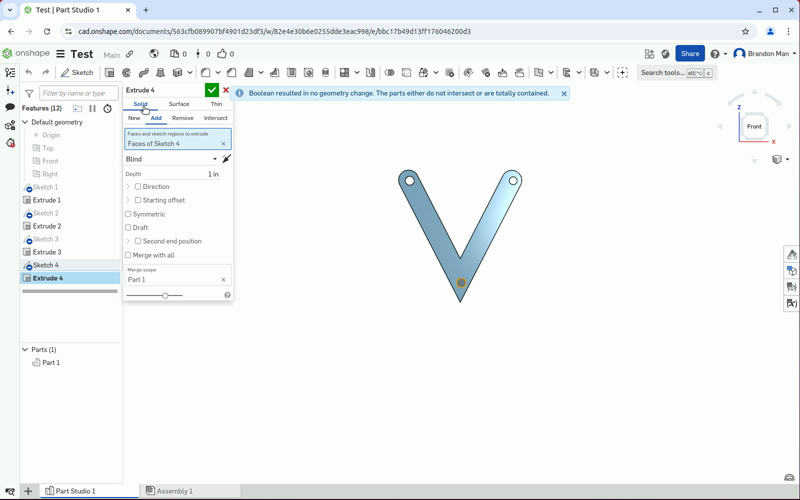
click(143, 106)
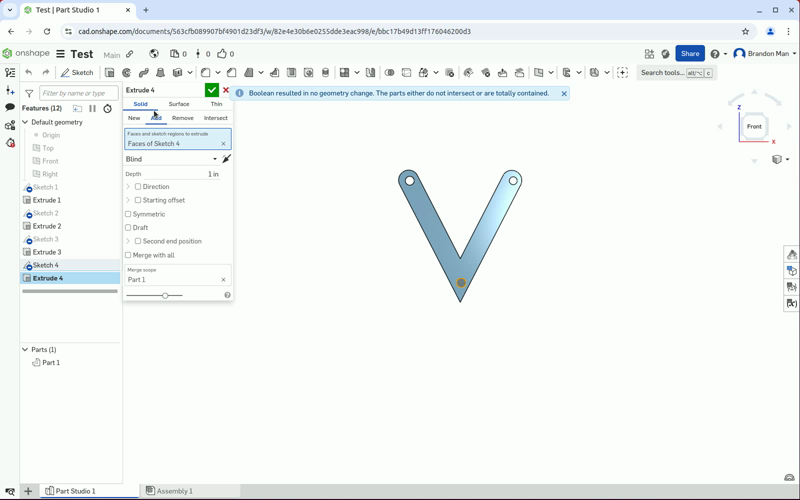
mouse_move(186, 120)
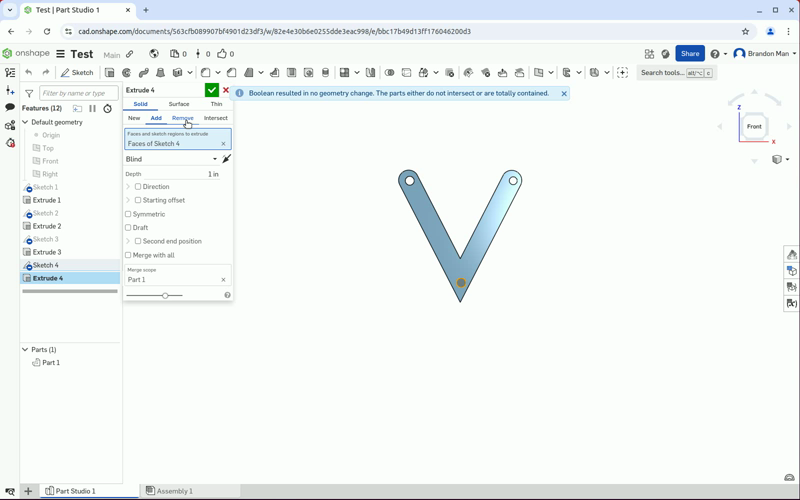
click(186, 120)
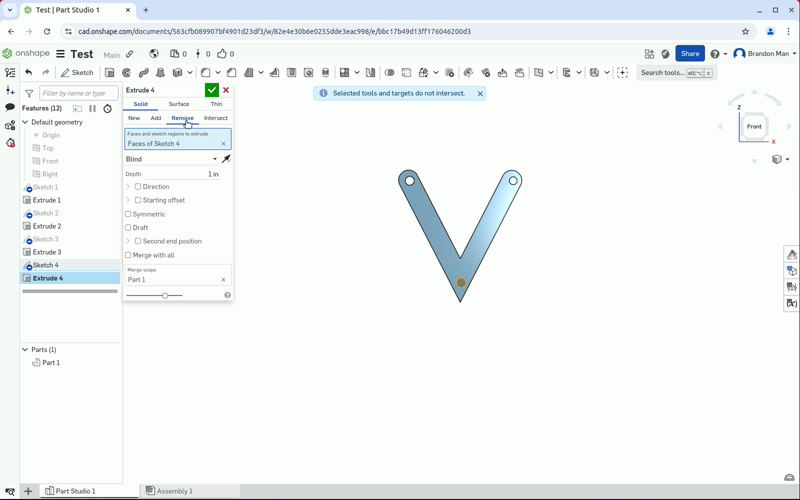
key(tab, 4)
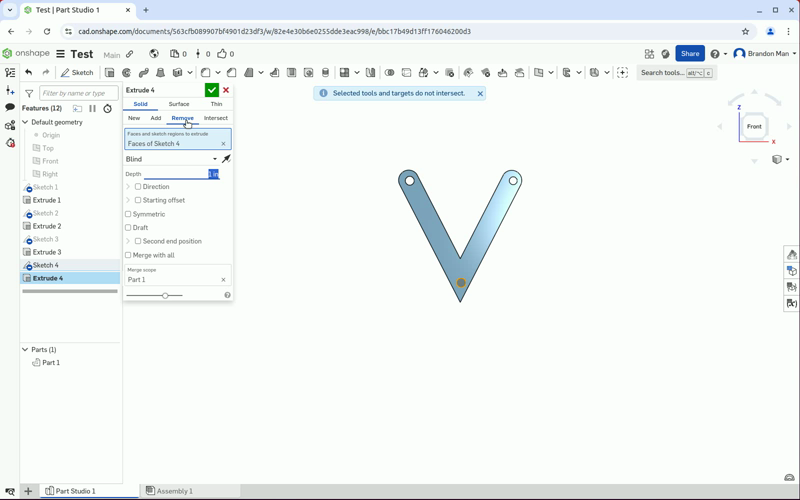
text(-5.296)
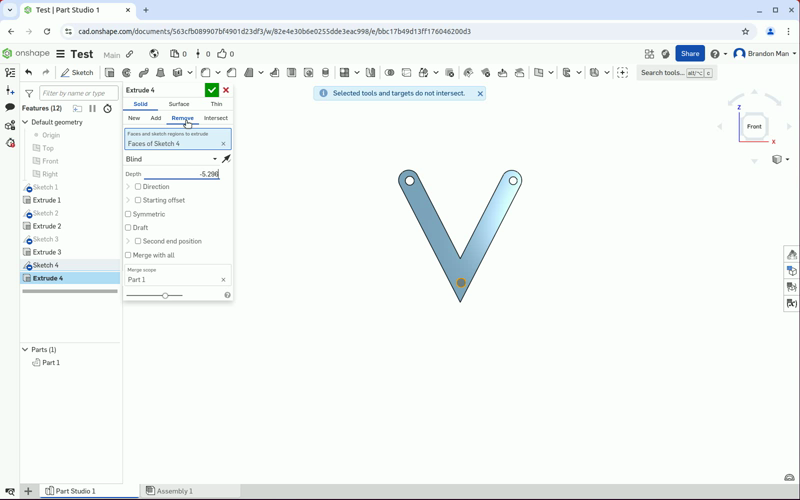
key(tab, 6)
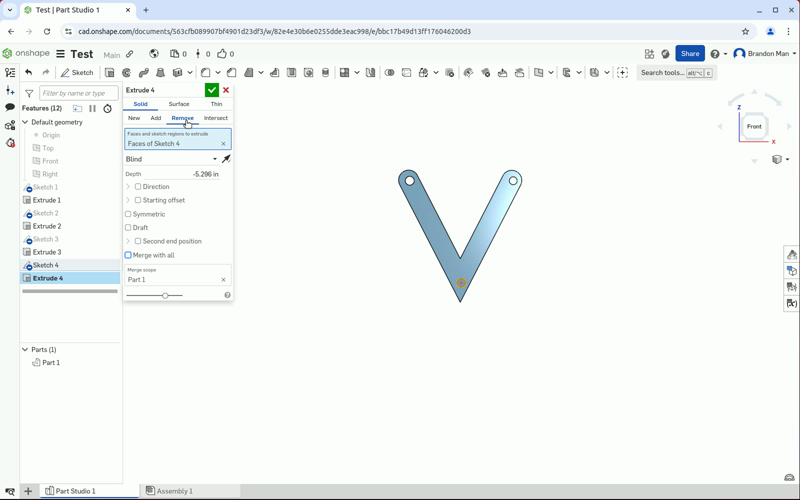
key(space)
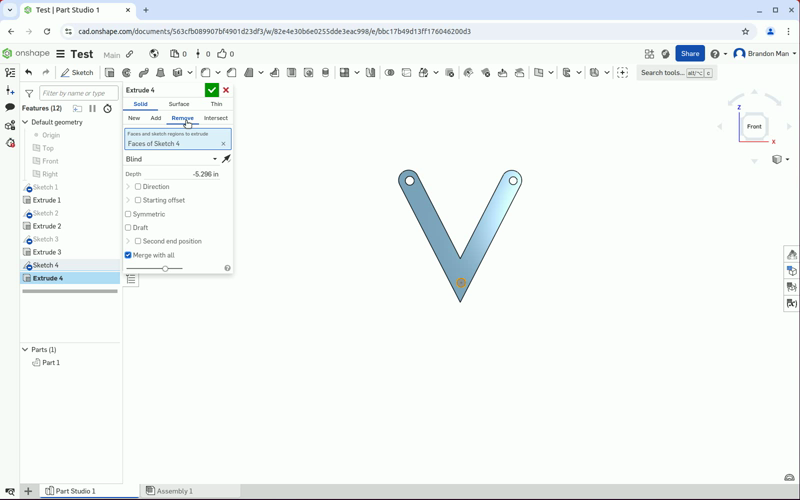
key(enter)
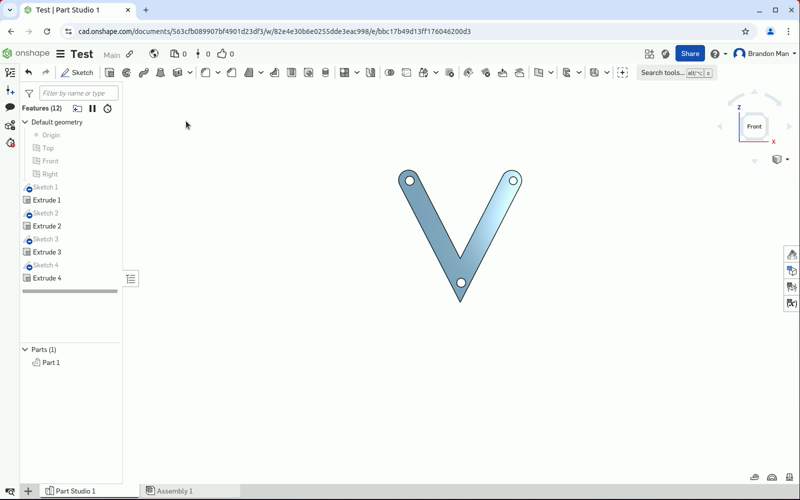
key(shift+h)
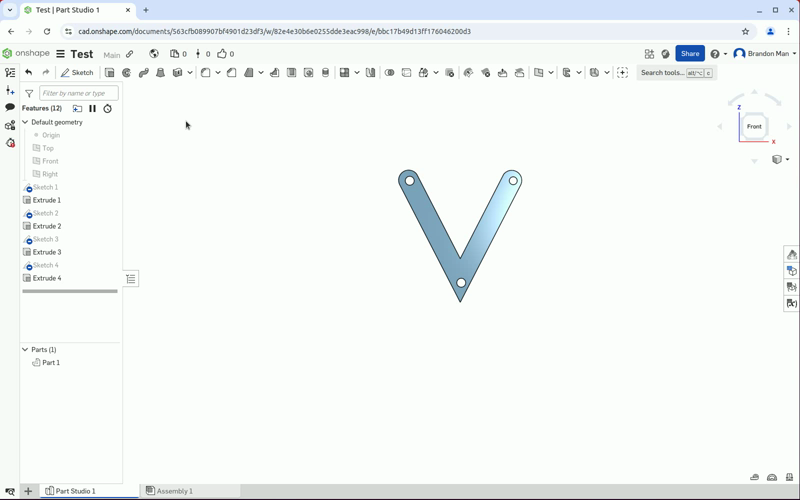
key(shift+h)
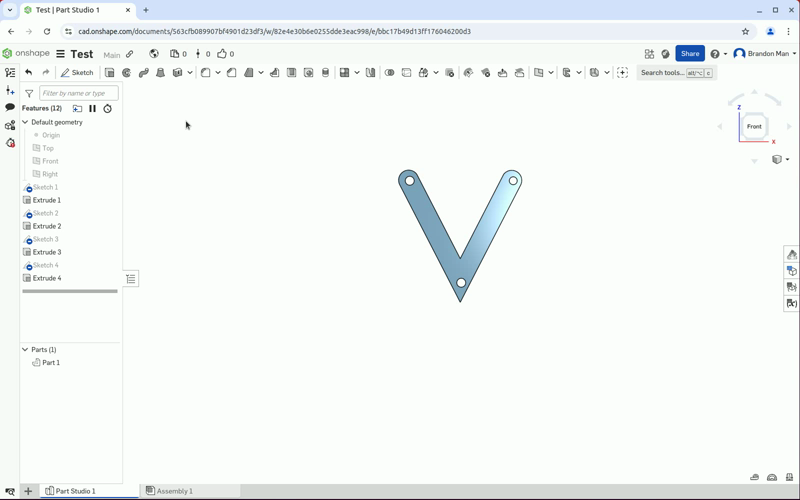
key(shift+7)
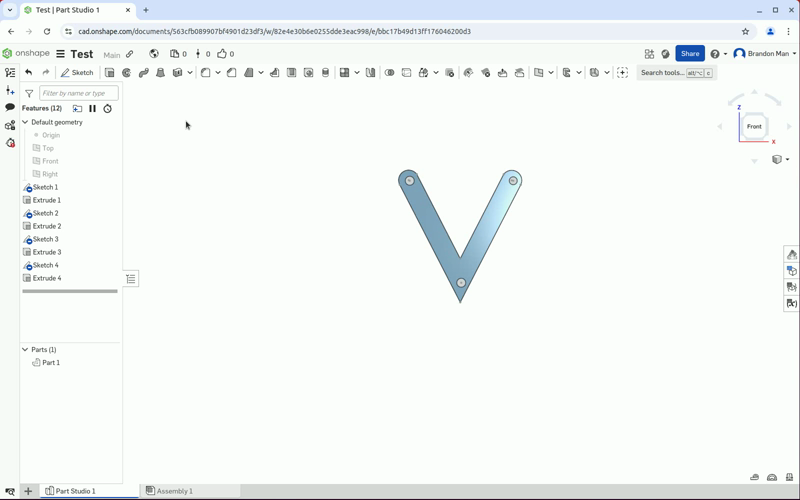
key(left, 2)
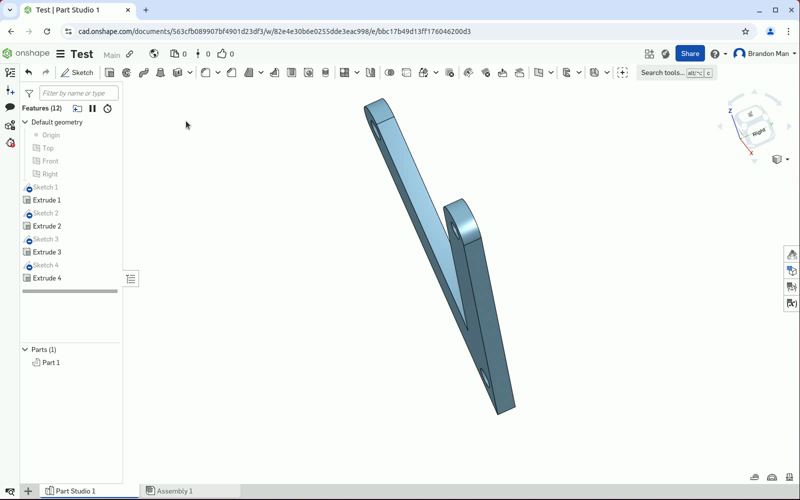
key(down, 2)
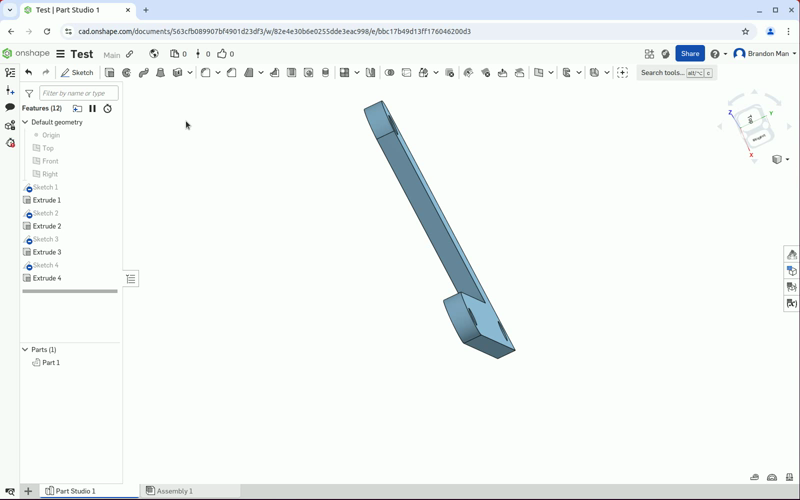
key(up, 2)
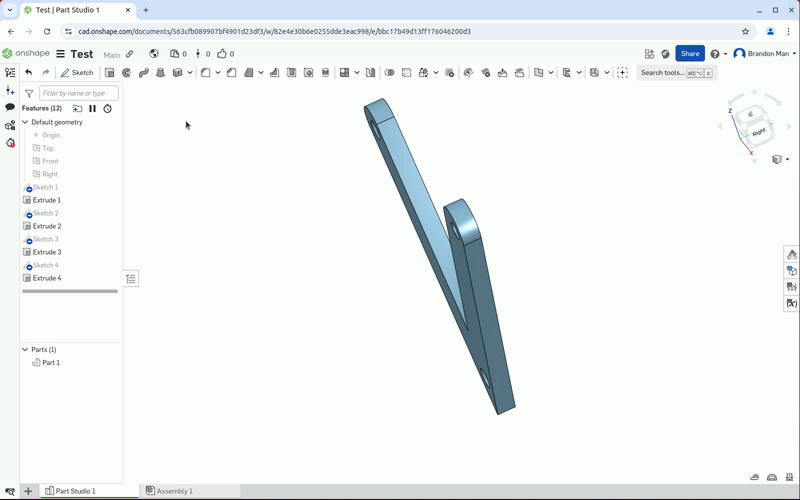
key(right, 2)
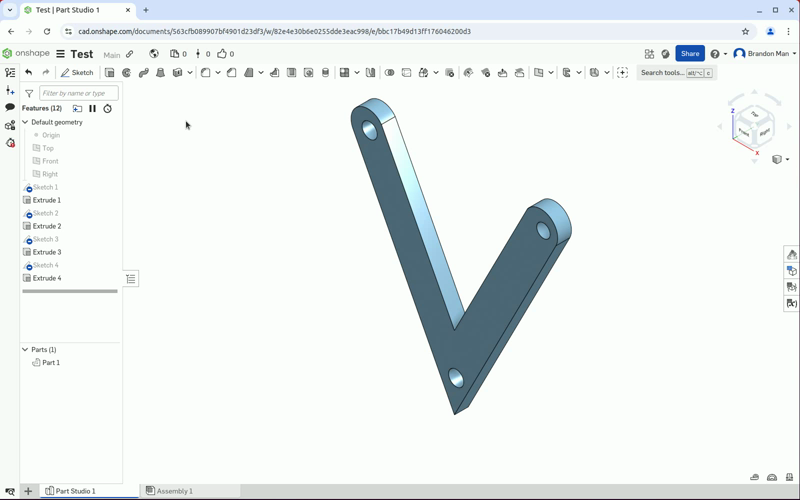
mouse_move(73, 189)
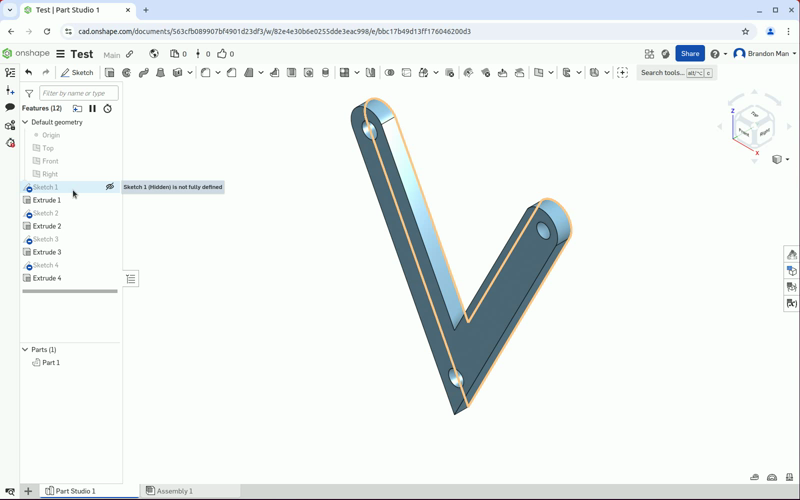
click(73, 189)